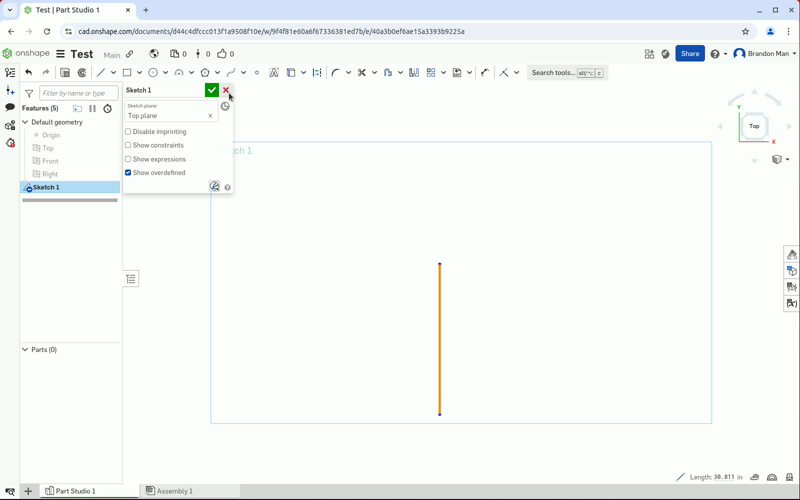
key(shift+h)
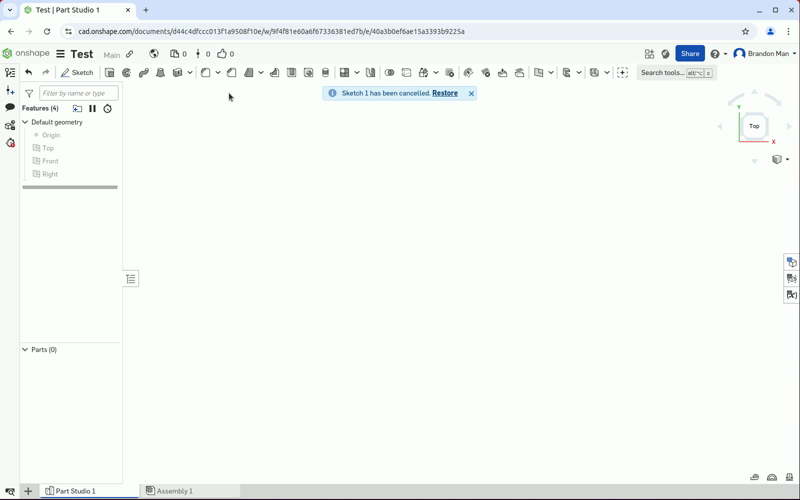
mouse_move(73, 352)
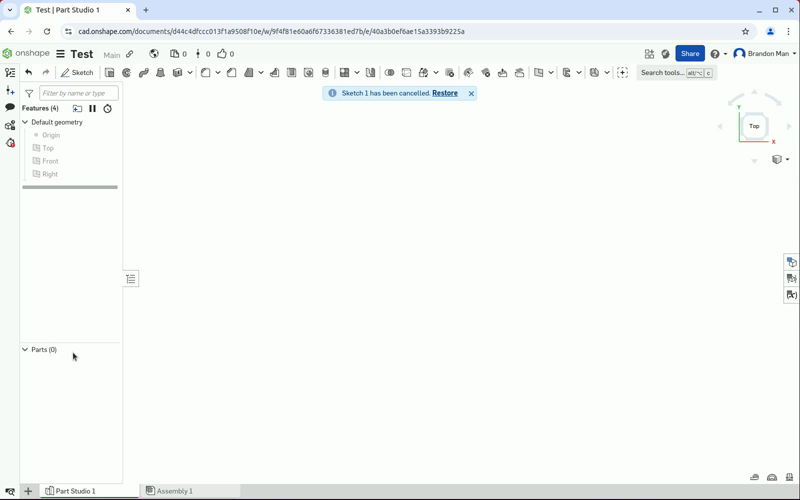
key(y)
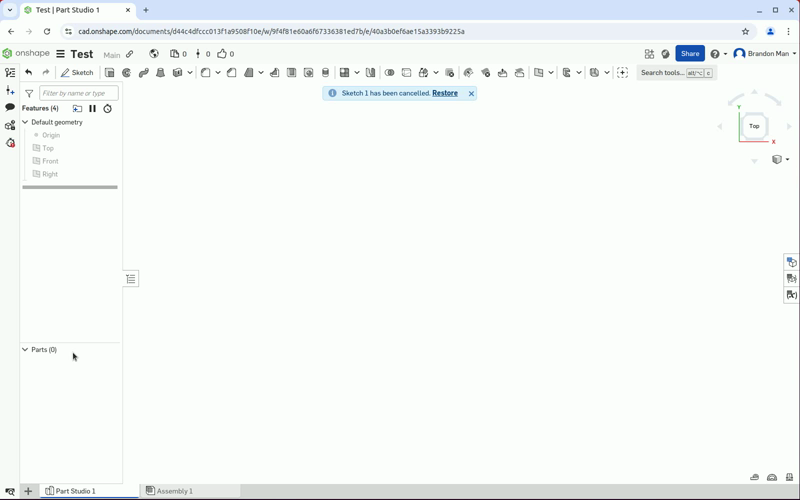
key(shift+p)
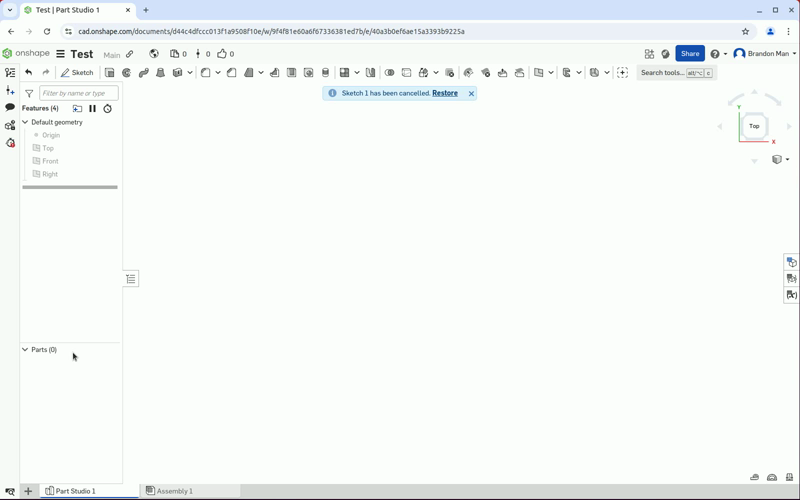
key(space)
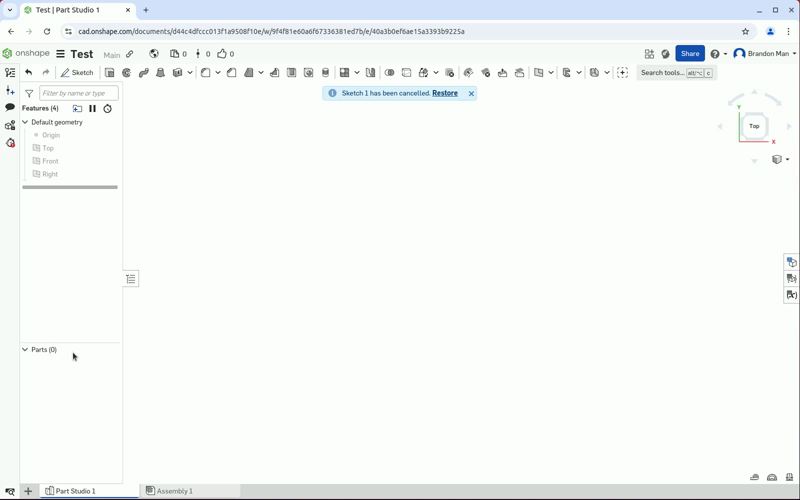
key_down(shift)
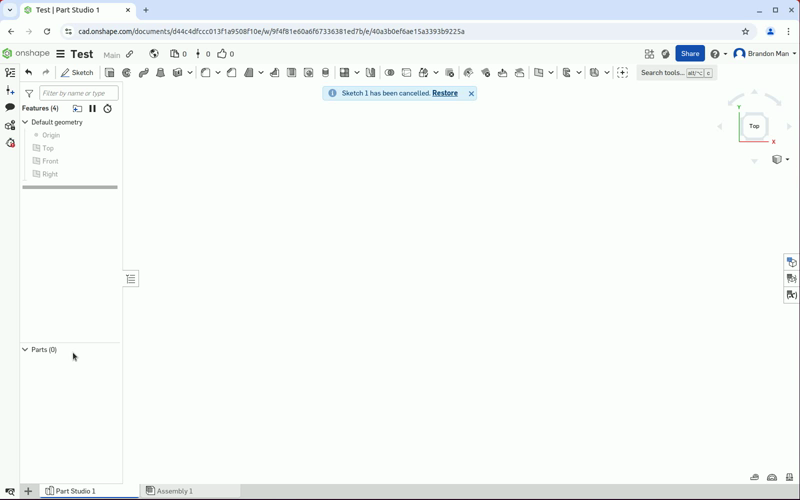
key(up)
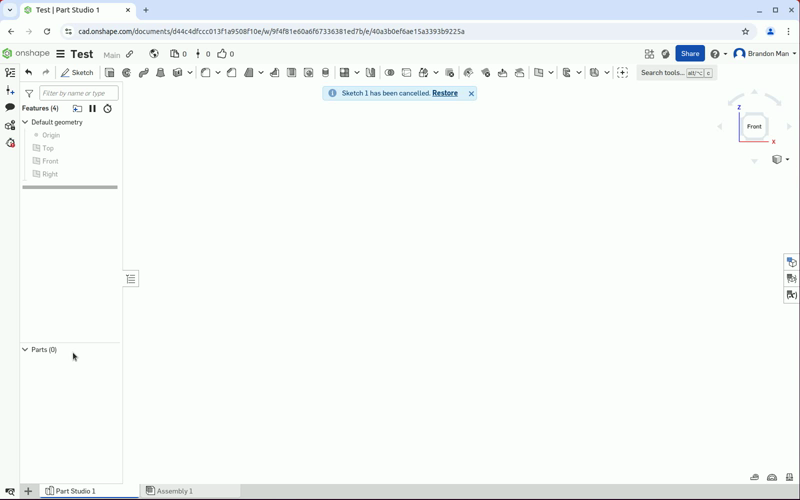
key_up(shift)
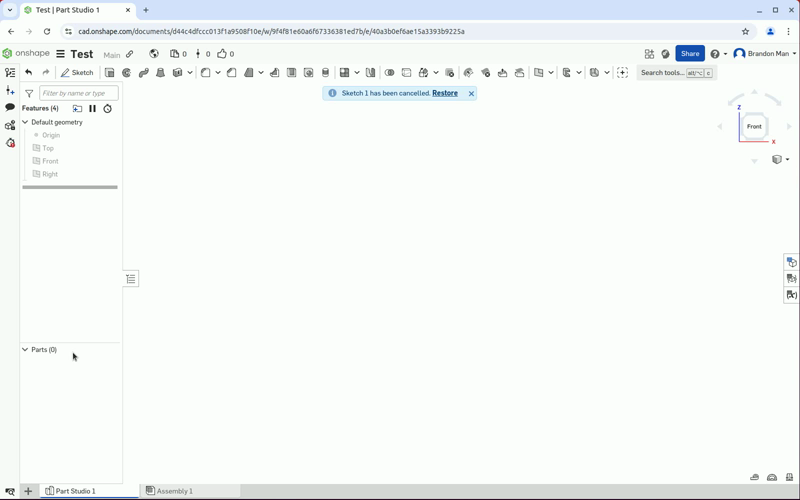
mouse_move(73, 352)
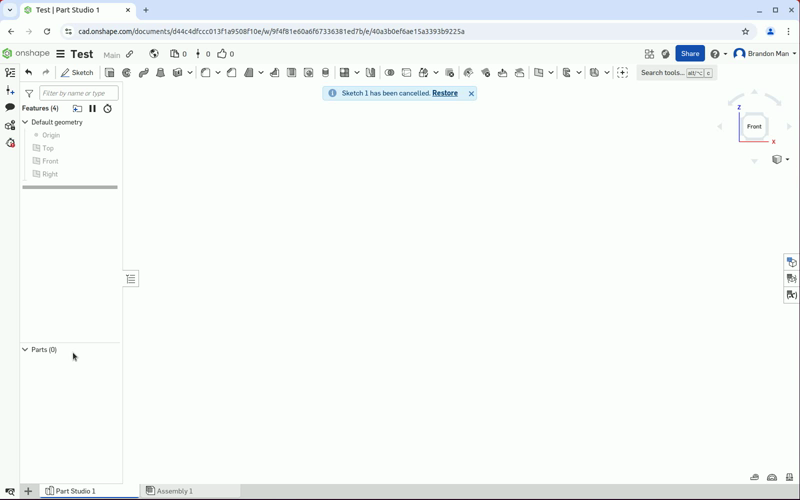
key(shift+y)
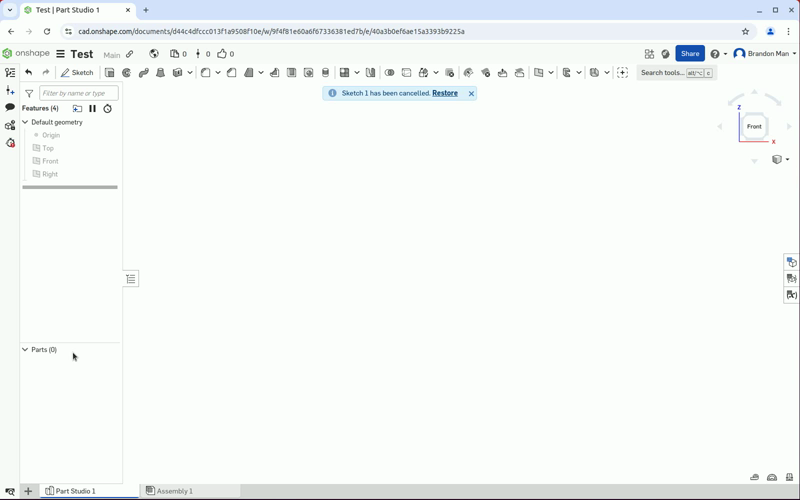
key(shift+s)
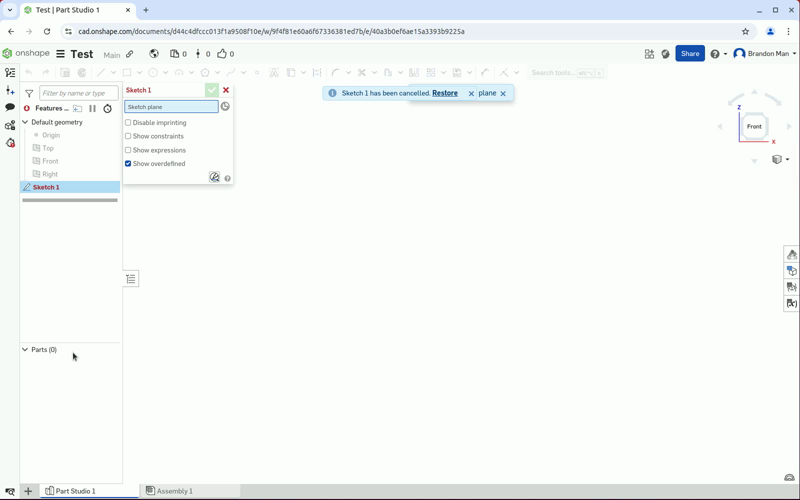
mouse_move(73, 163)
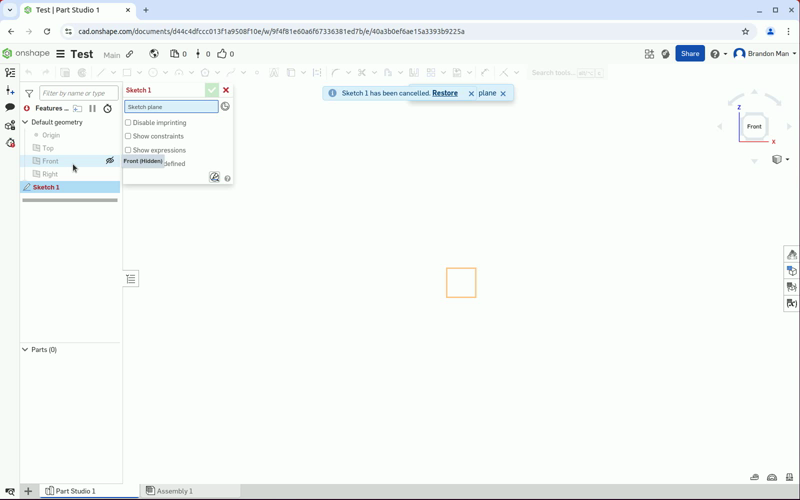
click(73, 163)
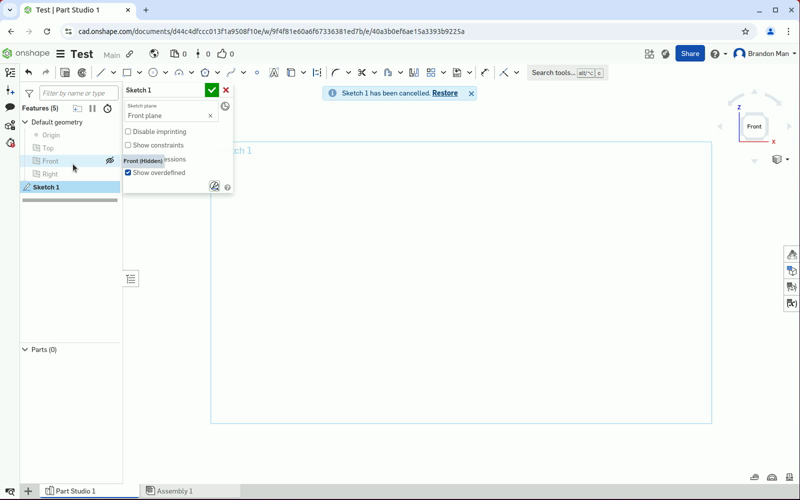
mouse_move(73, 352)
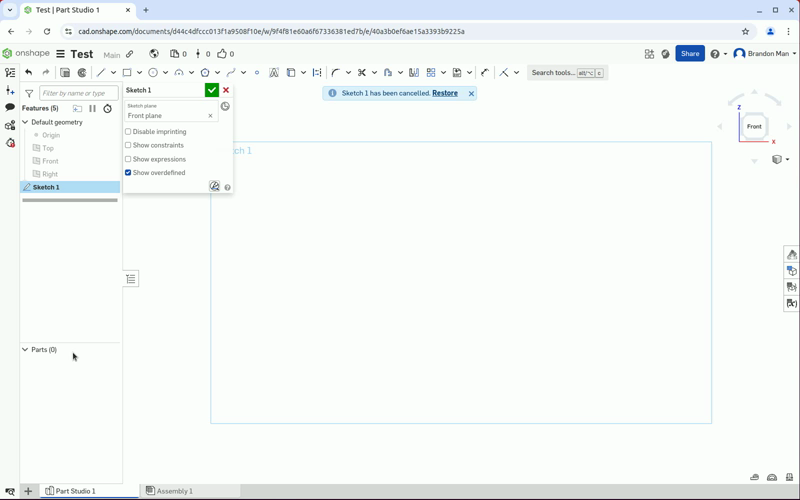
key(y)
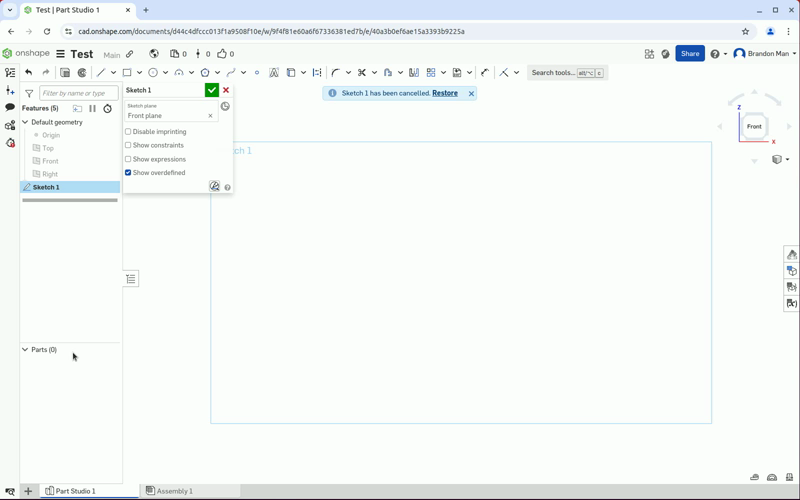
key(a)
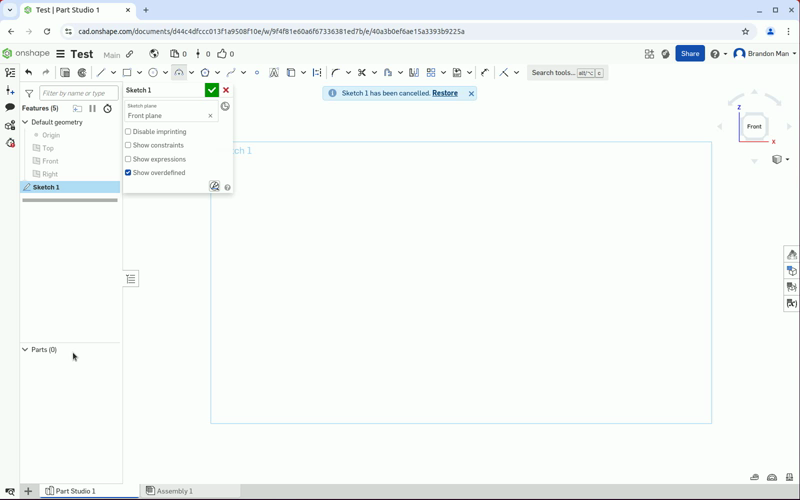
key_down(shift)
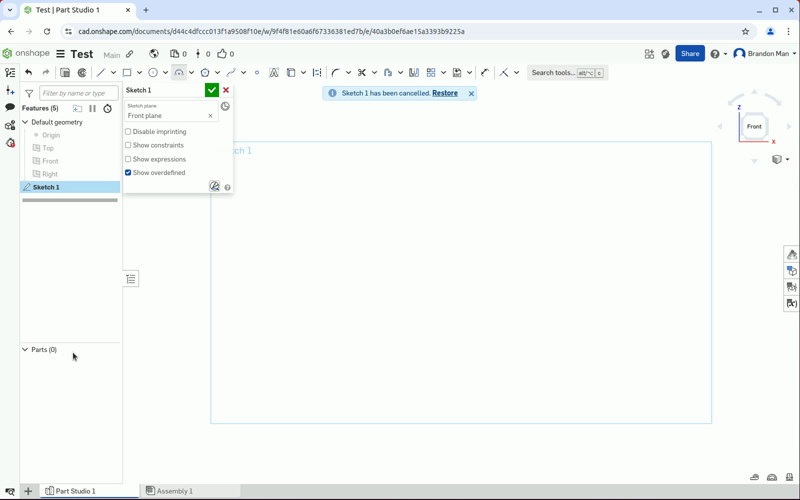
mouse_move(370, 305)
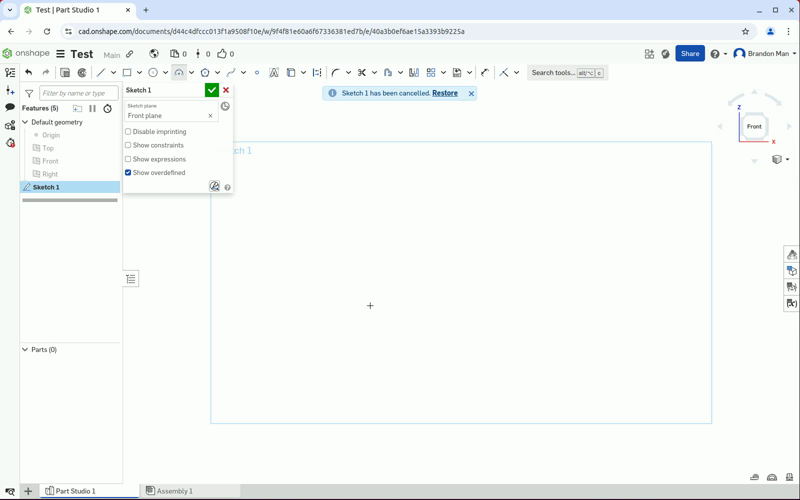
click(370, 305)
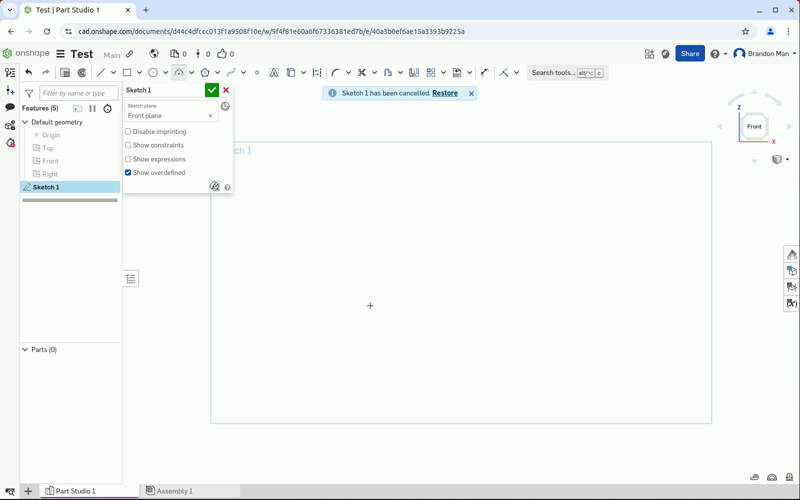
key_up(shift)
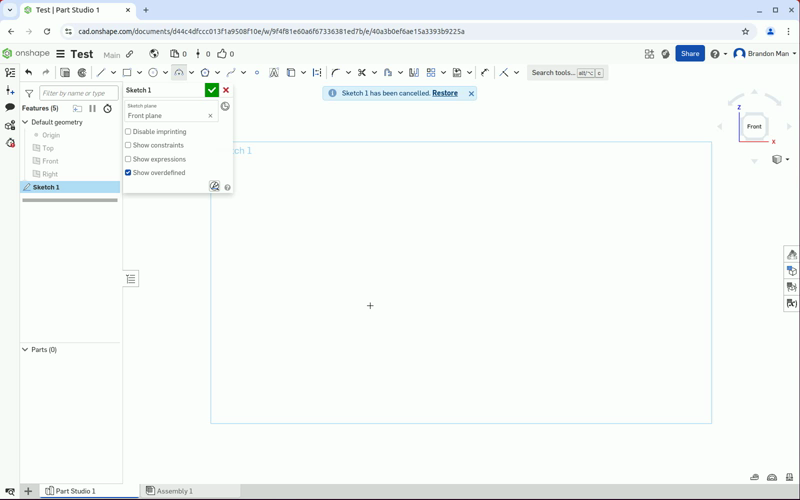
key_down(shift)
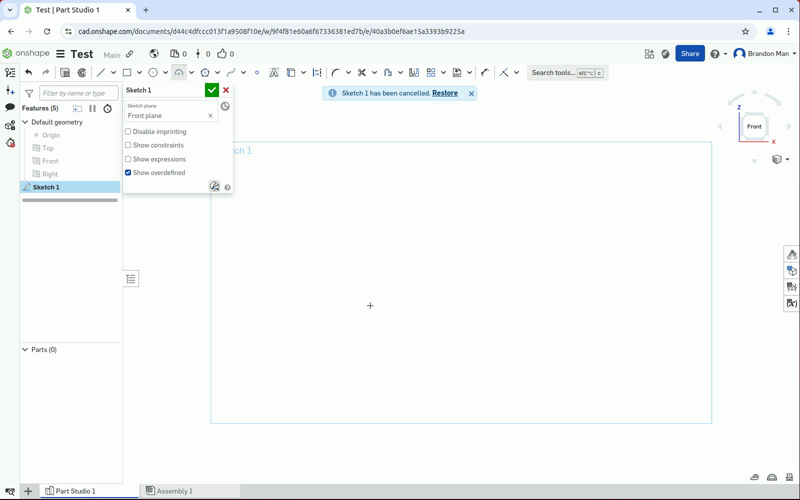
mouse_move(438, 373)
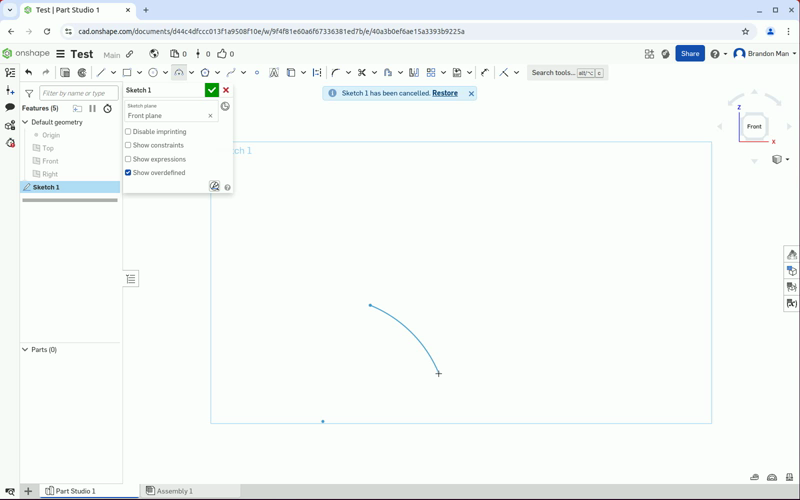
click(438, 373)
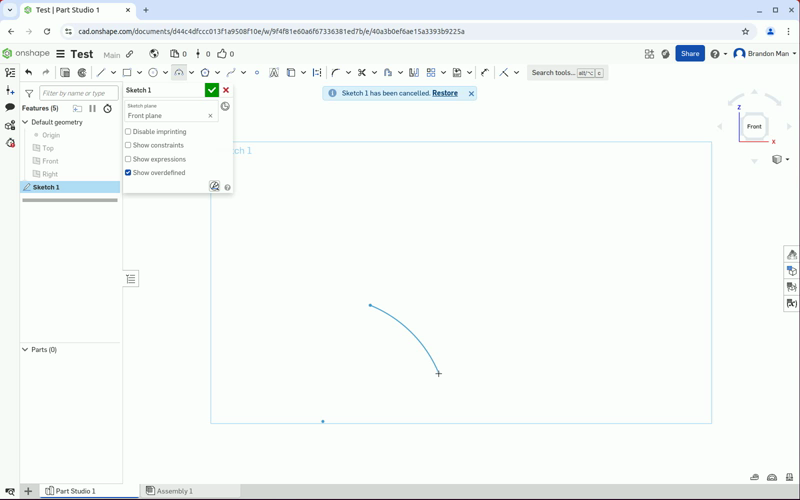
mouse_move(419, 324)
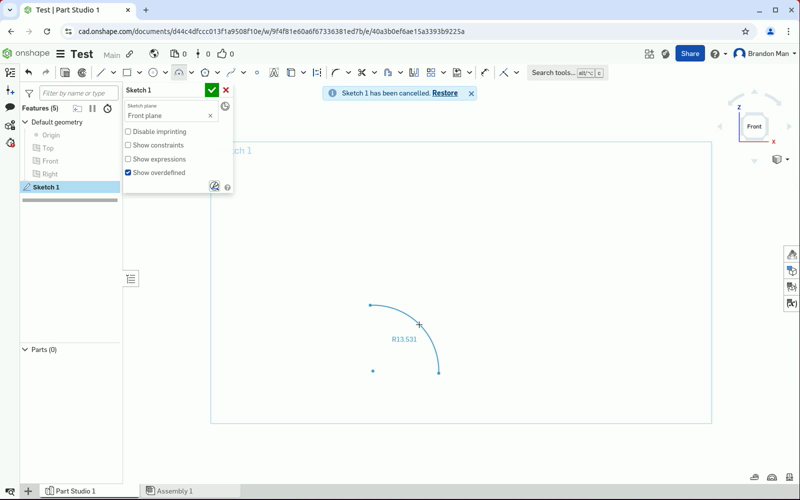
click(419, 324)
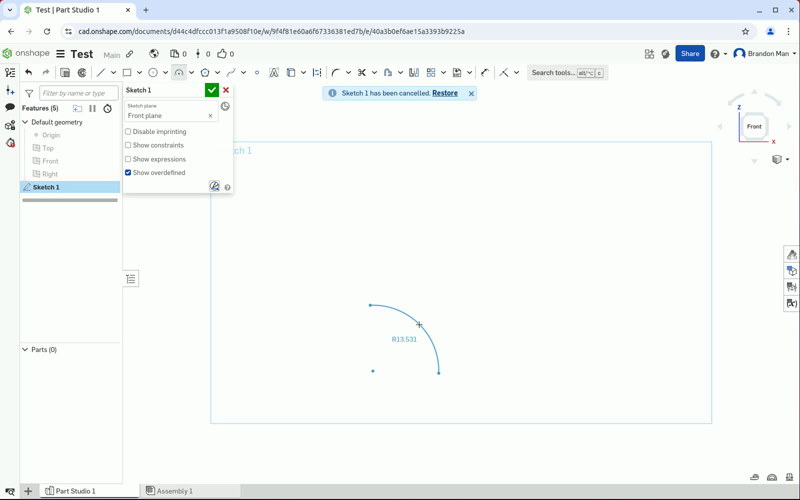
key_up(shift)
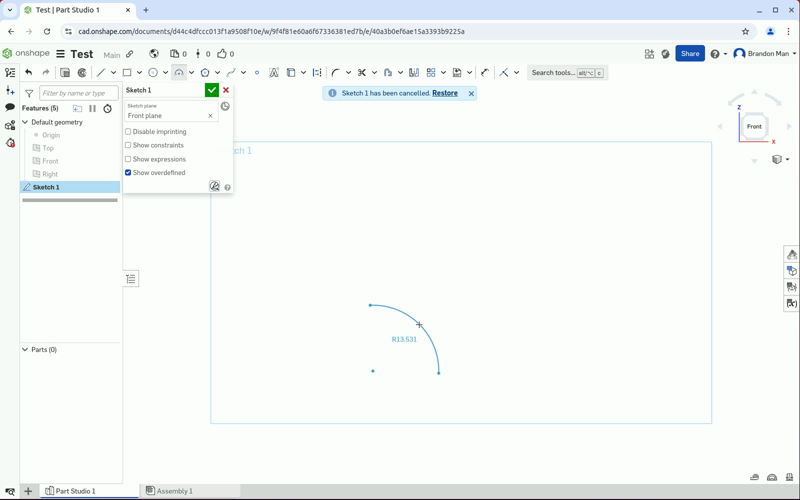
mouse_move(438, 373)
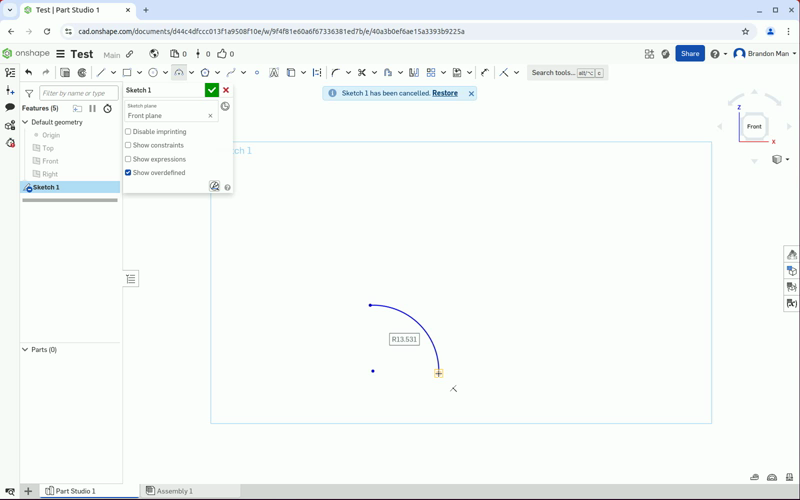
click(438, 373)
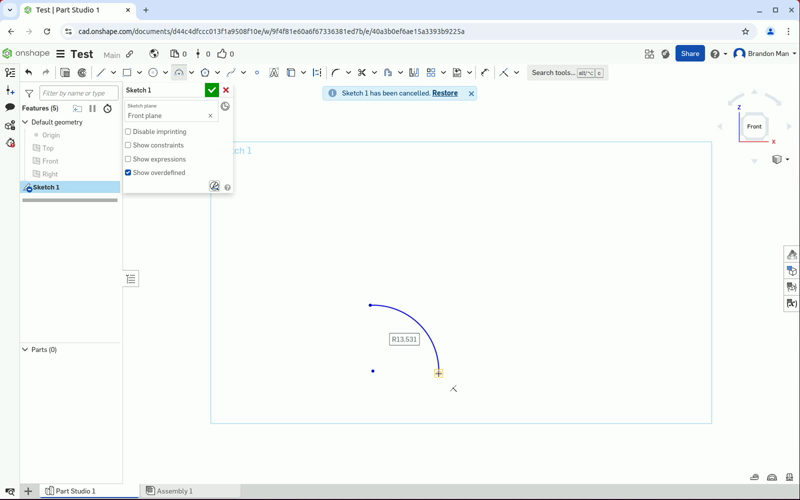
key_down(shift)
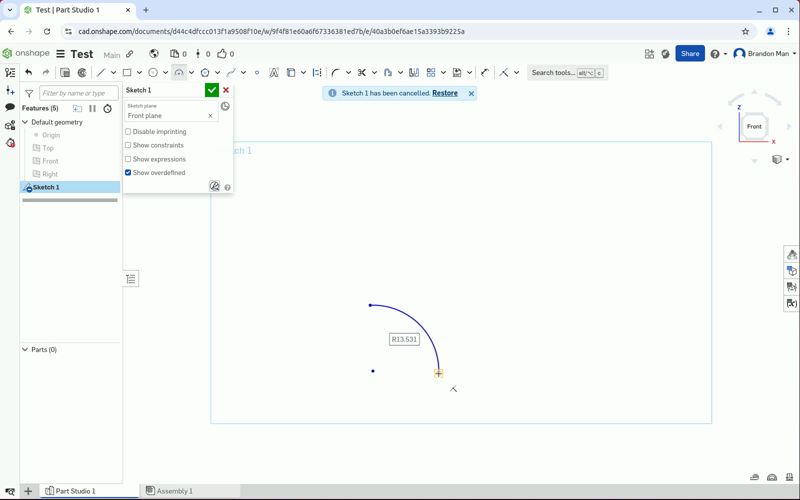
mouse_move(483, 373)
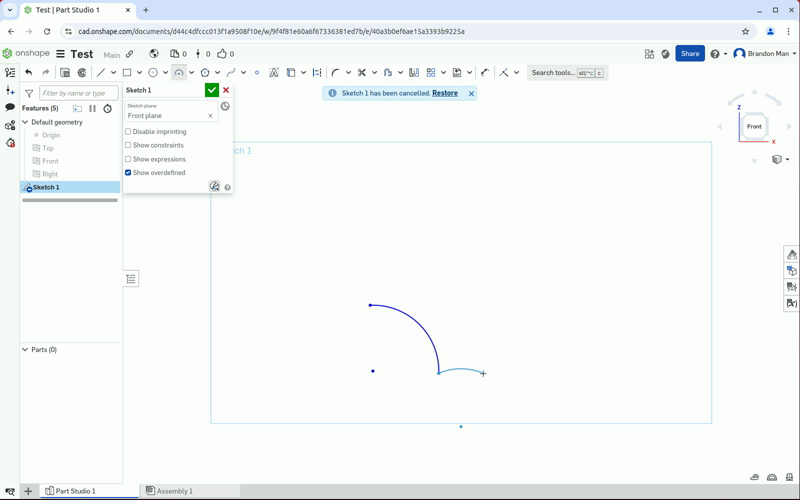
click(483, 373)
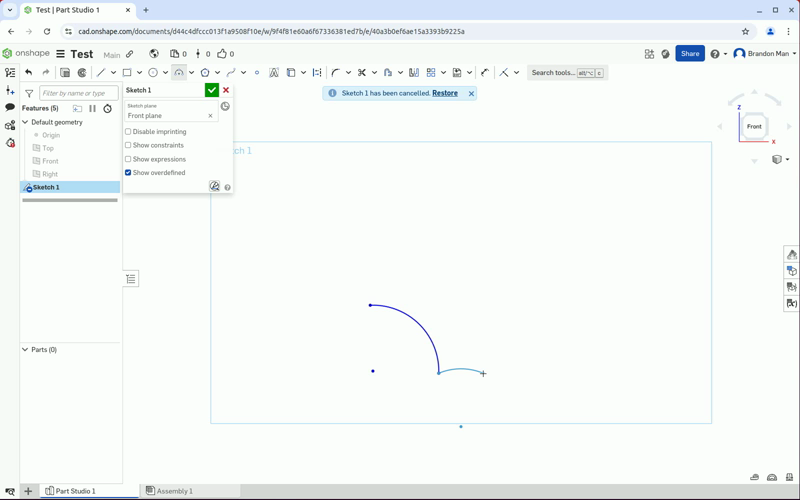
mouse_move(460, 392)
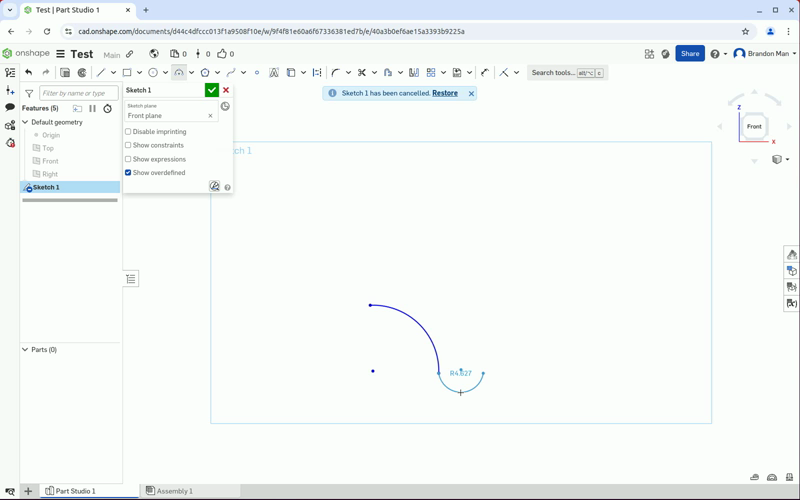
click(460, 392)
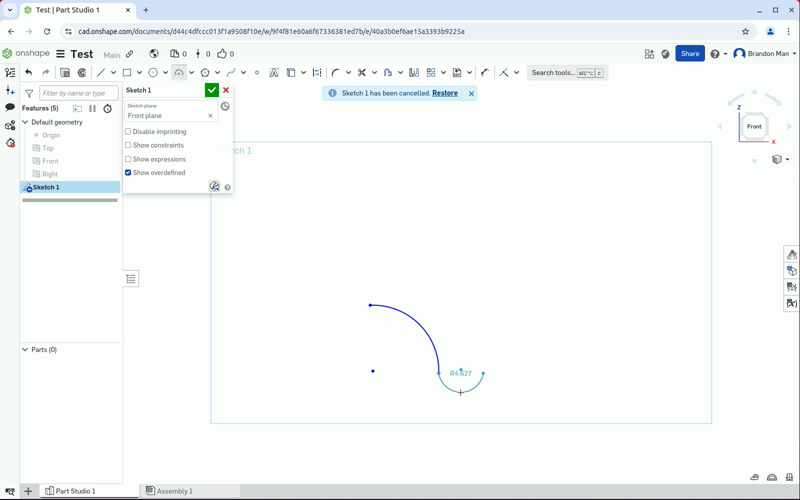
key_up(shift)
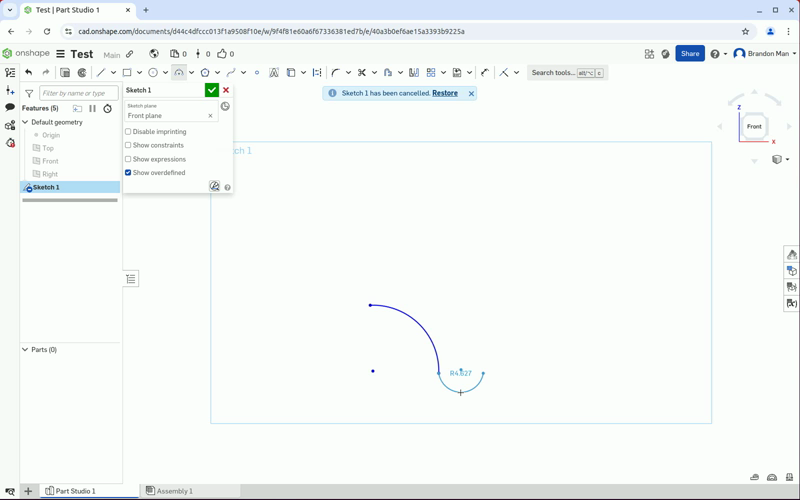
mouse_move(483, 373)
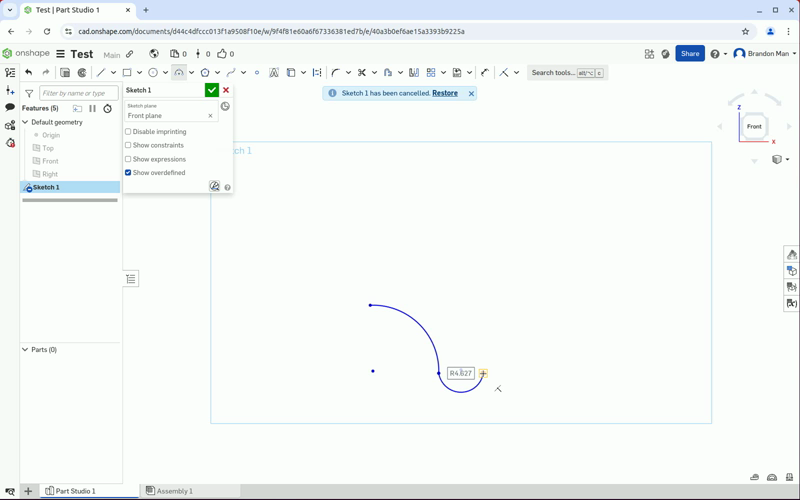
click(483, 373)
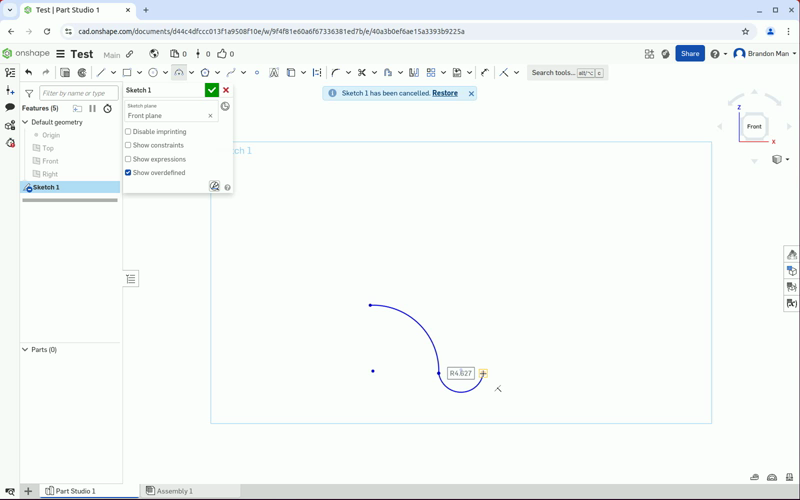
key_down(shift)
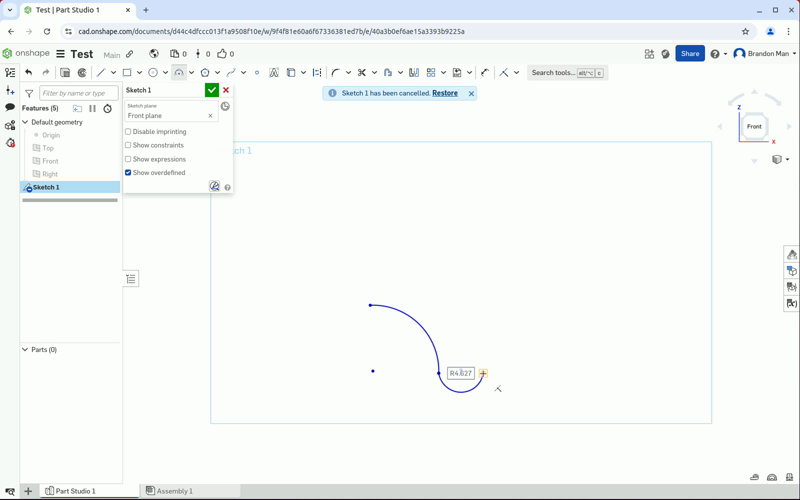
mouse_move(549, 305)
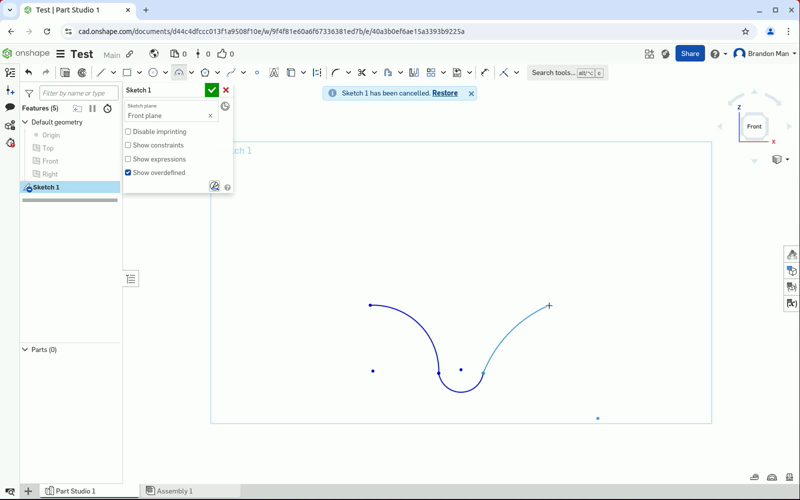
click(549, 305)
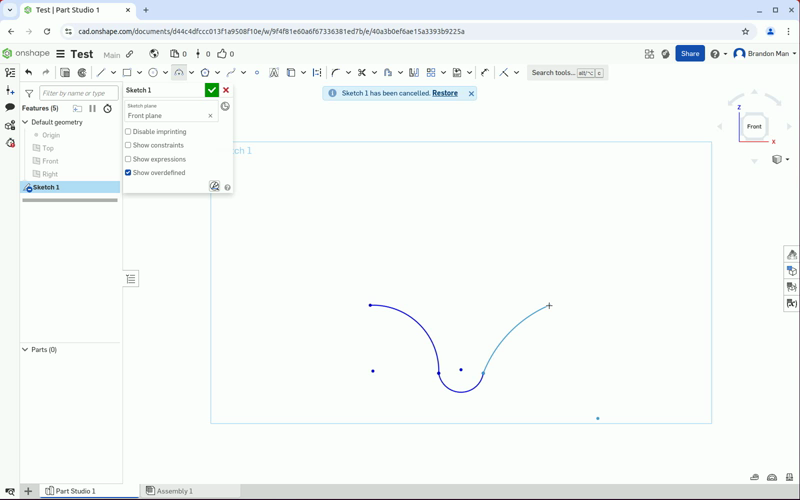
mouse_move(501, 324)
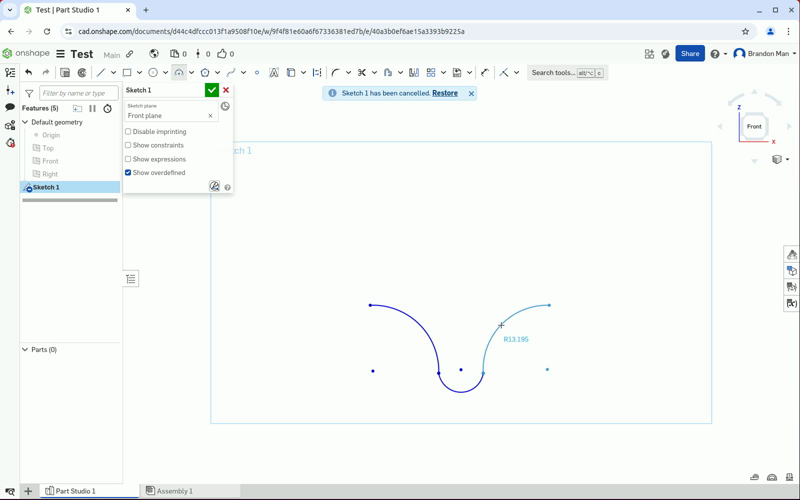
click(501, 324)
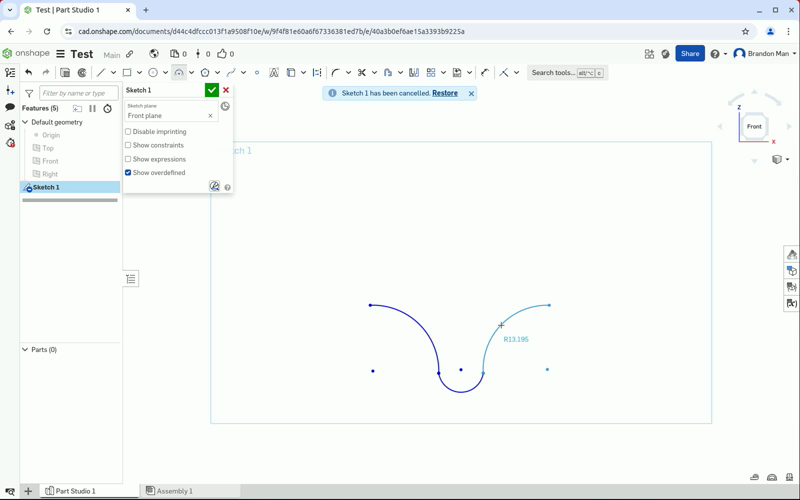
key_up(shift)
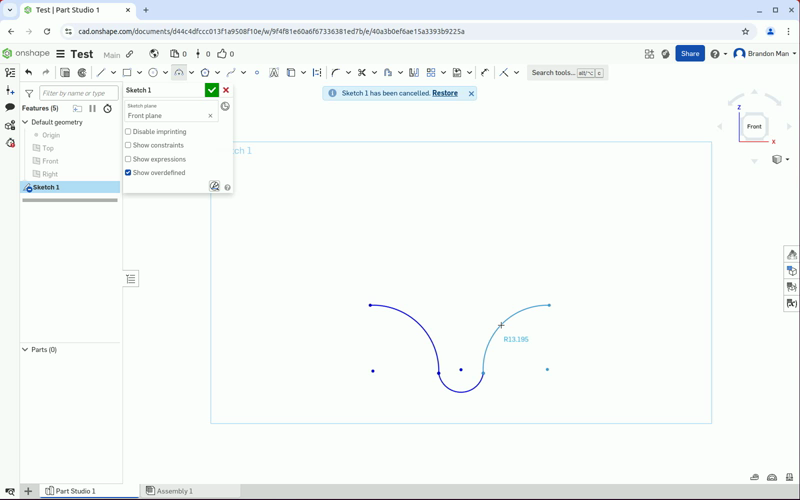
mouse_move(549, 305)
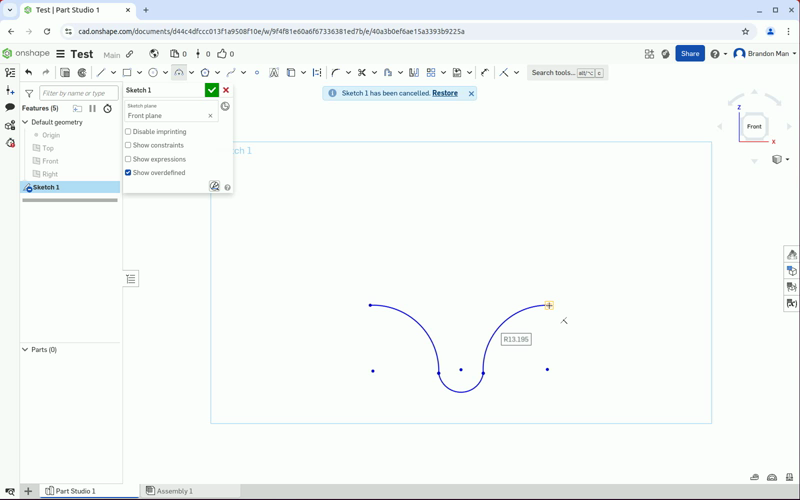
click(549, 305)
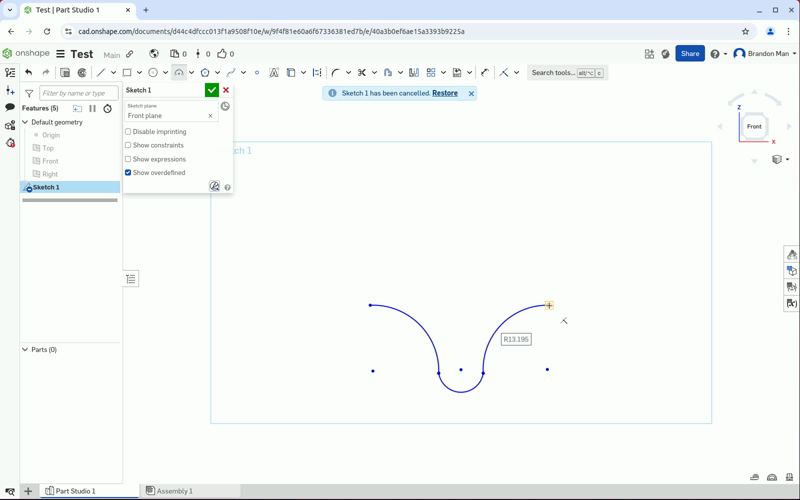
key_down(shift)
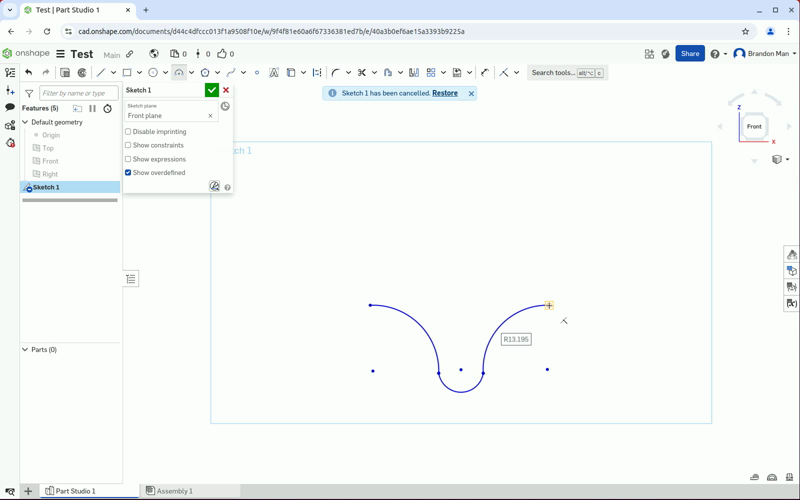
mouse_move(549, 260)
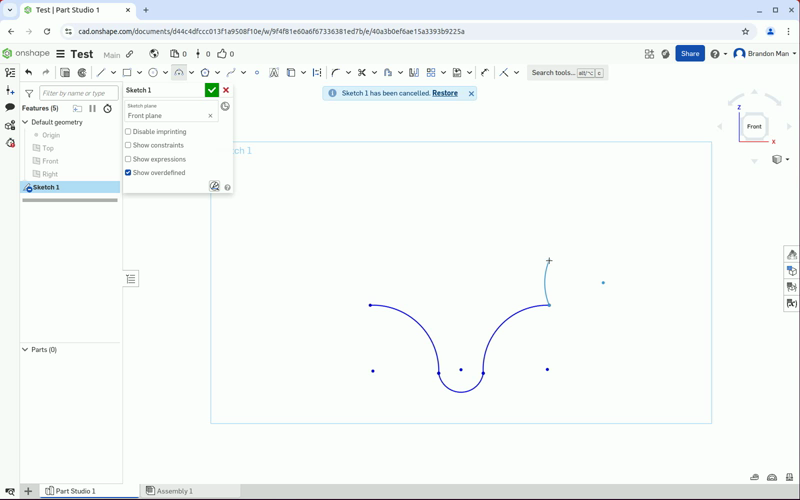
click(549, 260)
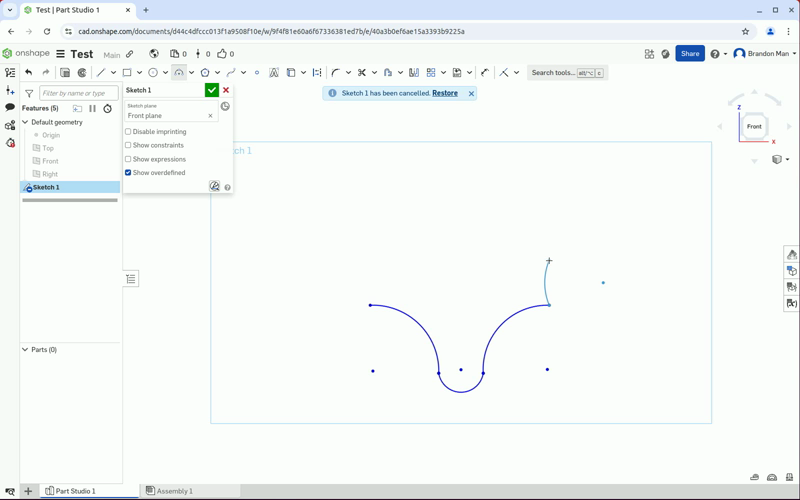
mouse_move(571, 282)
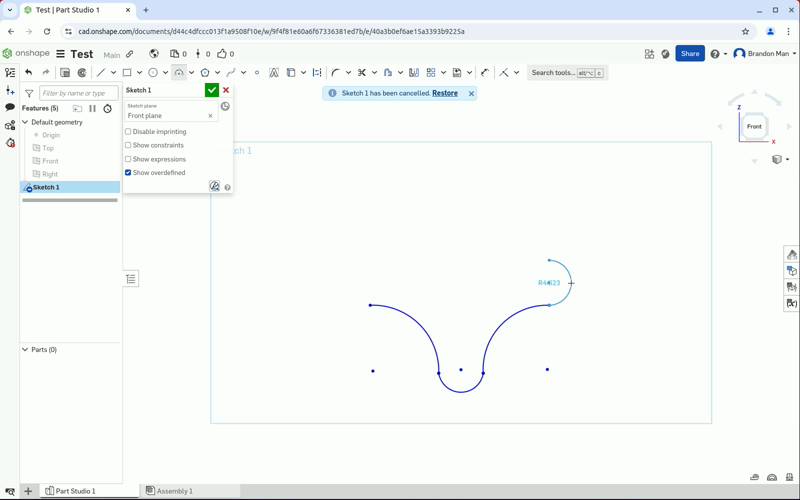
click(571, 282)
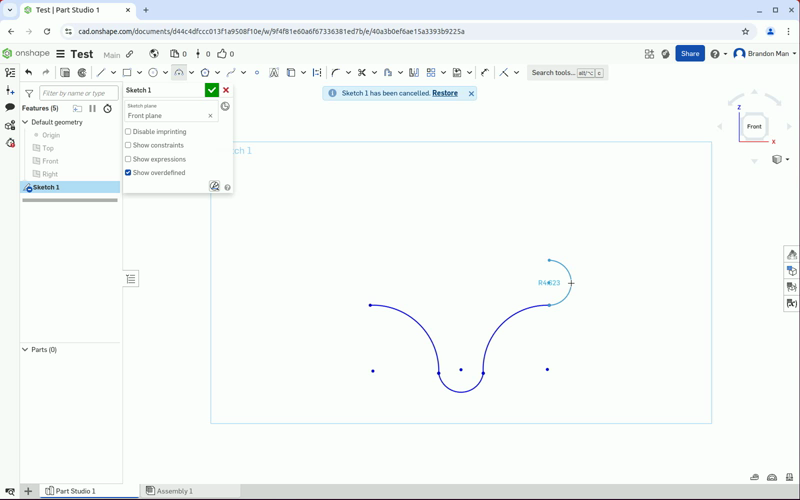
key_up(shift)
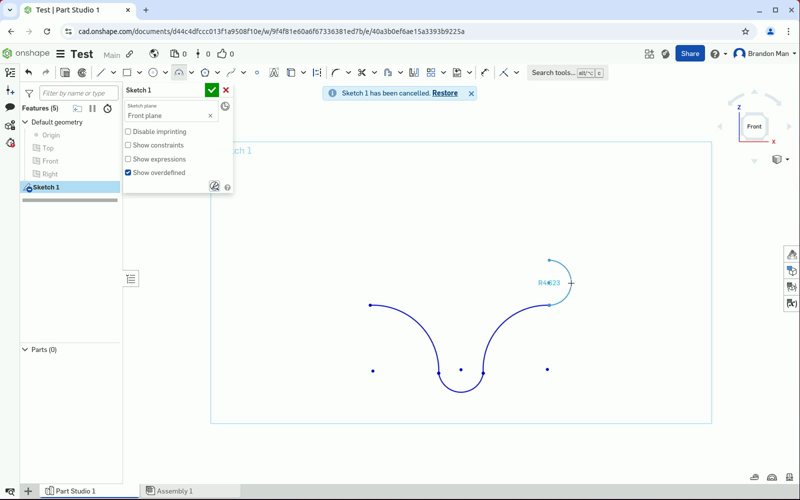
mouse_move(549, 260)
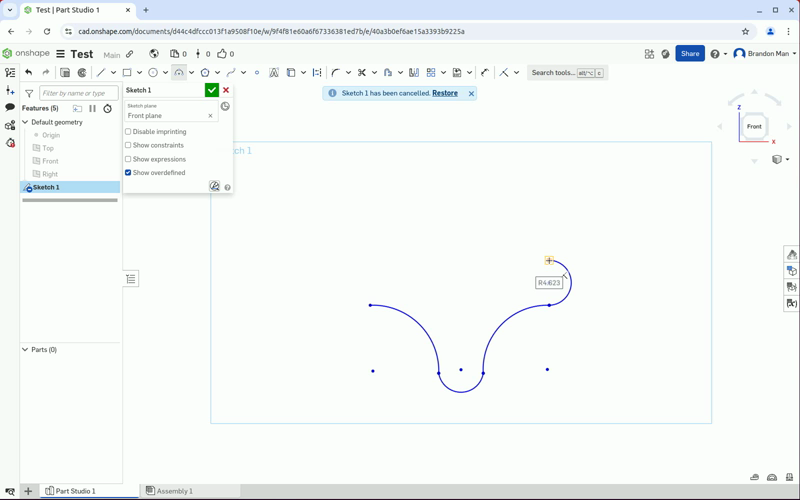
click(549, 260)
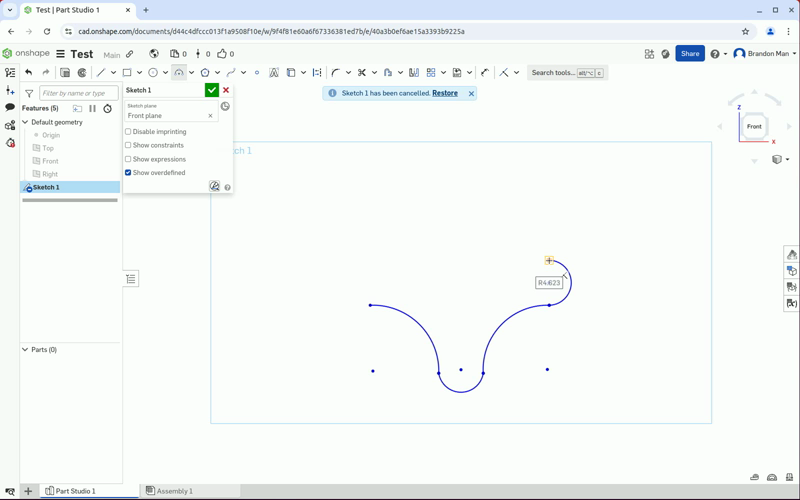
key_down(shift)
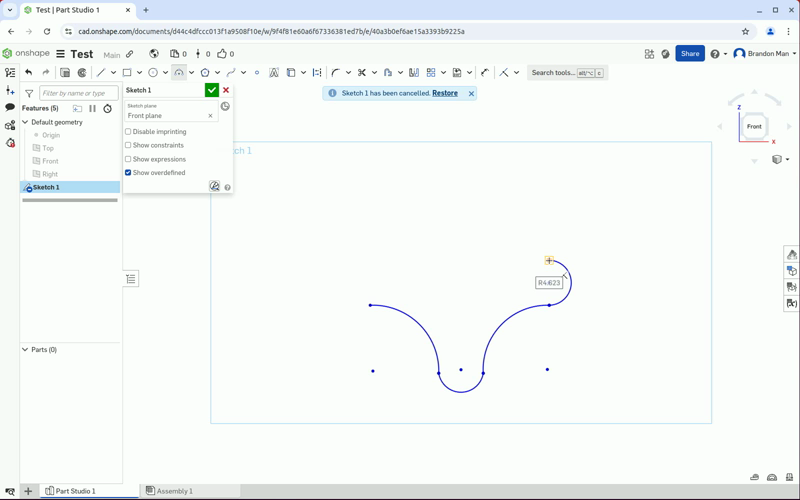
mouse_move(483, 192)
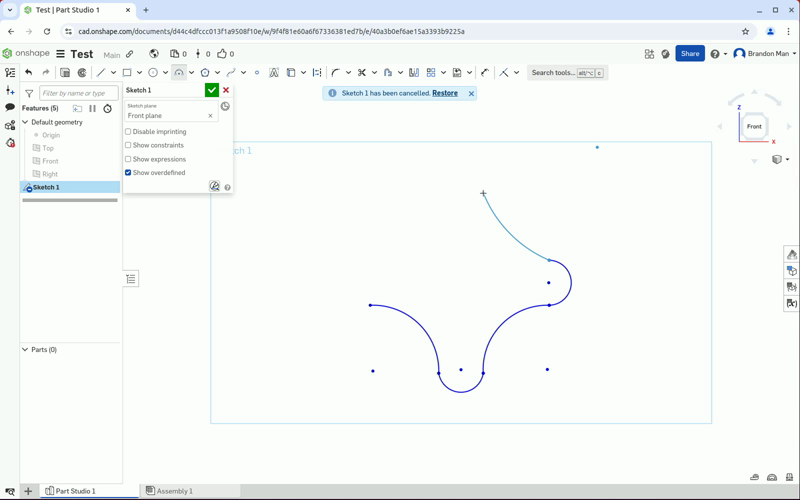
click(483, 192)
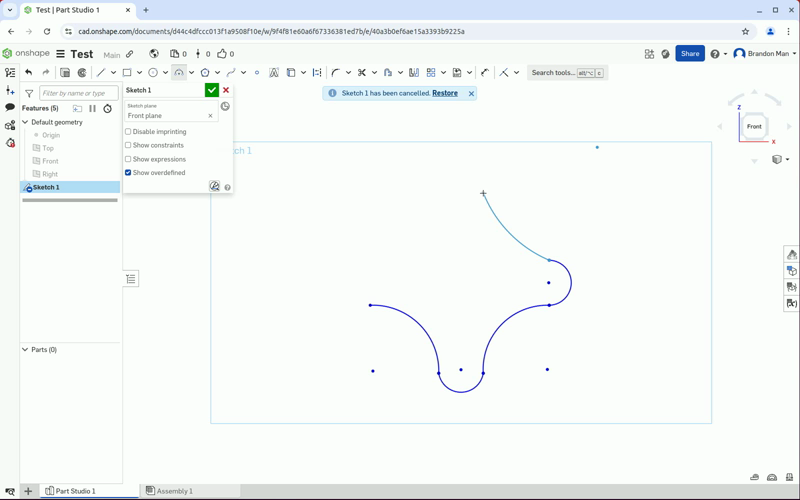
mouse_move(501, 241)
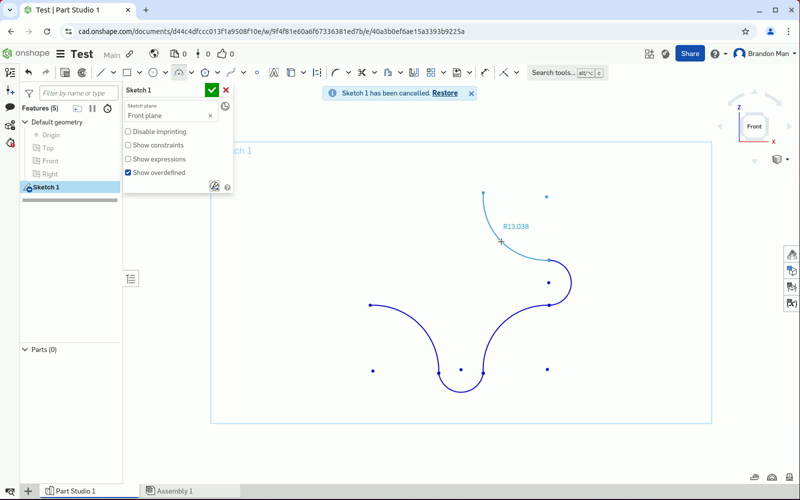
click(501, 241)
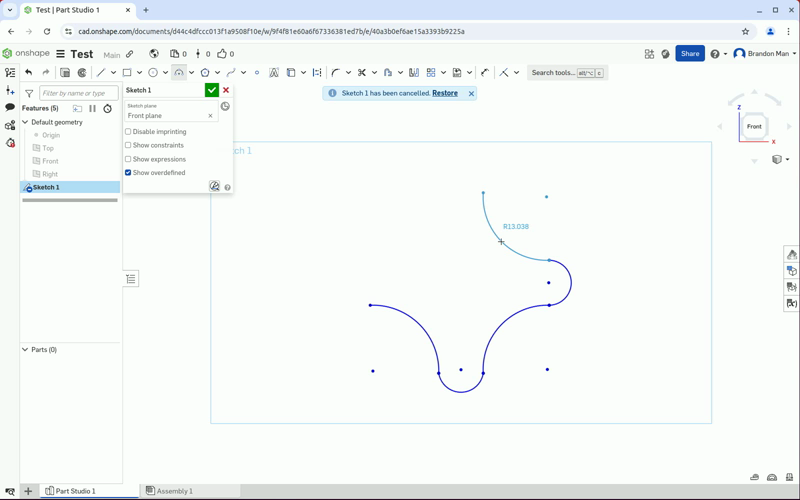
key_up(shift)
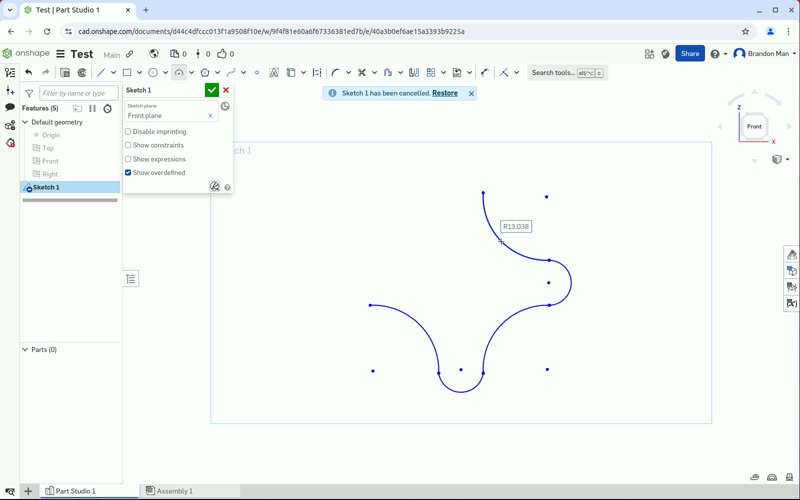
mouse_move(483, 192)
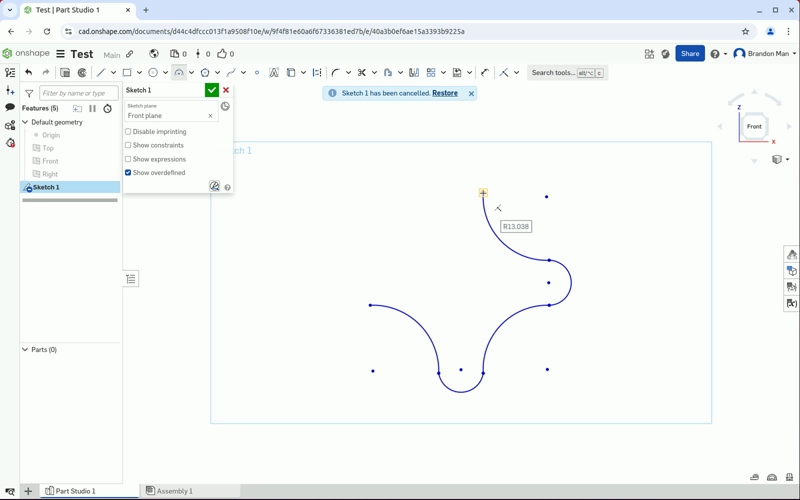
click(483, 192)
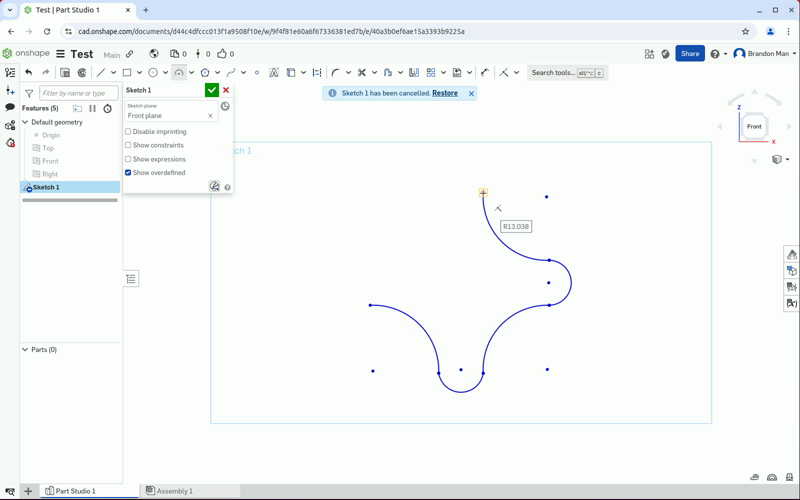
key_down(shift)
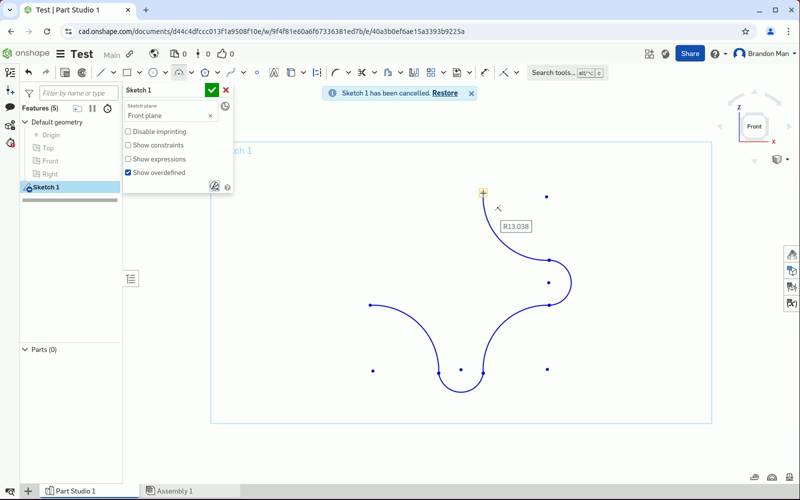
mouse_move(438, 192)
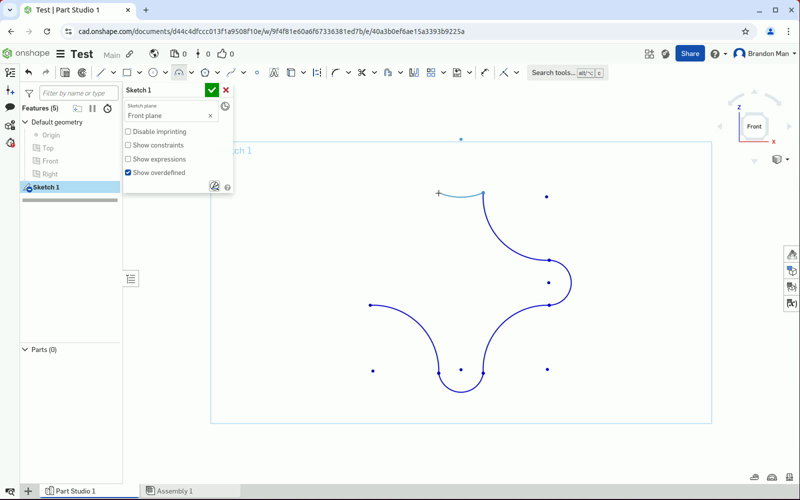
click(438, 192)
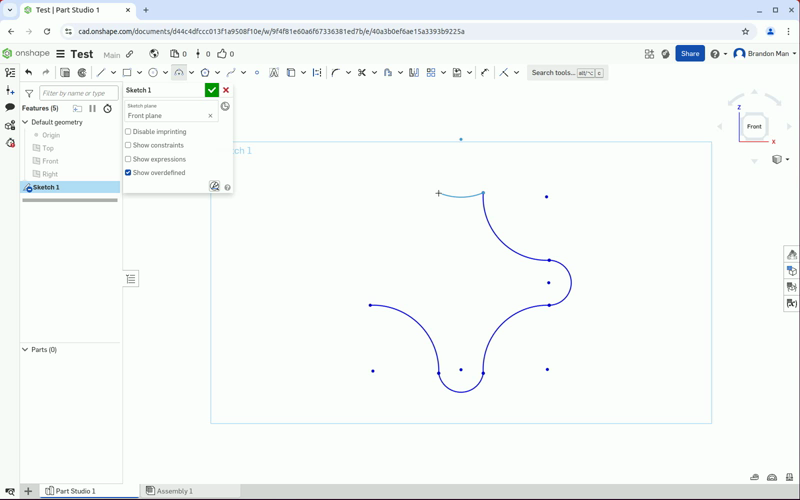
mouse_move(460, 170)
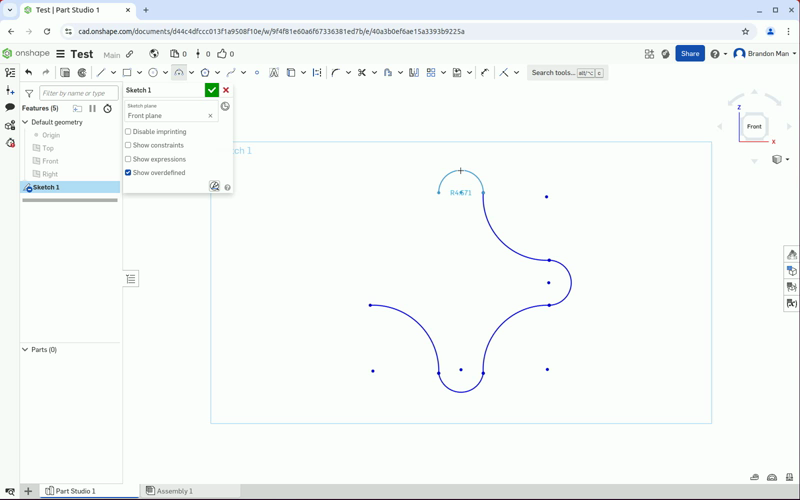
click(460, 170)
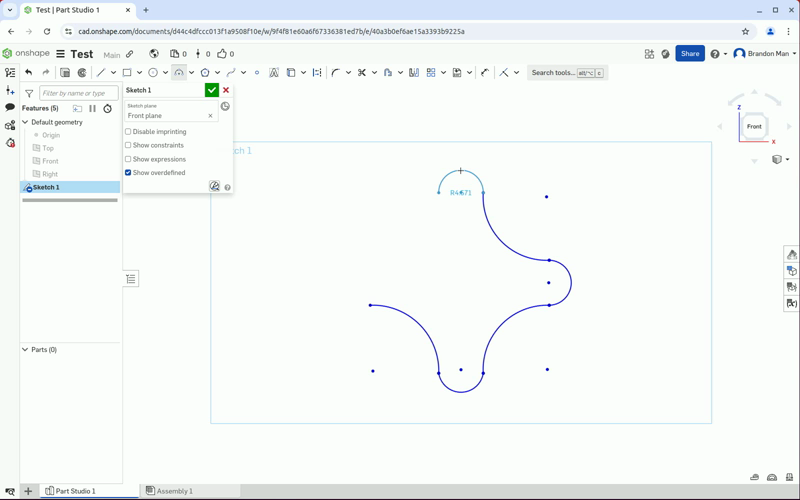
key_up(shift)
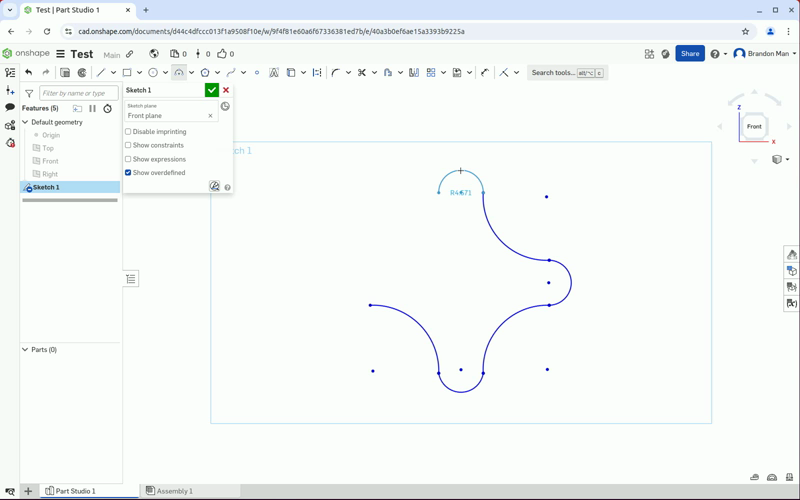
mouse_move(438, 192)
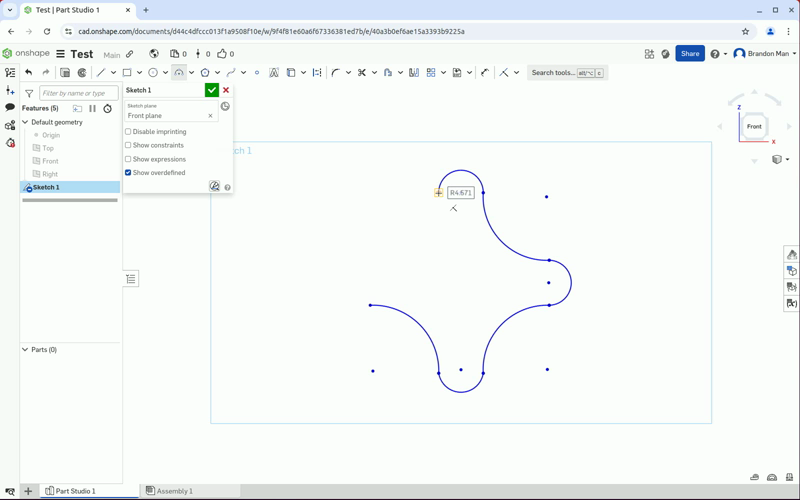
click(438, 192)
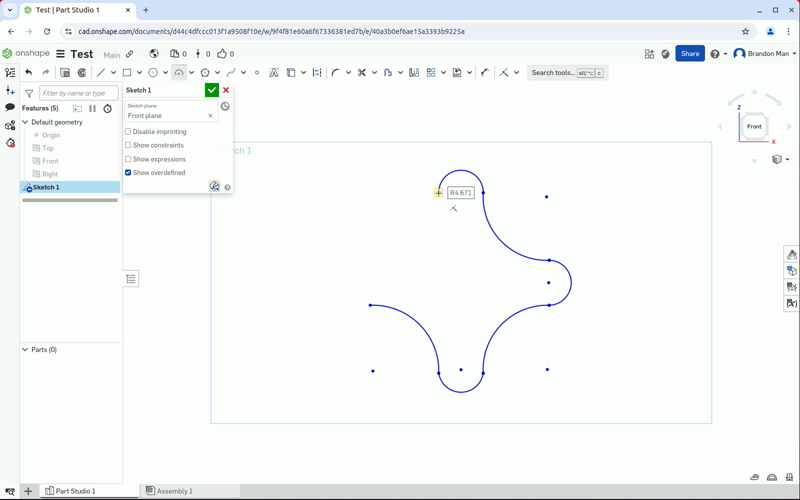
key_down(shift)
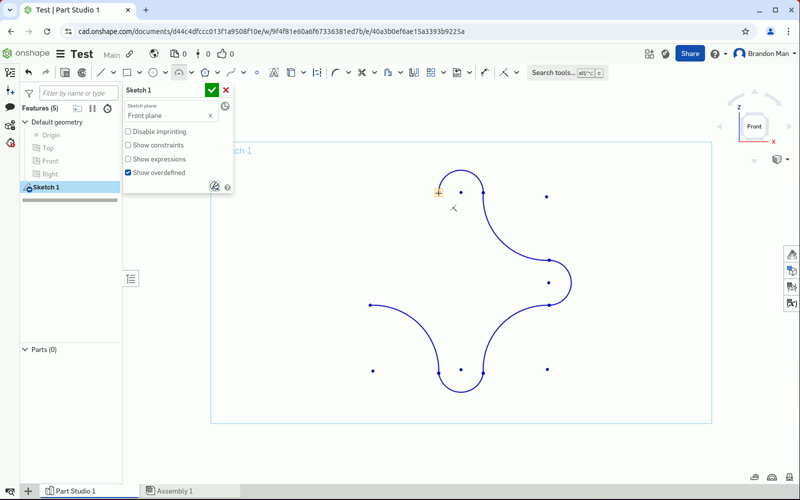
mouse_move(370, 260)
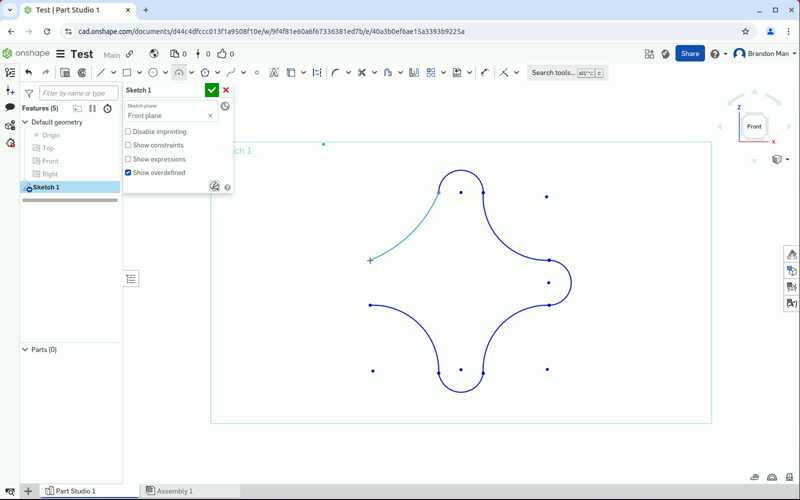
click(370, 260)
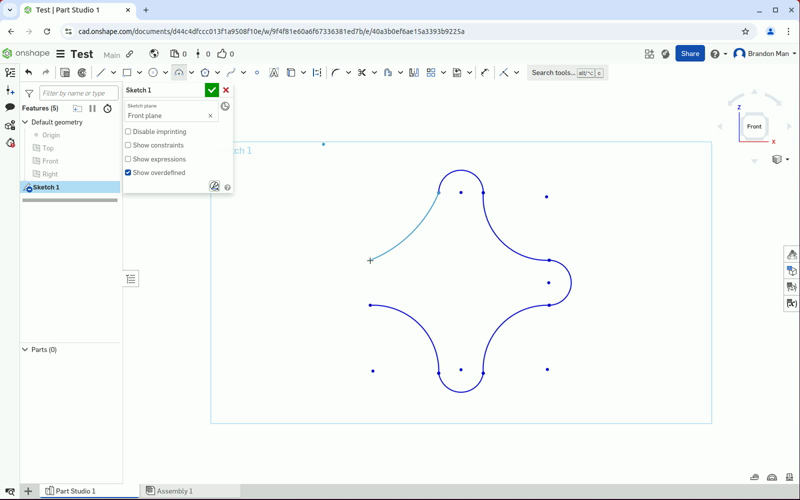
mouse_move(419, 241)
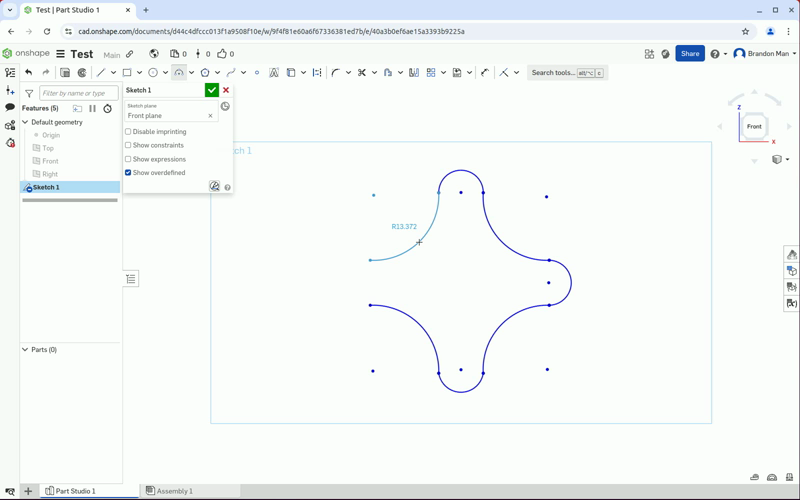
click(419, 241)
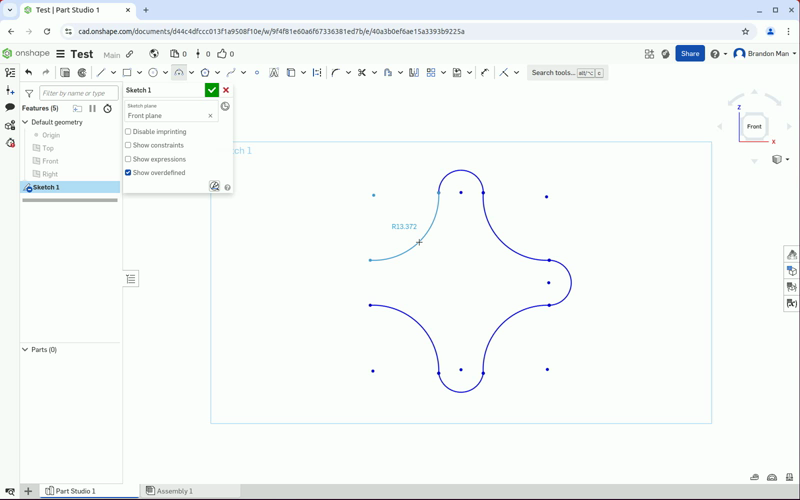
key_up(shift)
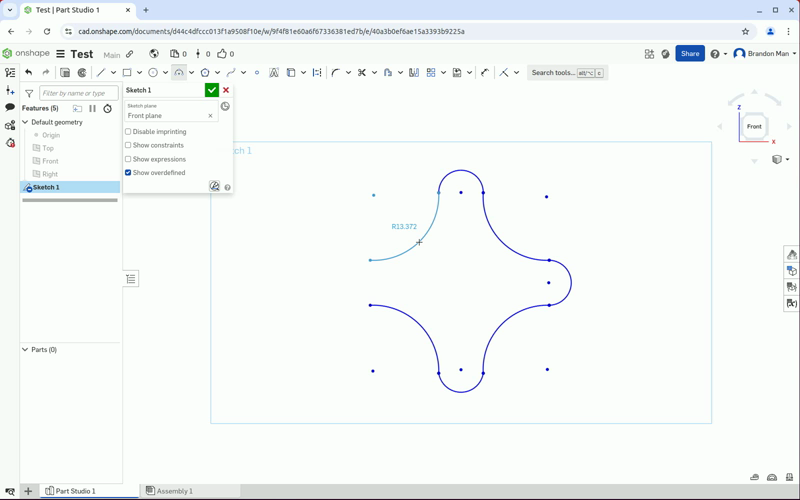
mouse_move(370, 260)
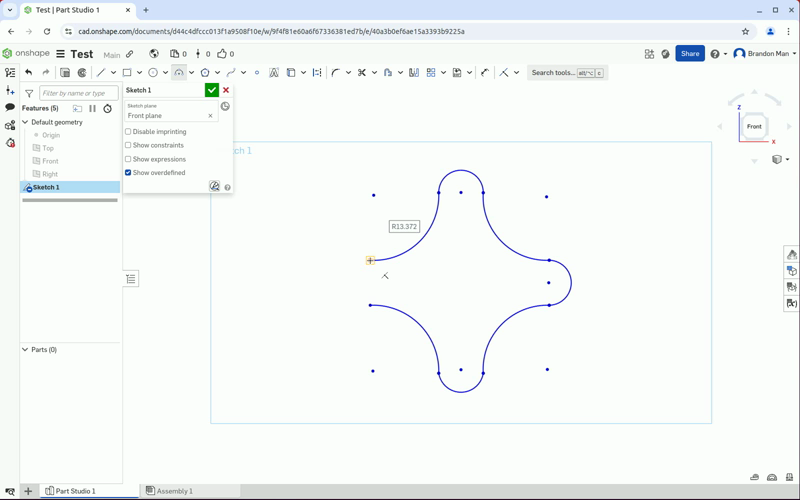
click(370, 260)
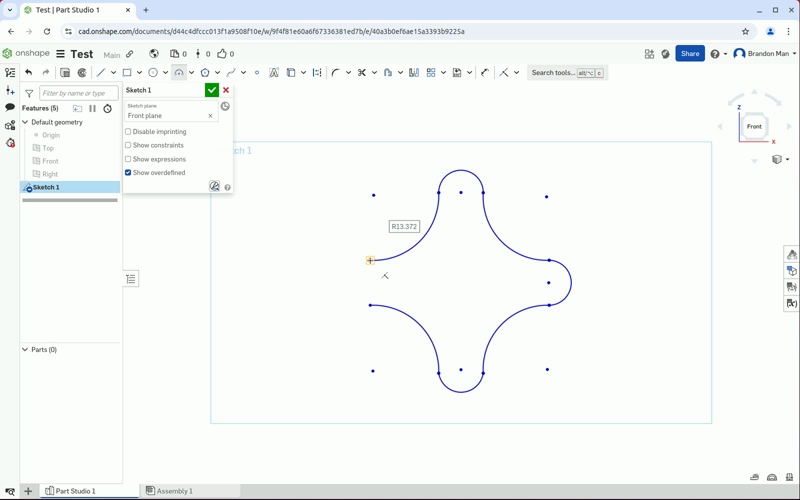
mouse_move(370, 305)
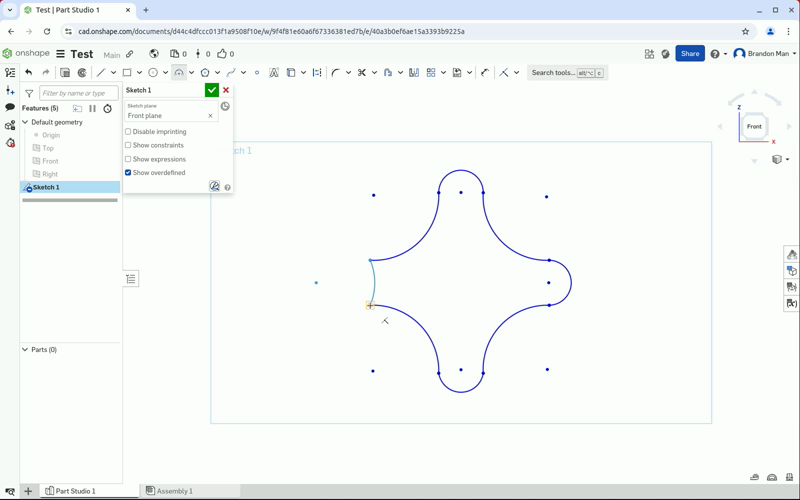
click(370, 305)
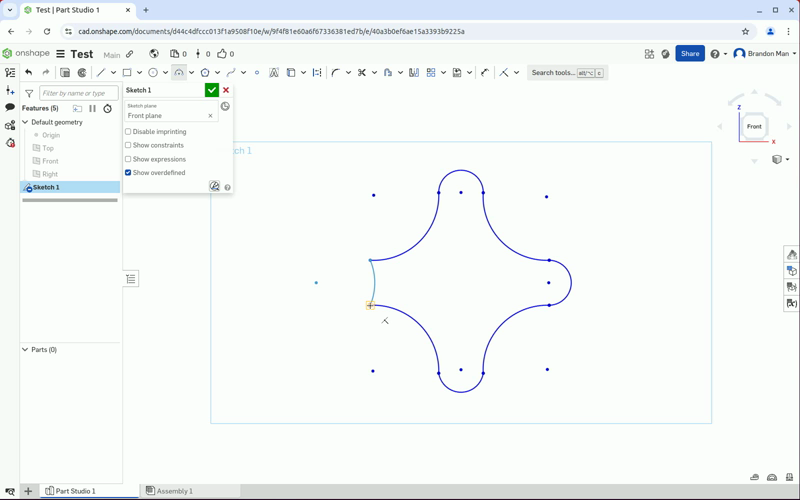
key_down(shift)
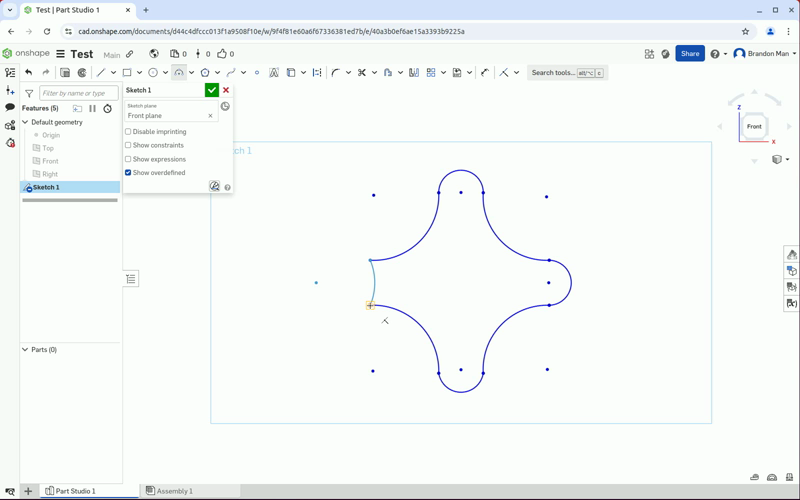
mouse_move(348, 282)
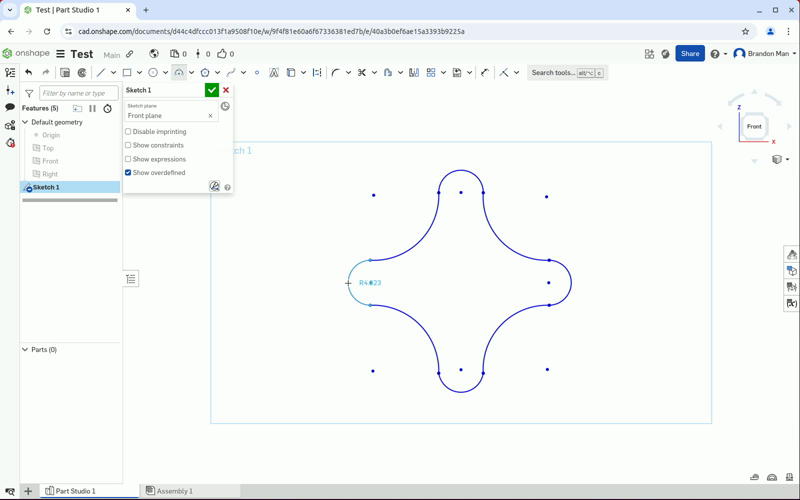
click(348, 282)
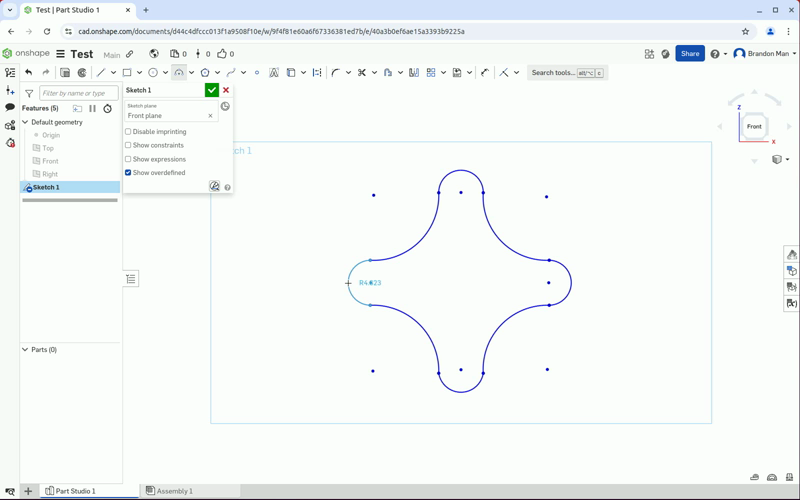
key_up(shift)
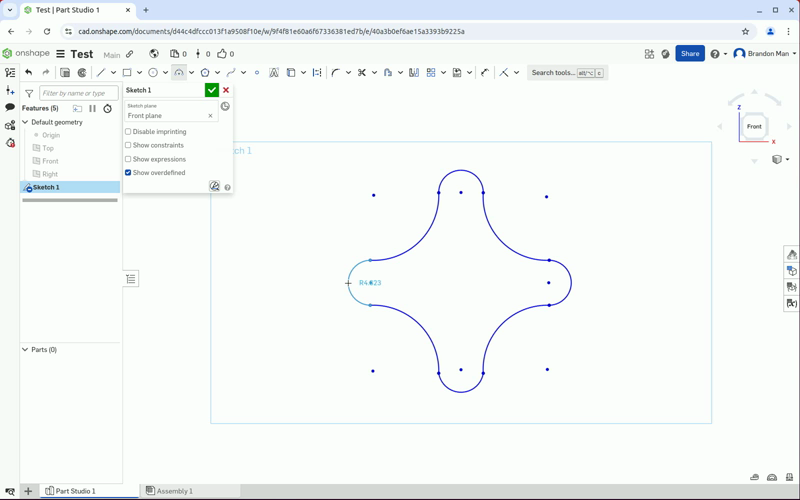
key(esc)
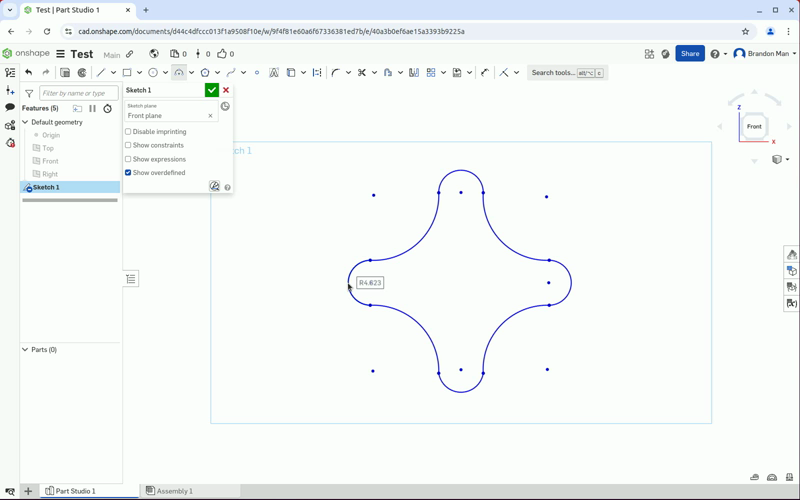
mouse_move(465, 188)
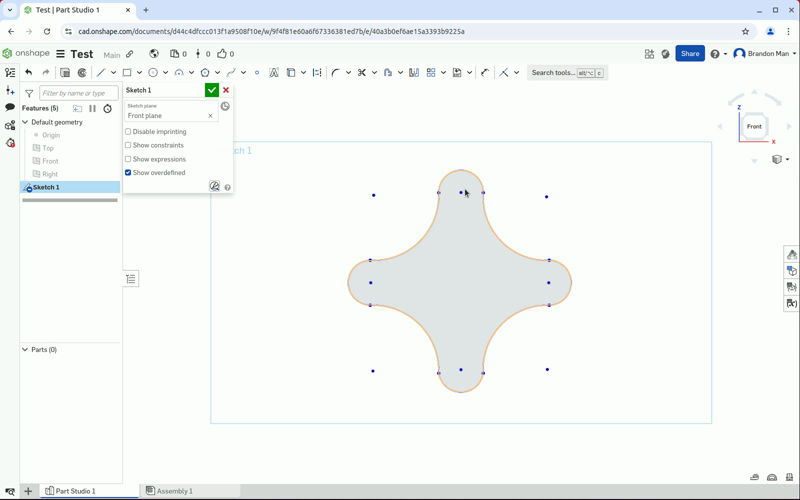
click(465, 188)
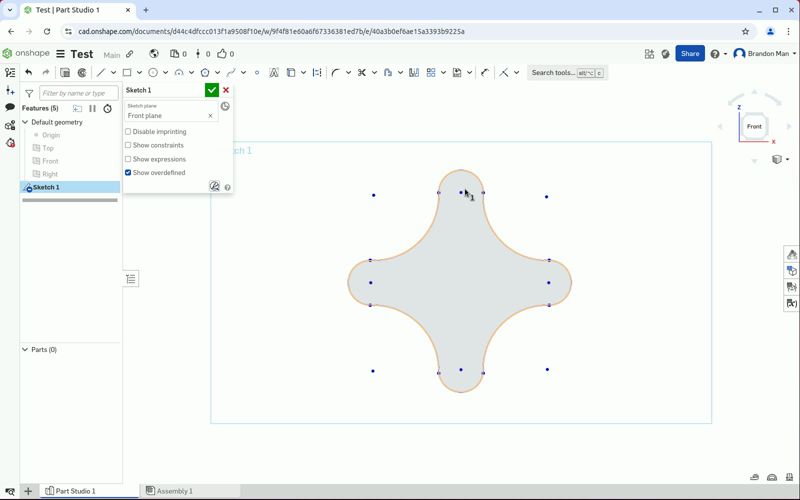
mouse_move(73, 352)
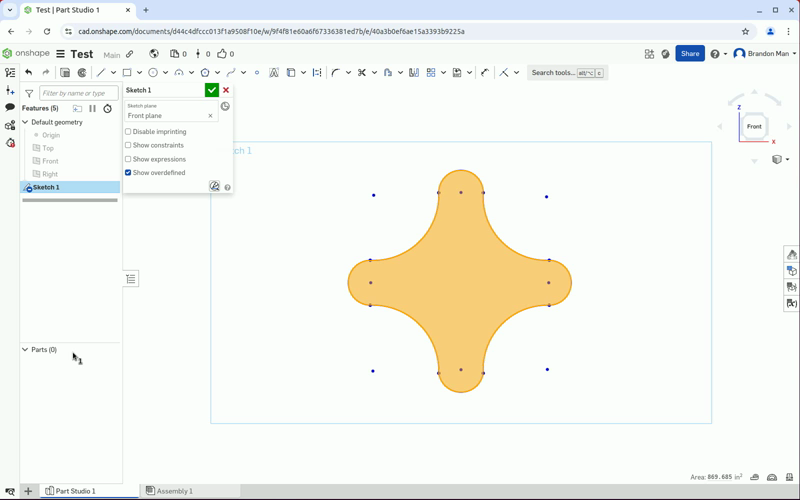
key(shift+y)
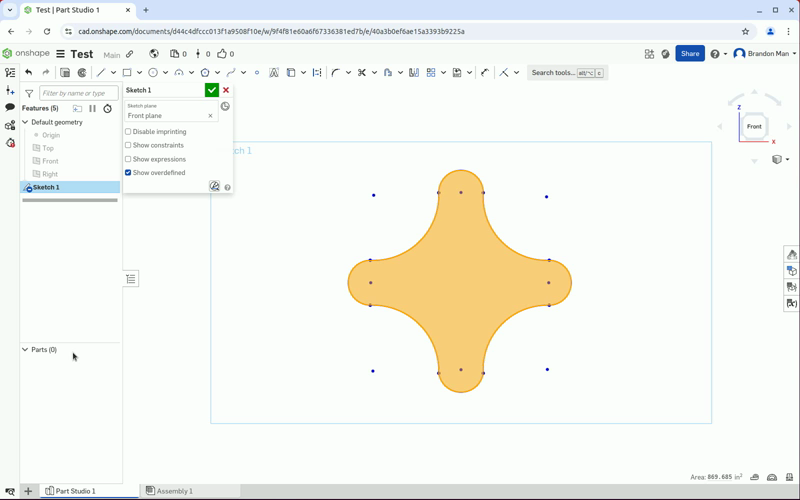
key(shift+e)
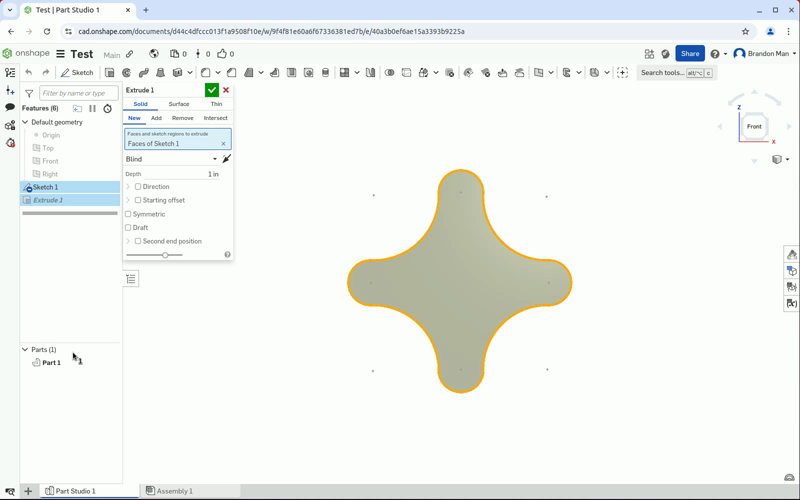
mouse_move(143, 106)
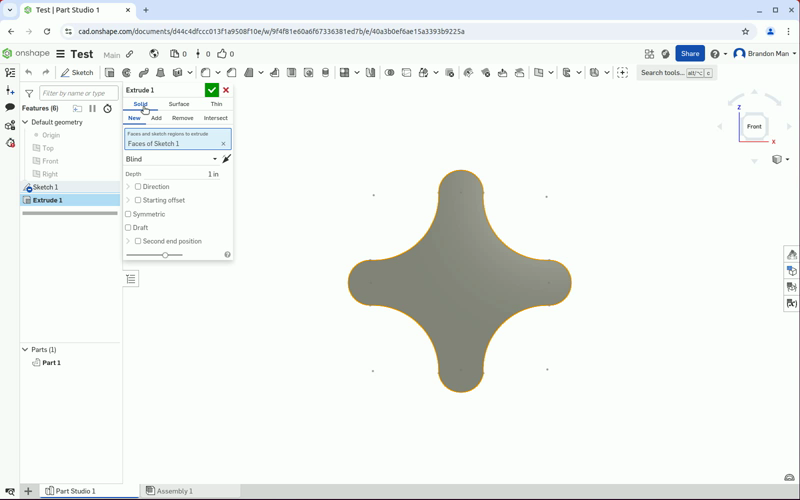
click(143, 106)
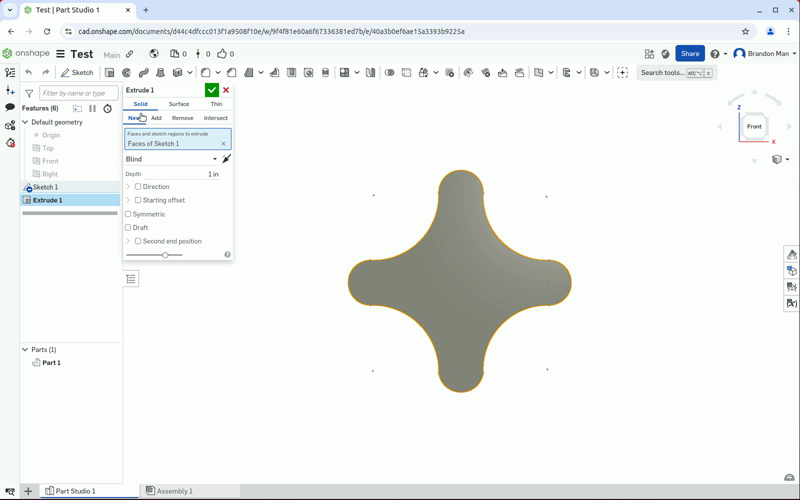
mouse_move(137, 120)
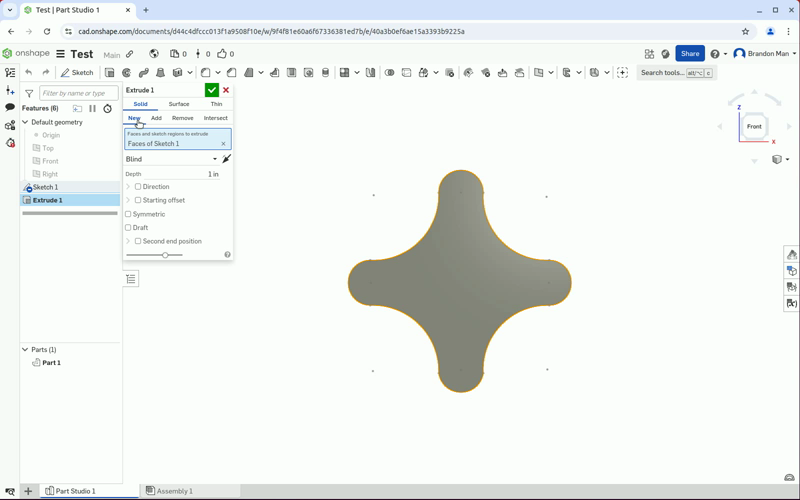
click(137, 120)
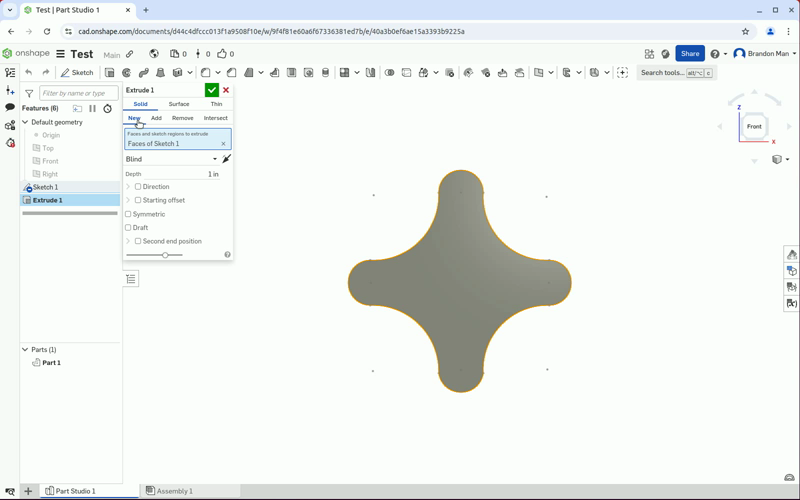
key(tab, 4)
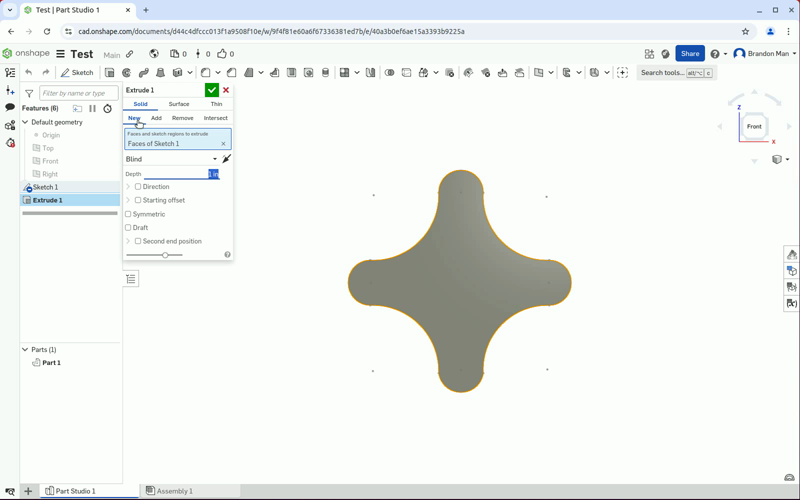
text(6.981)
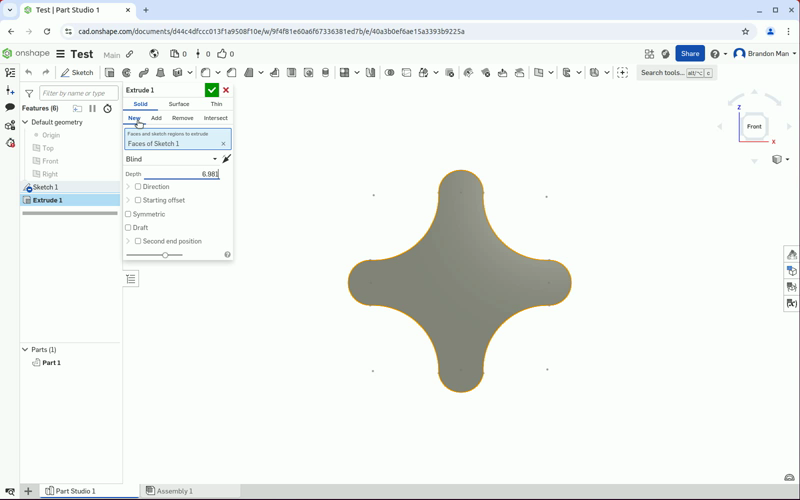
key(enter)
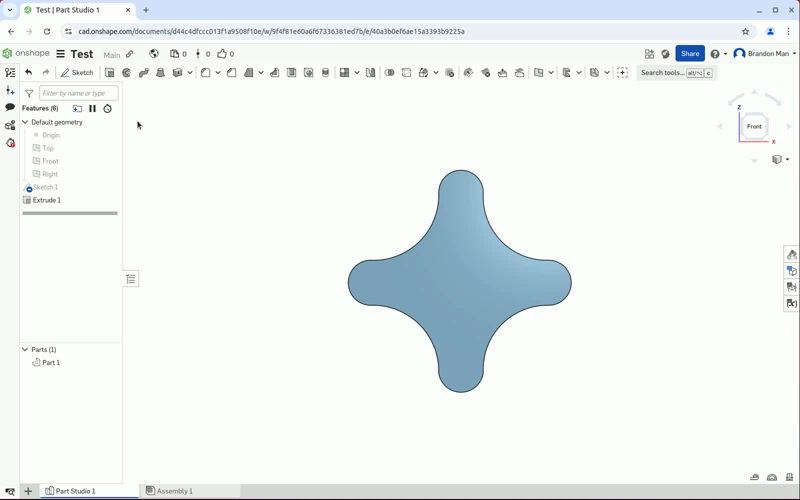
key(shift+h)
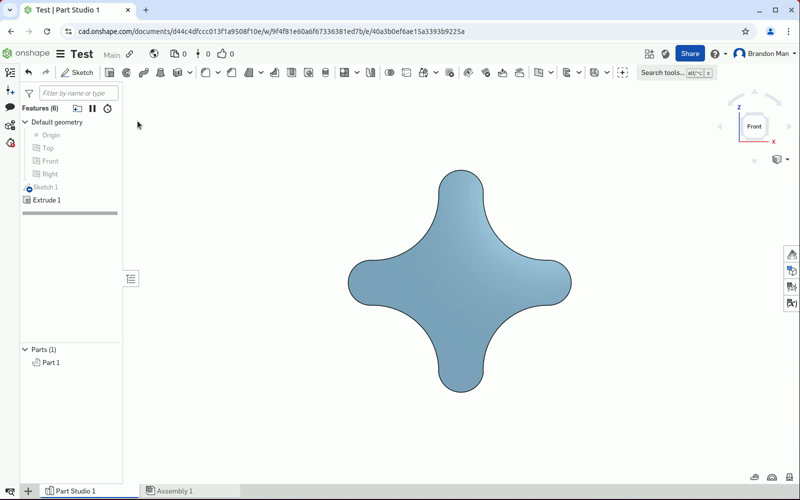
key(shift+h)
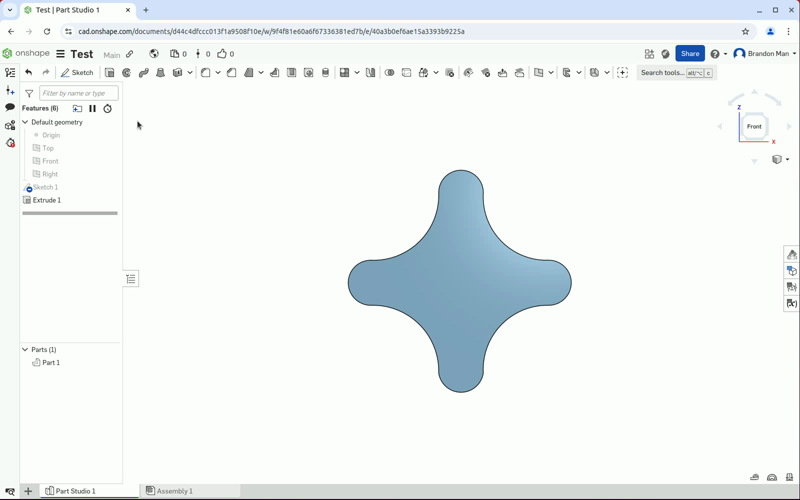
mouse_move(73, 189)
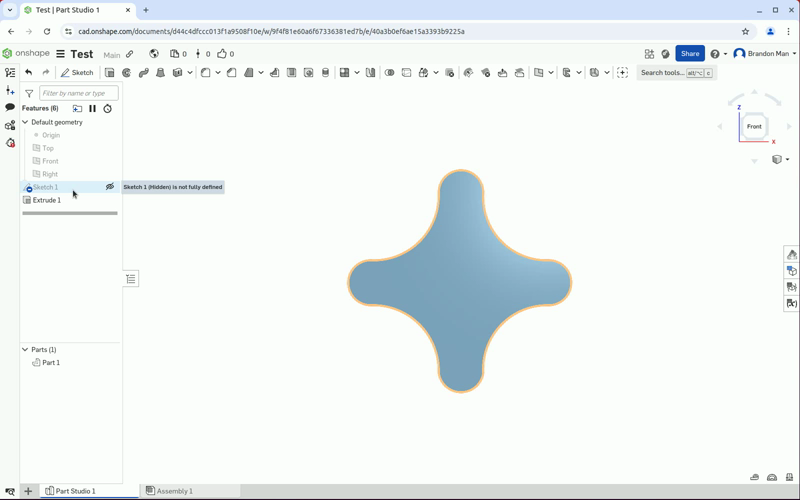
click(73, 189)
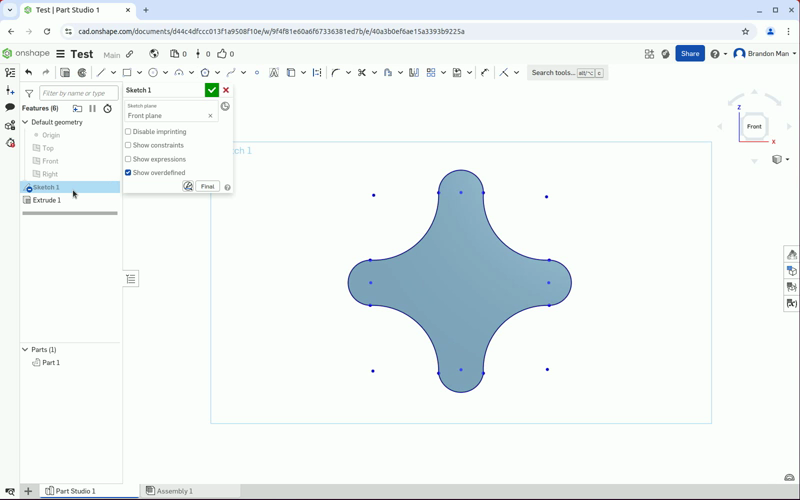
mouse_move(229, 92)
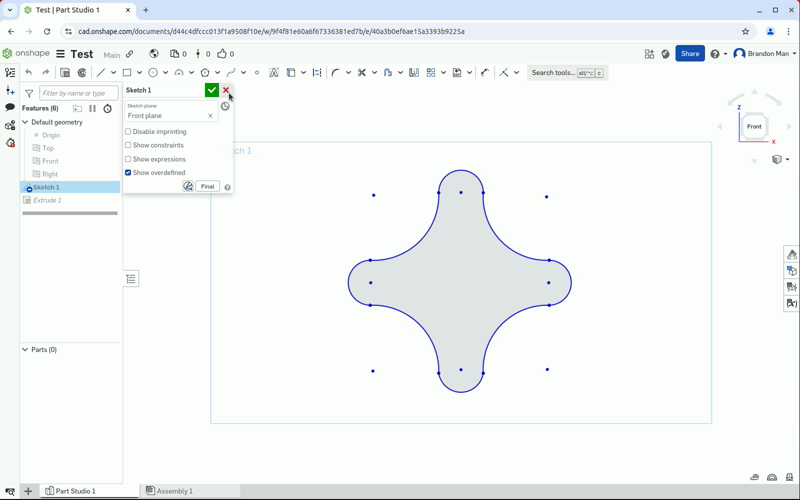
click(229, 92)
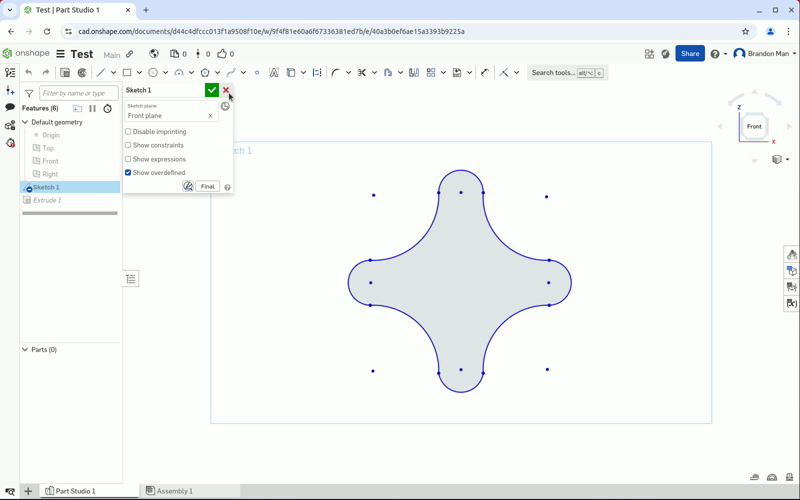
key(shift+s)
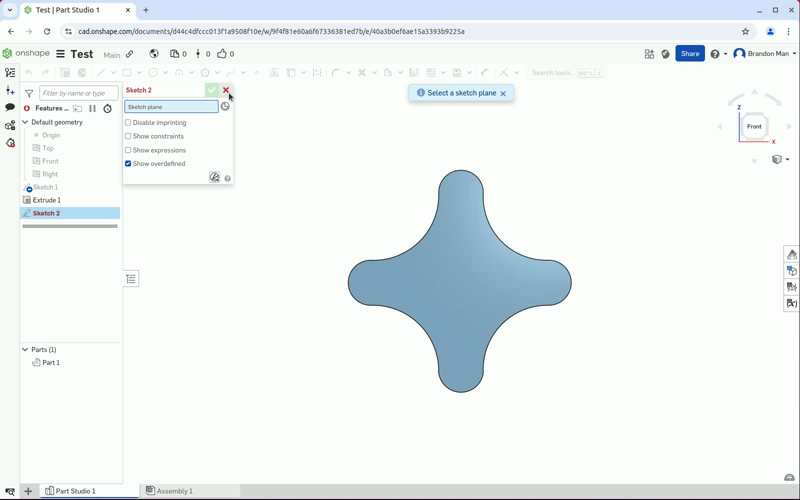
mouse_move(73, 163)
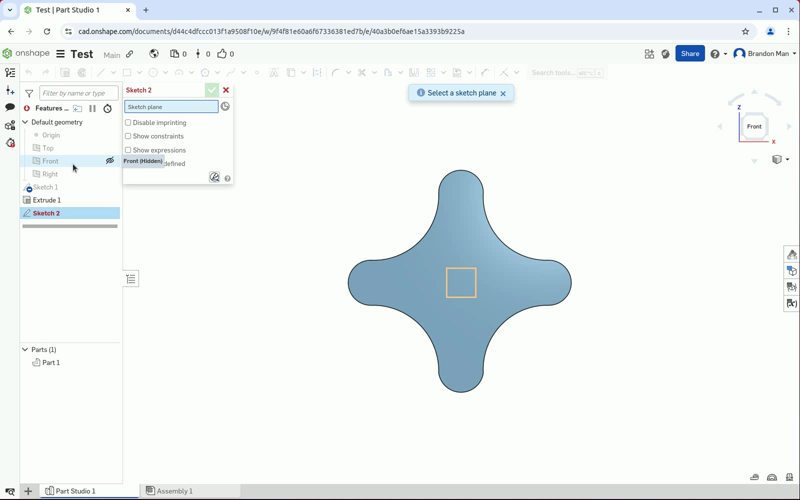
click(73, 163)
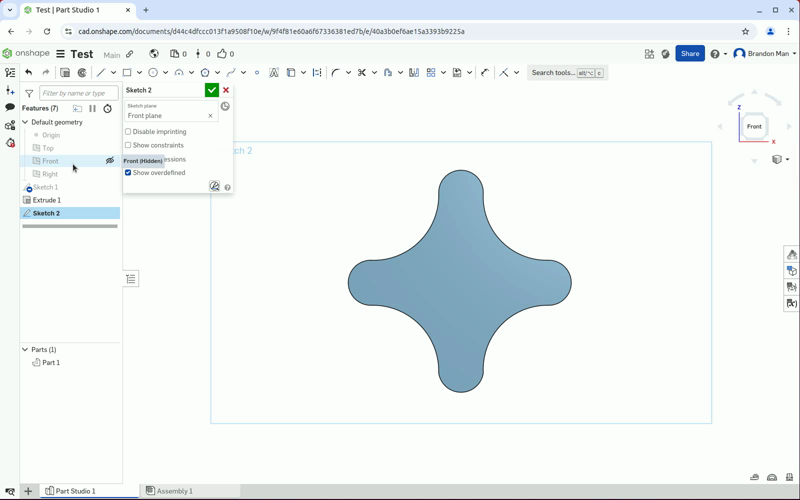
mouse_move(73, 352)
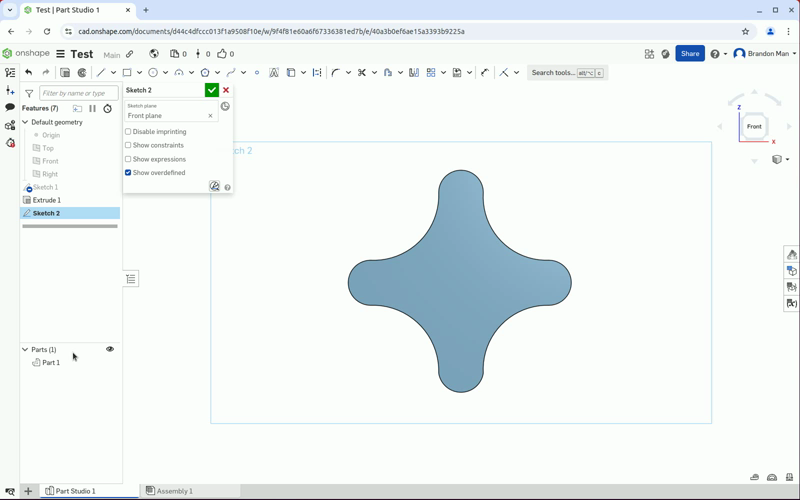
key(y)
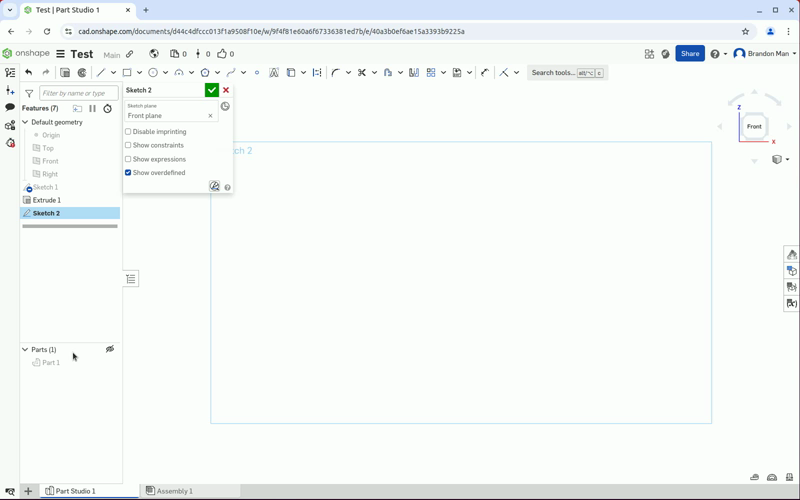
key(c)
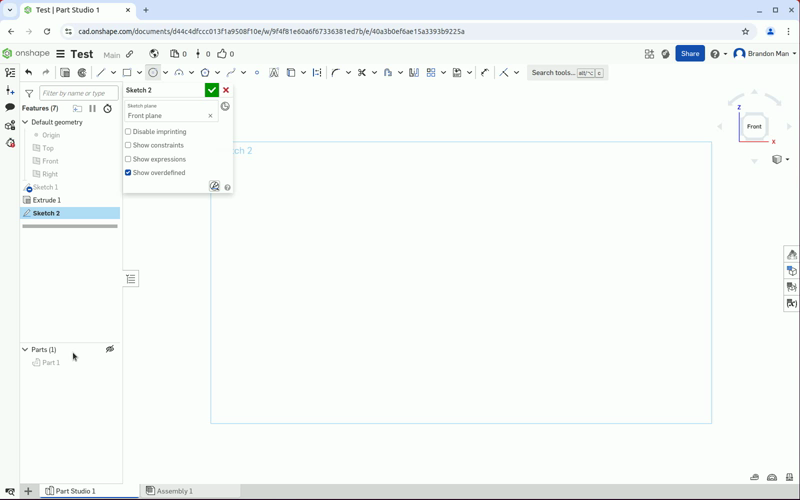
key_down(shift)
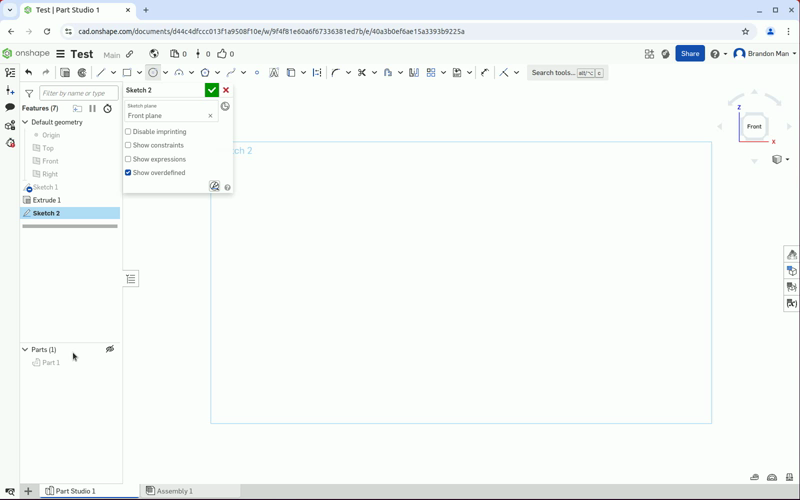
mouse_move(460, 192)
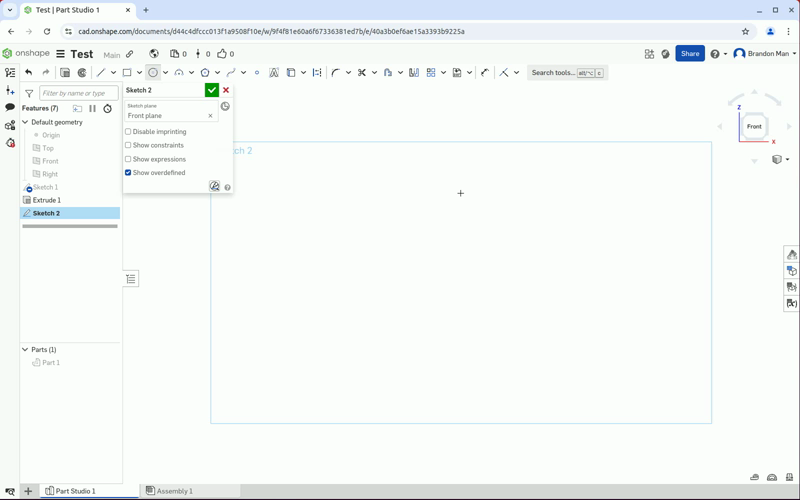
click(460, 192)
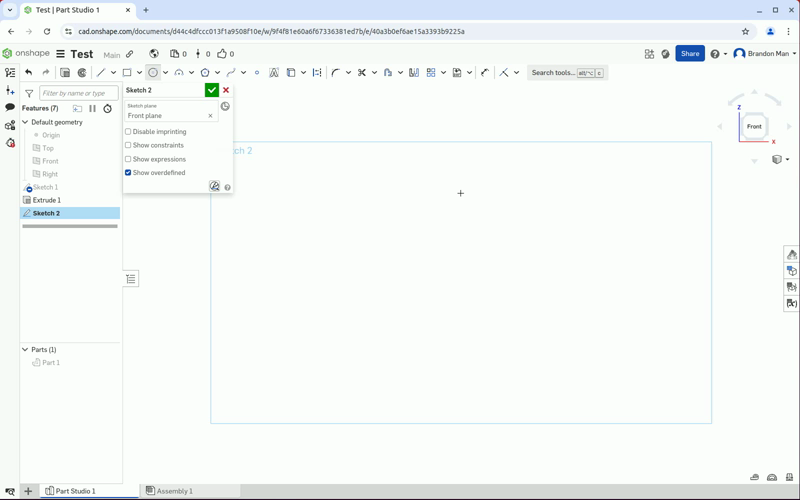
key_up(shift)
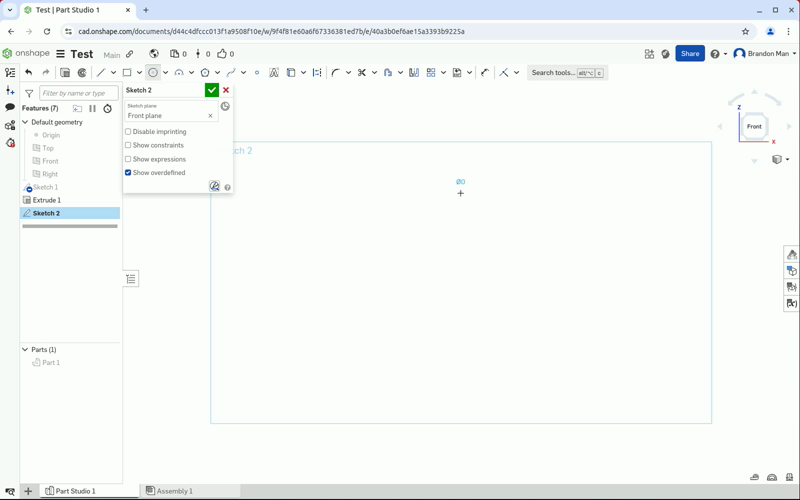
mouse_move(472, 192)
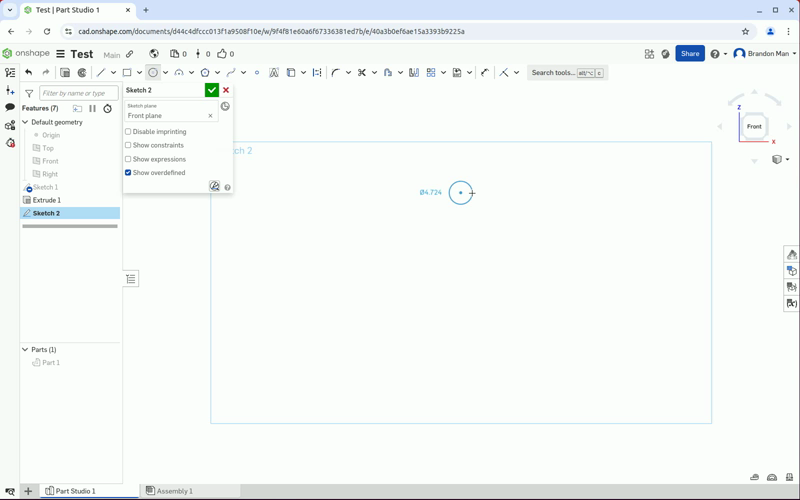
click(472, 192)
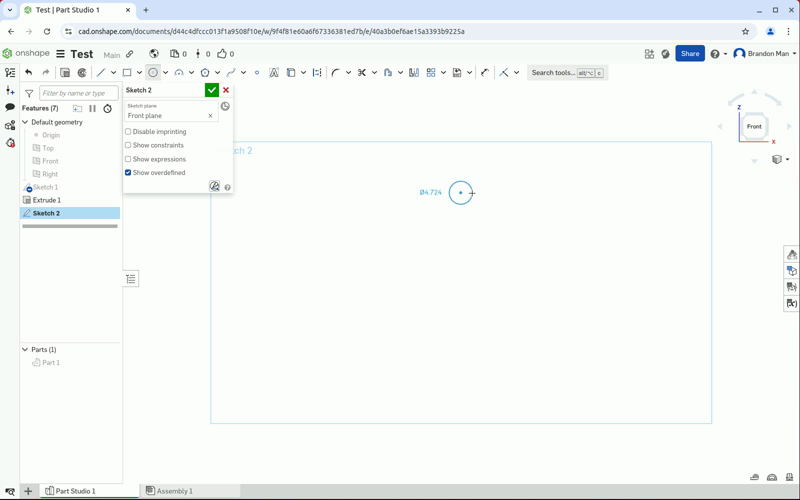
key(esc)
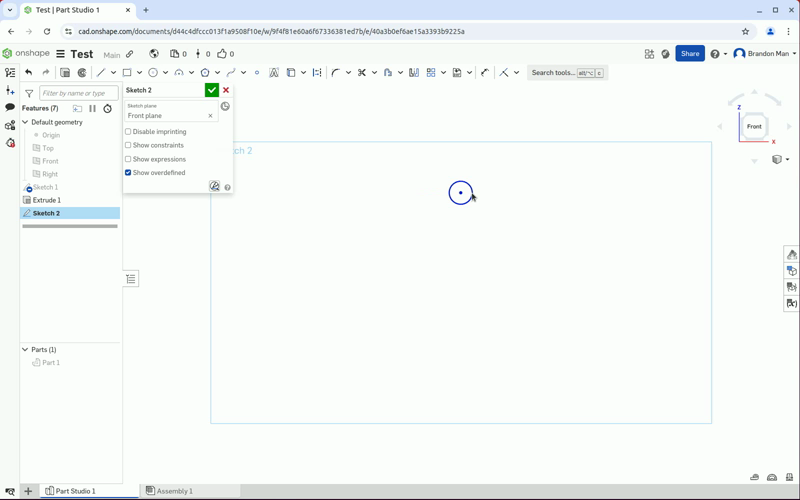
mouse_move(454, 197)
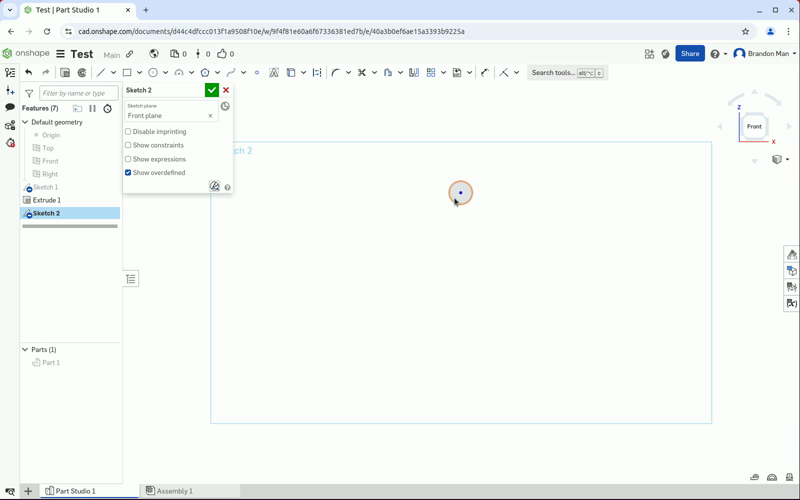
scroll(6)
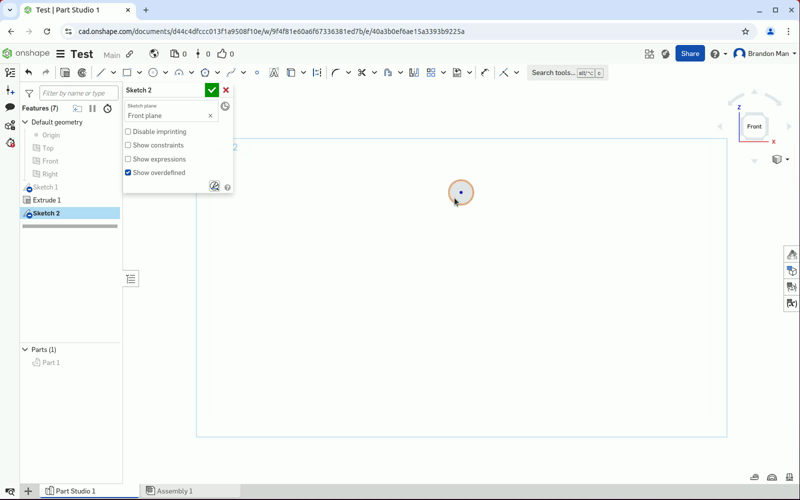
scroll(6)
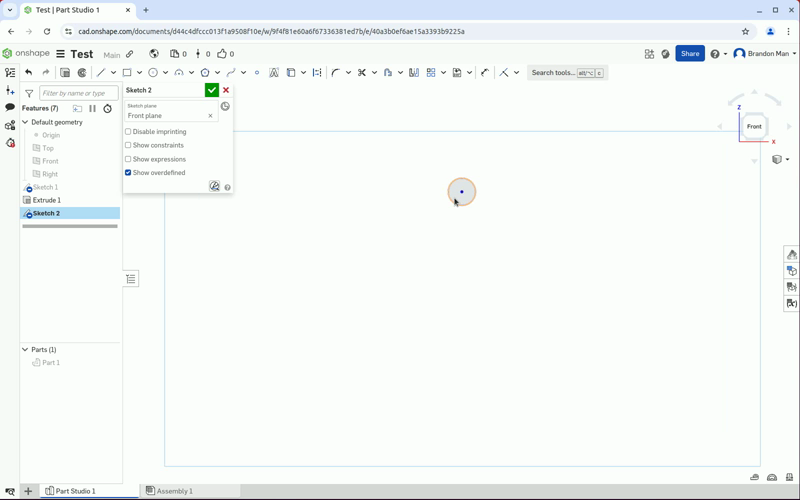
scroll(6)
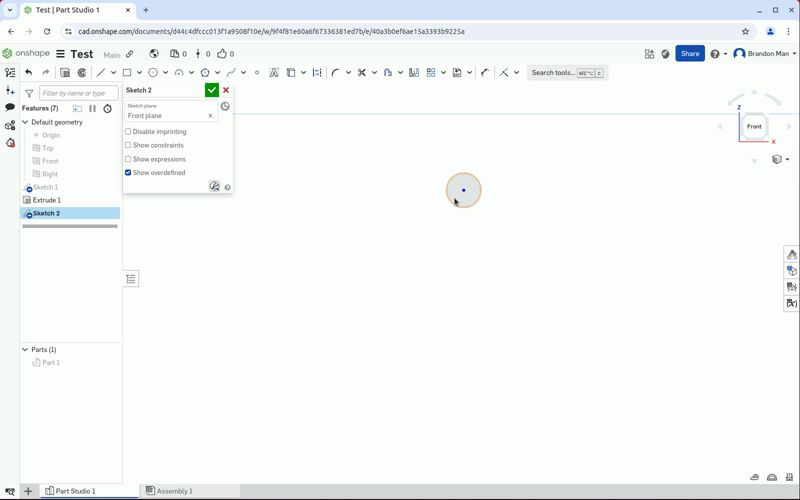
scroll(6)
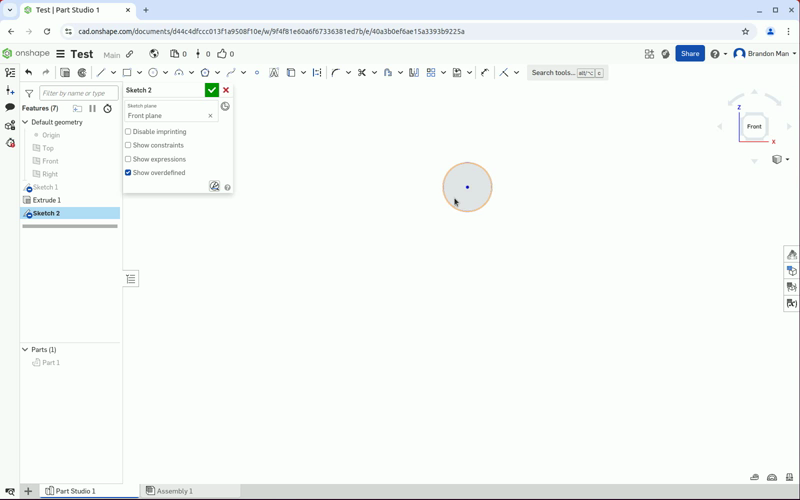
scroll(6)
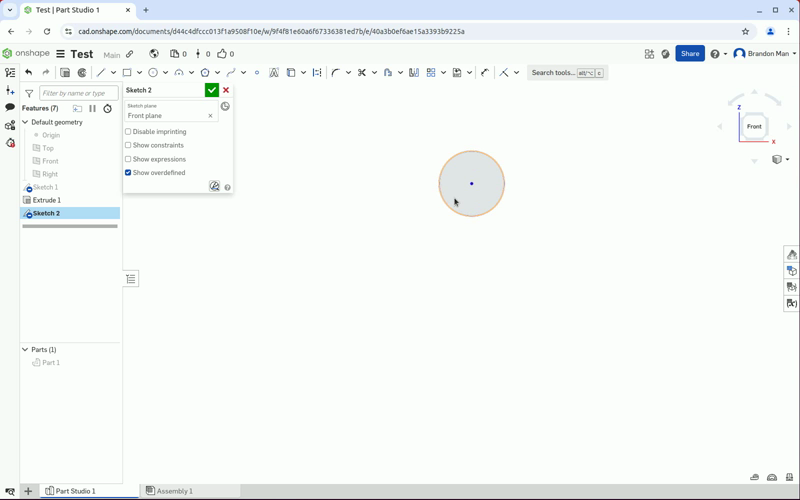
scroll(6)
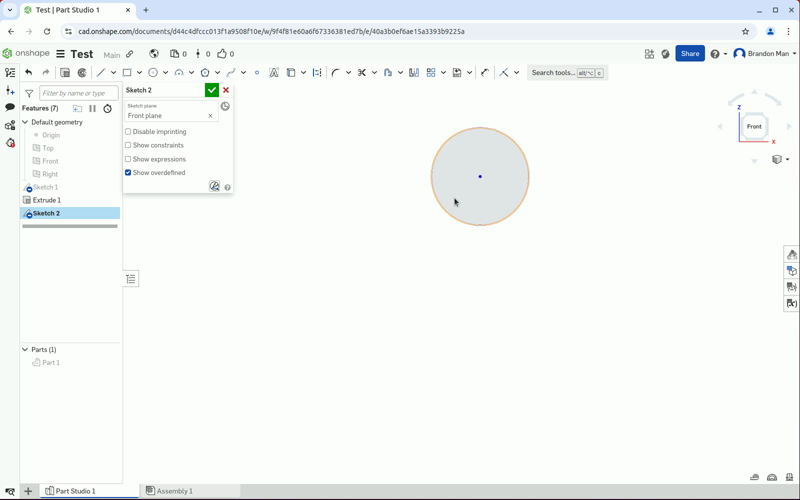
scroll(6)
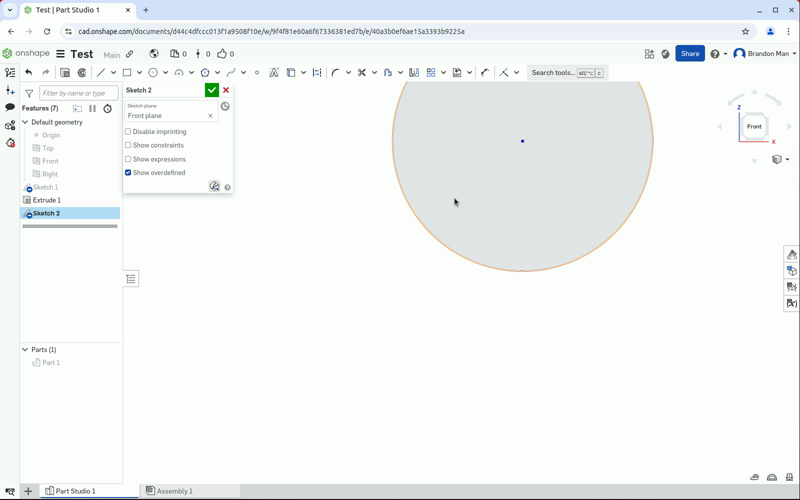
click(454, 197)
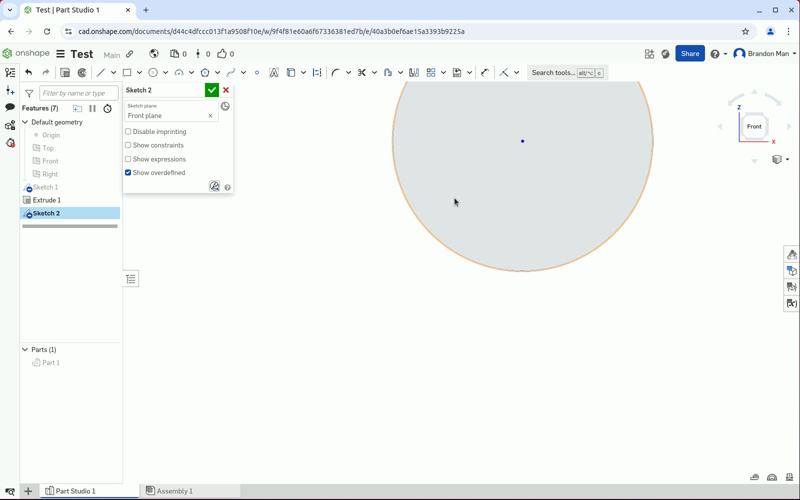
scroll(-6)
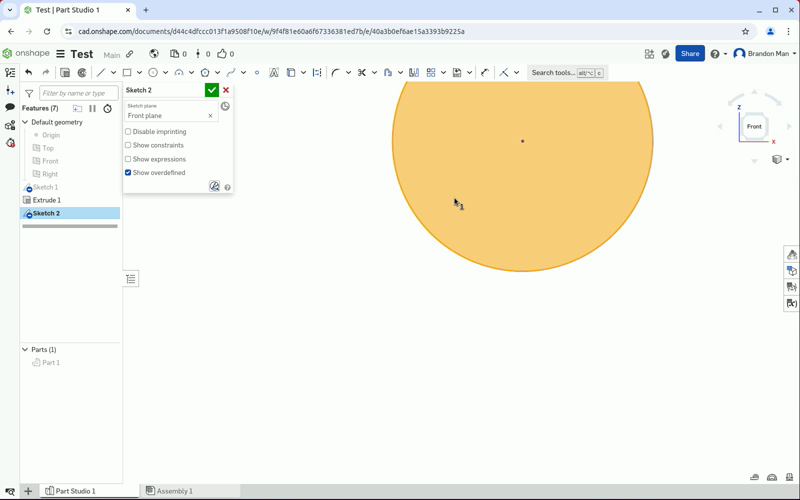
scroll(-6)
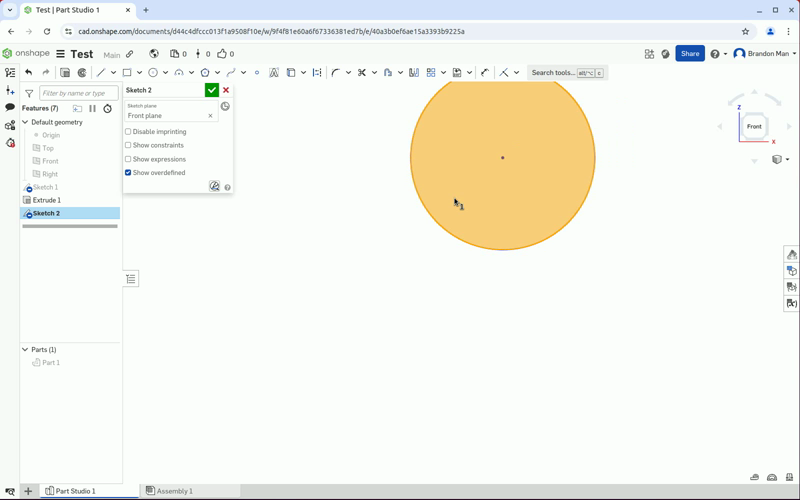
scroll(-6)
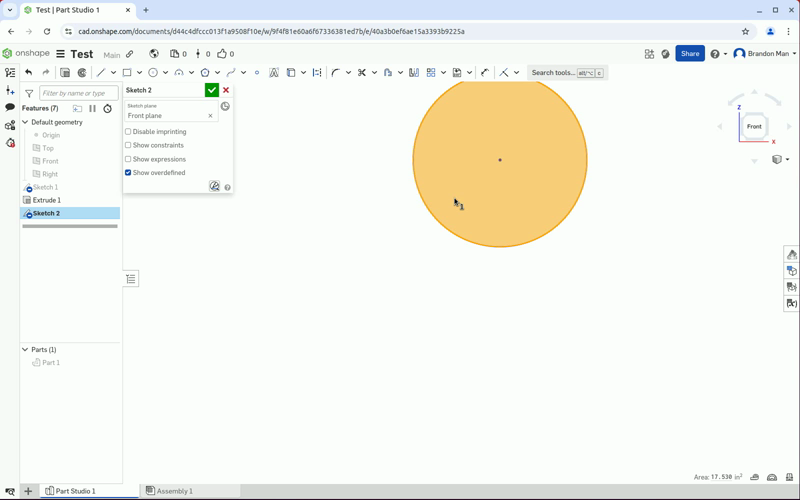
scroll(-6)
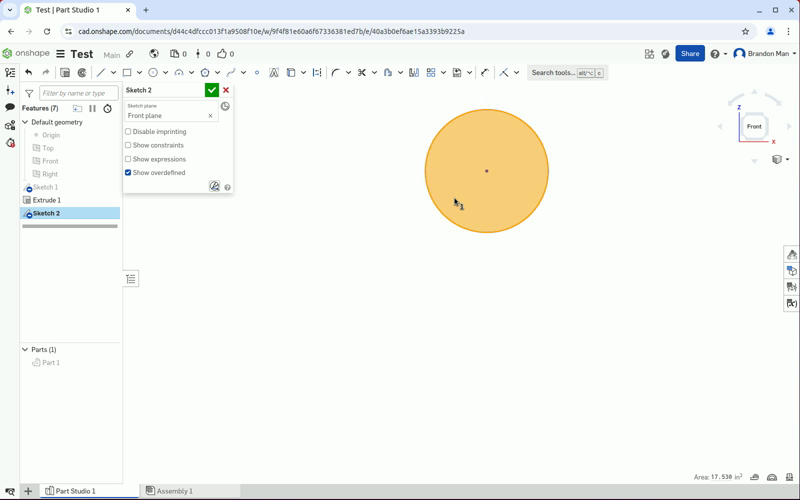
scroll(-6)
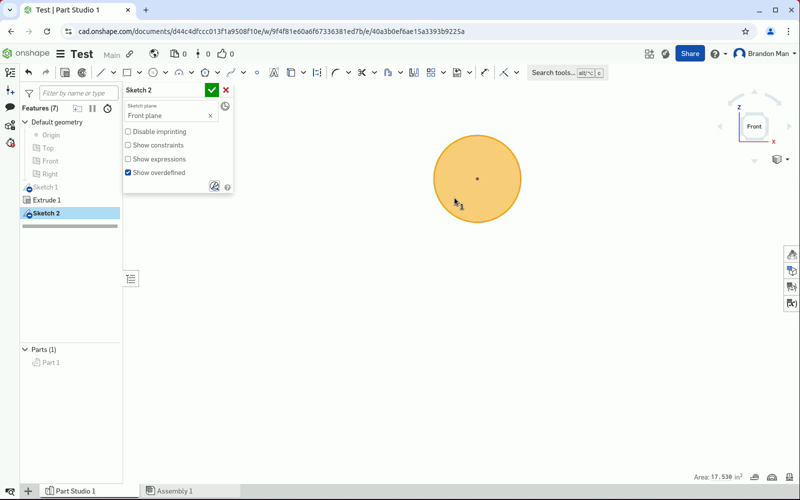
scroll(-6)
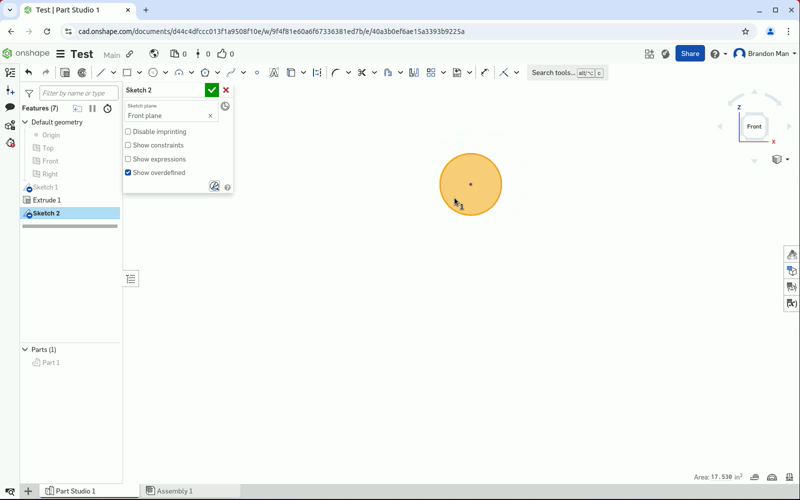
scroll(-6)
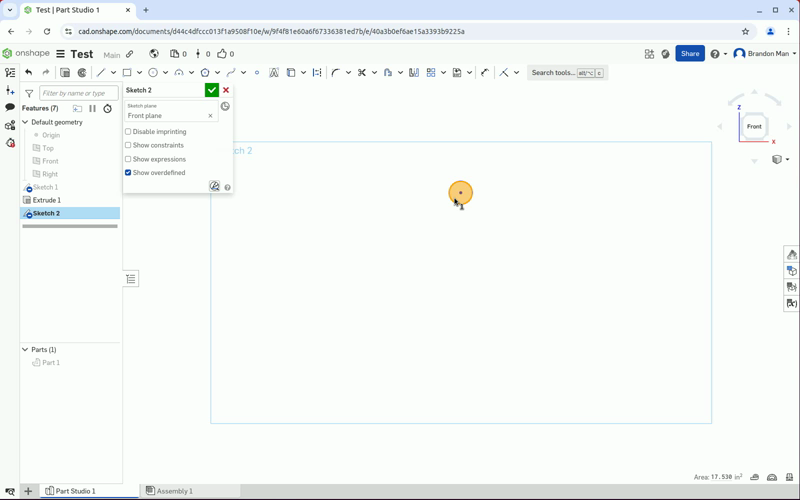
mouse_move(73, 352)
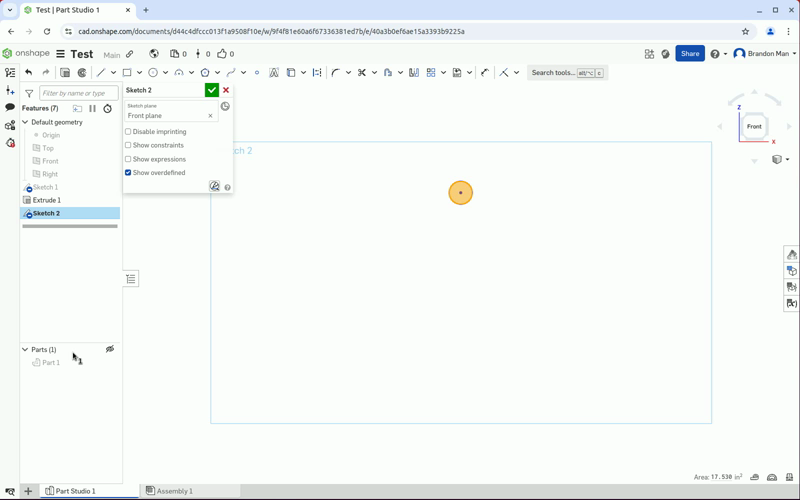
key(shift+y)
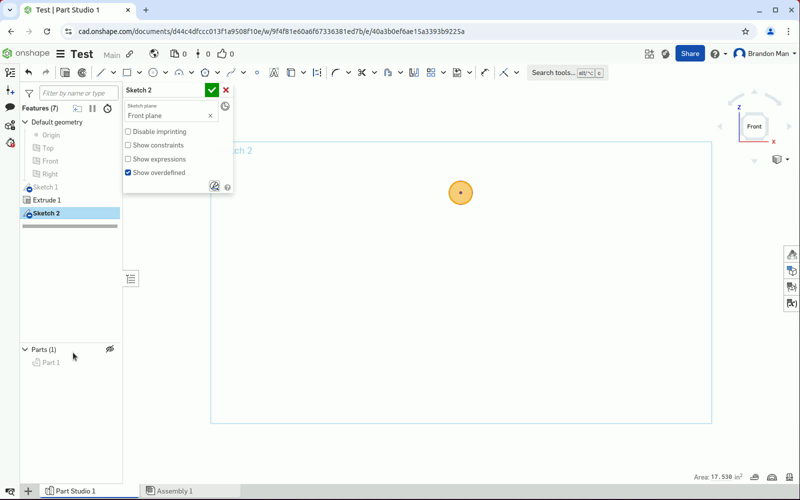
key(shift+e)
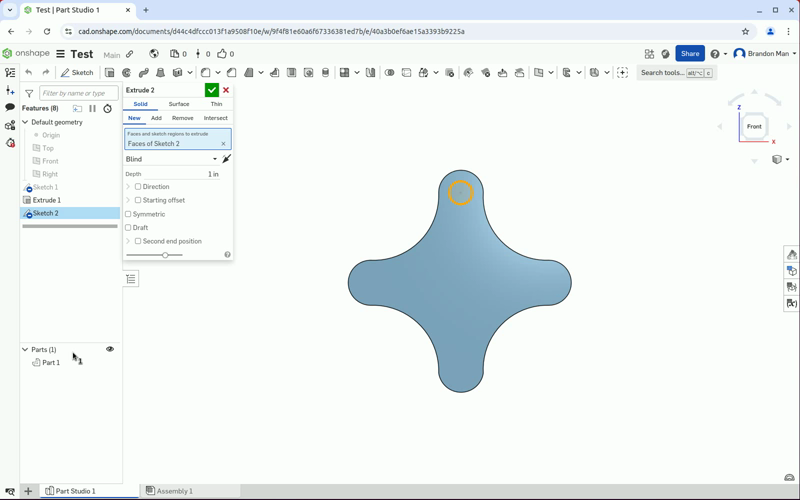
mouse_move(143, 106)
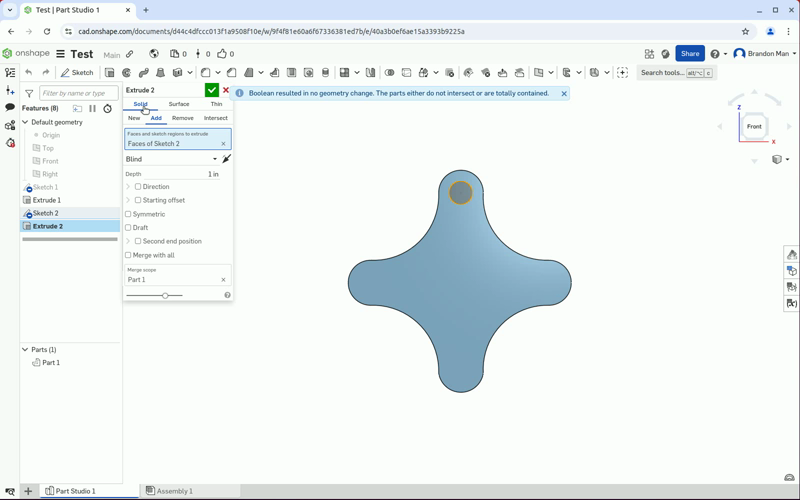
click(143, 106)
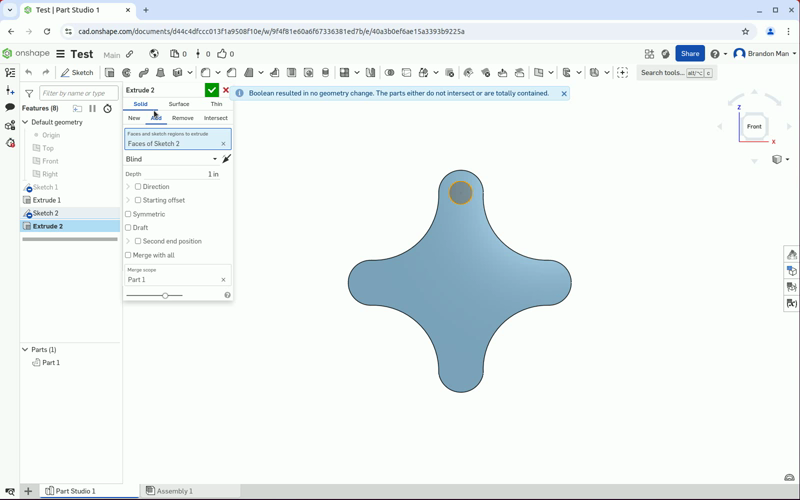
mouse_move(186, 120)
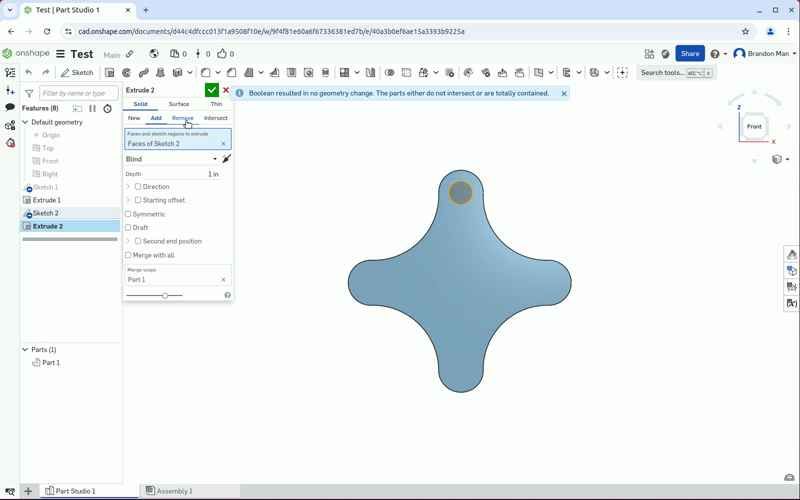
click(186, 120)
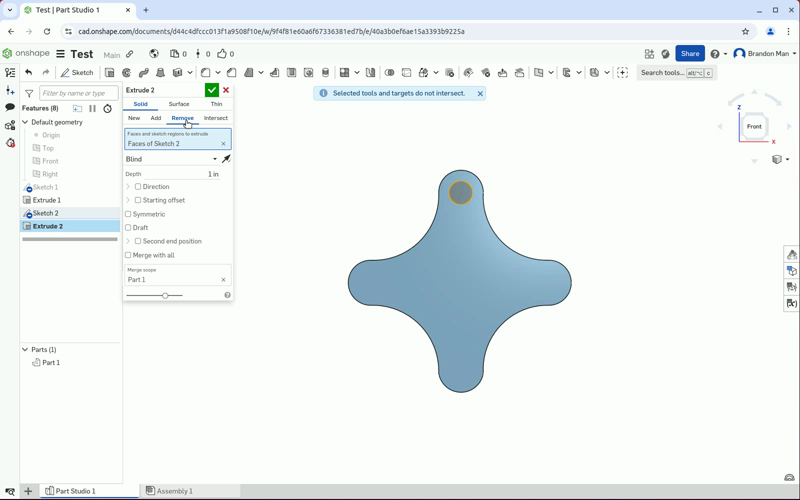
key(tab, 4)
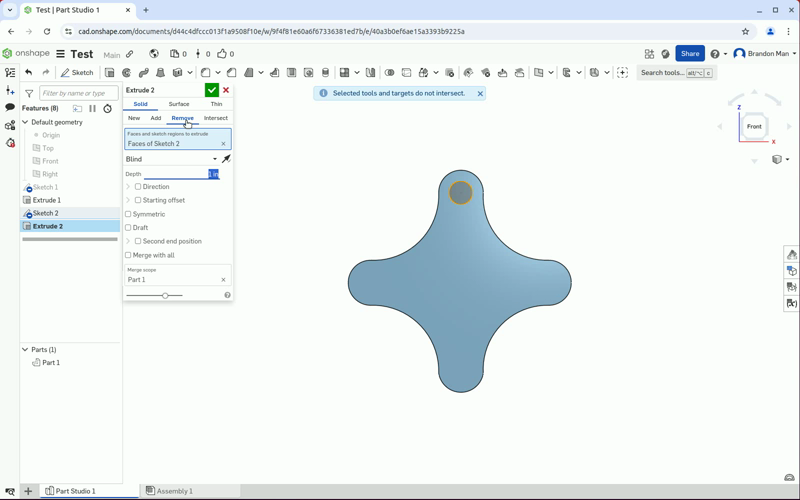
text(-18.535)
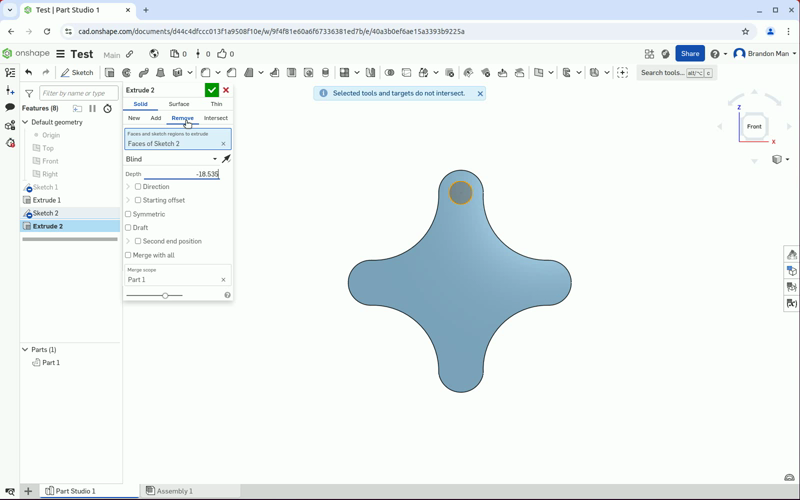
key(tab, 6)
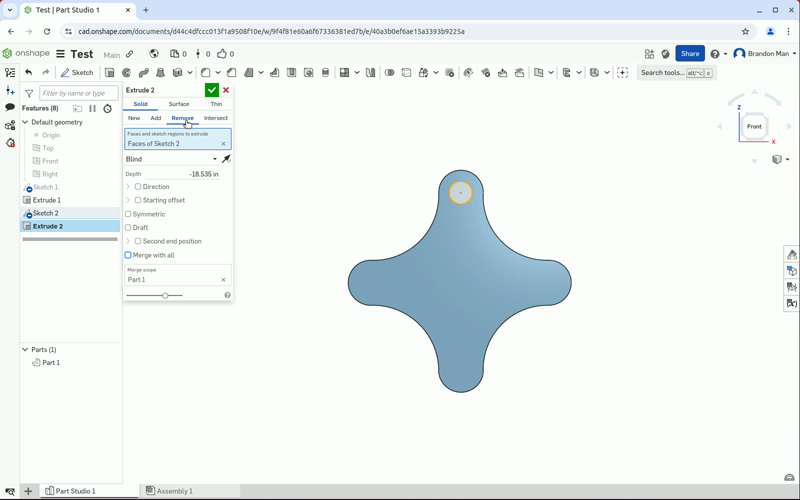
key(space)
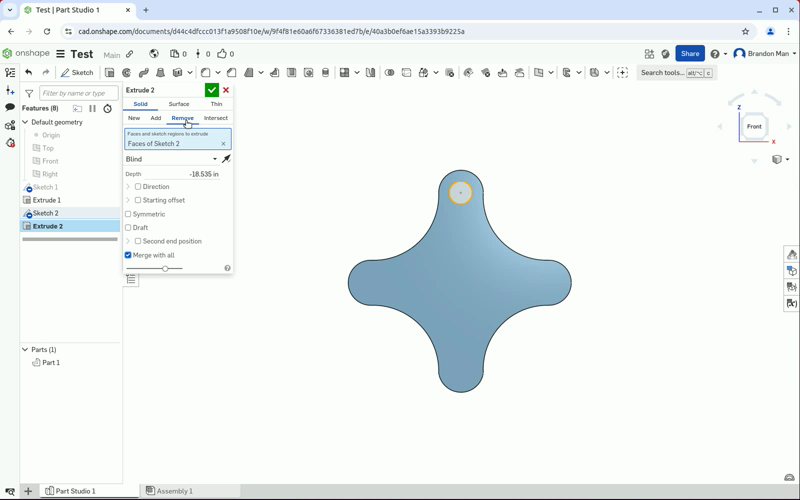
key(enter)
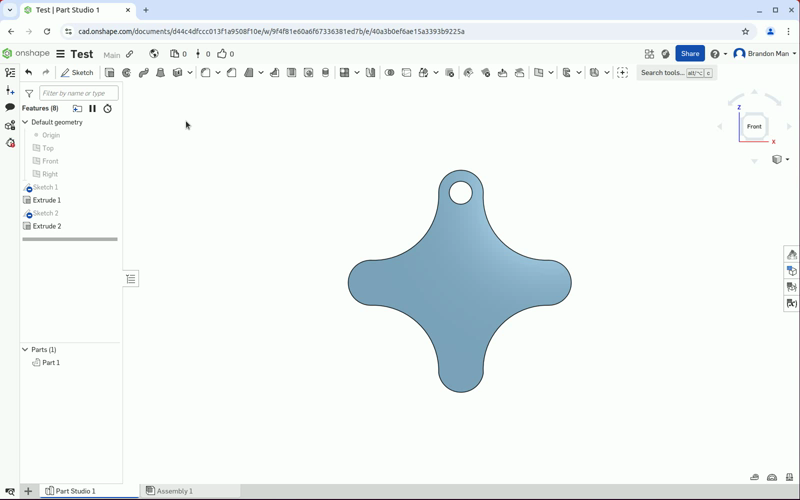
key(shift+h)
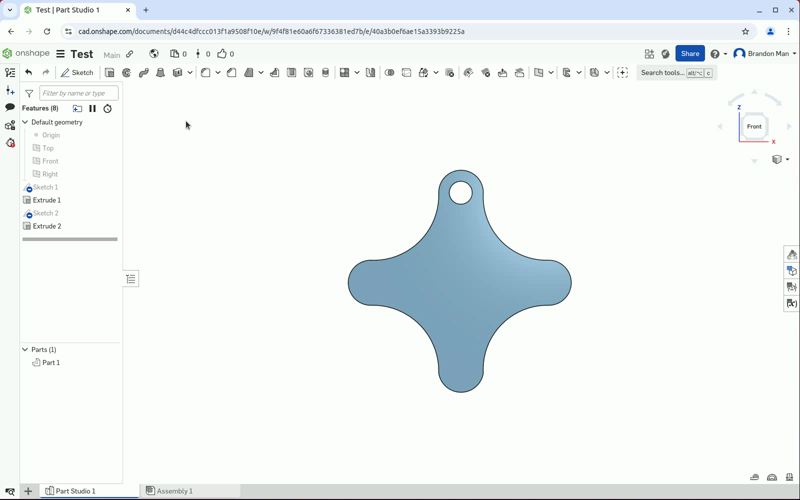
key(shift+h)
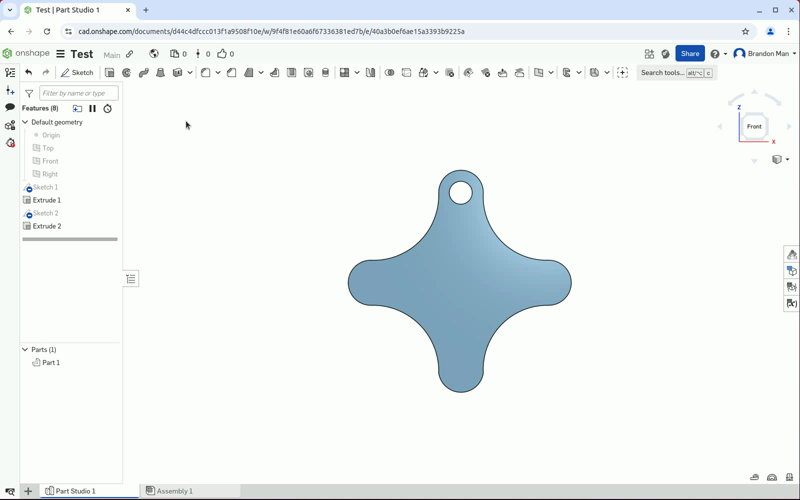
mouse_move(73, 189)
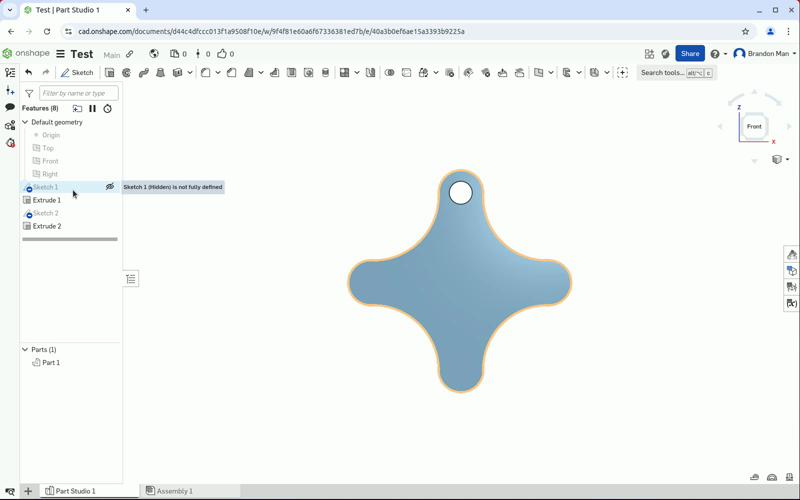
click(73, 189)
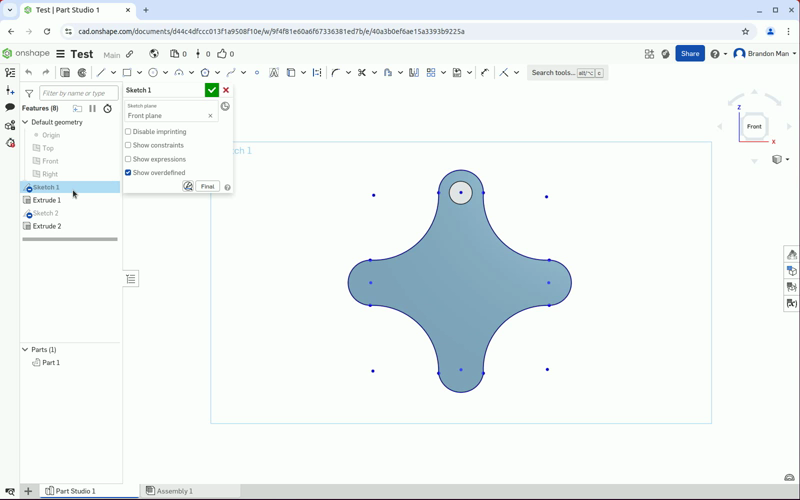
mouse_move(229, 92)
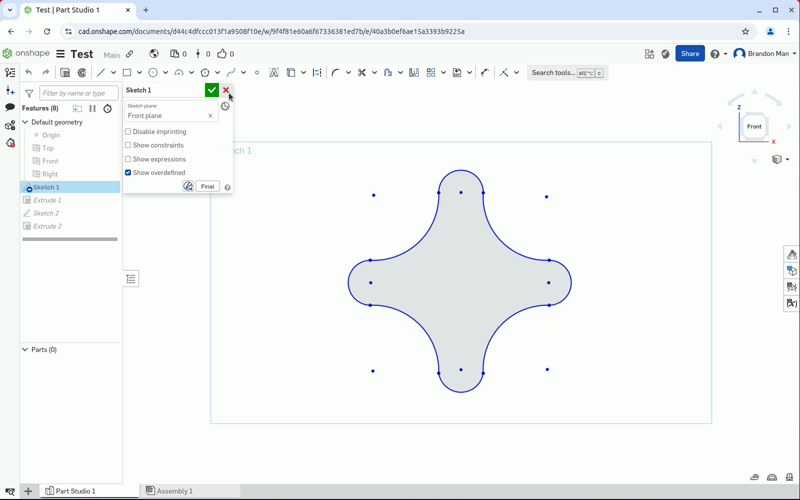
click(229, 92)
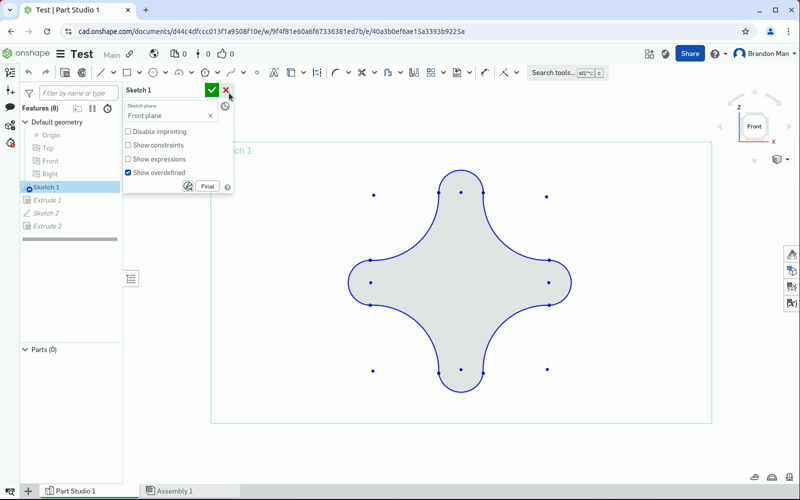
key(shift+s)
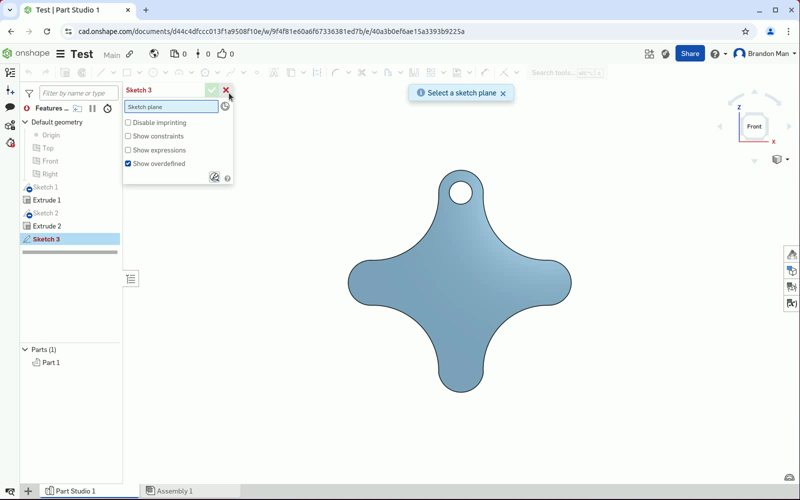
mouse_move(73, 163)
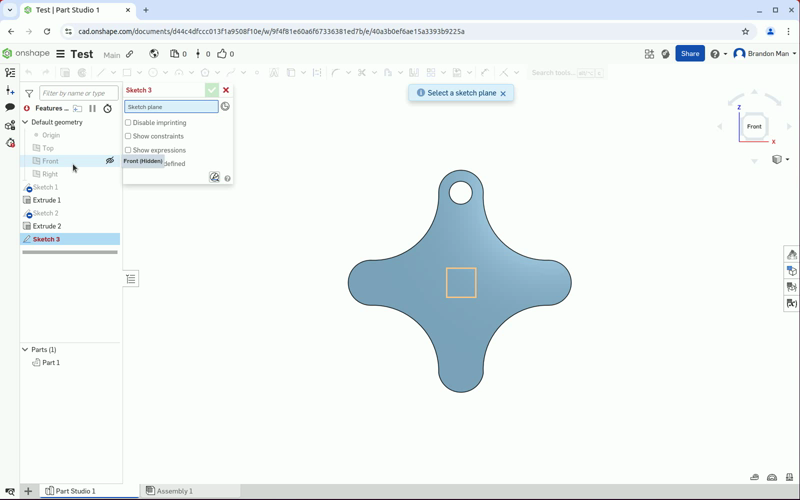
click(73, 163)
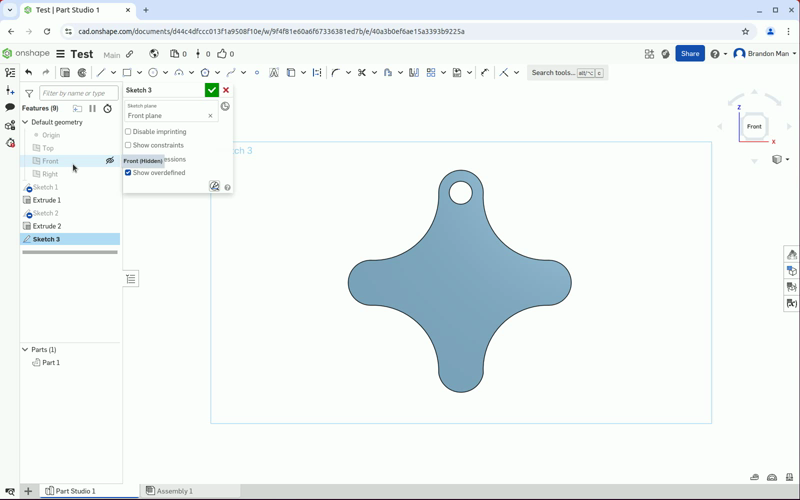
mouse_move(73, 352)
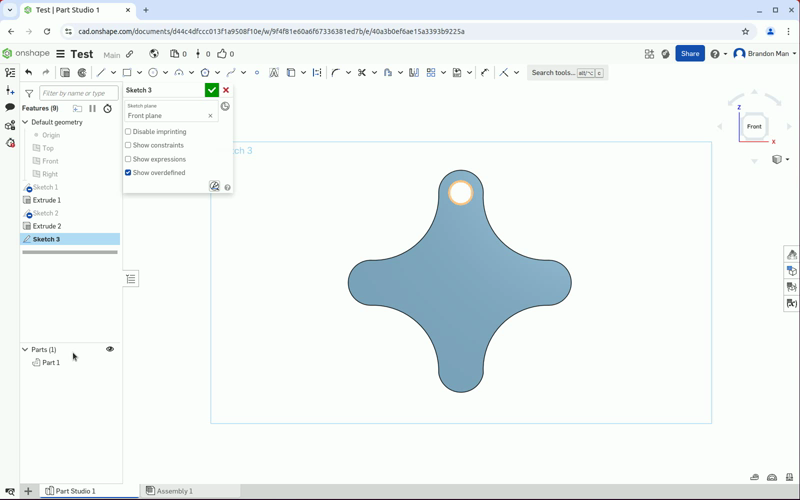
key(y)
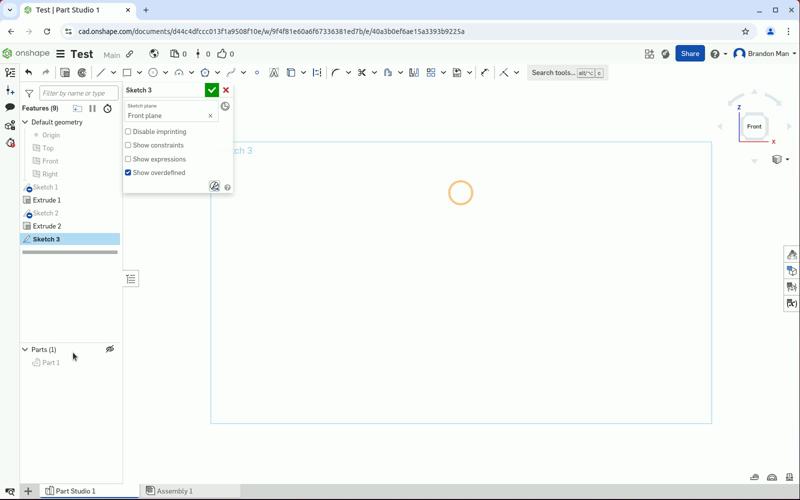
key(c)
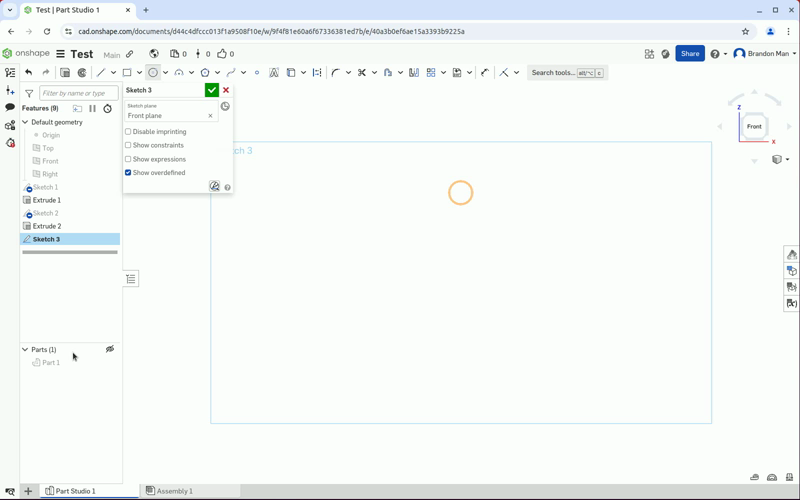
key_down(shift)
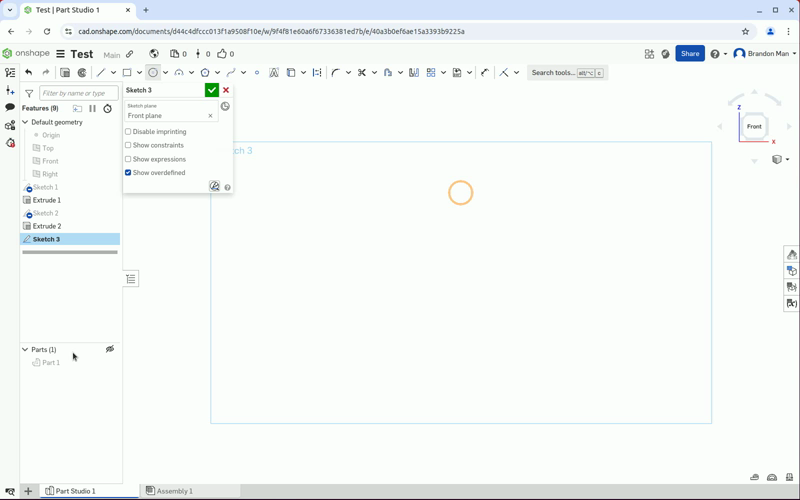
mouse_move(551, 282)
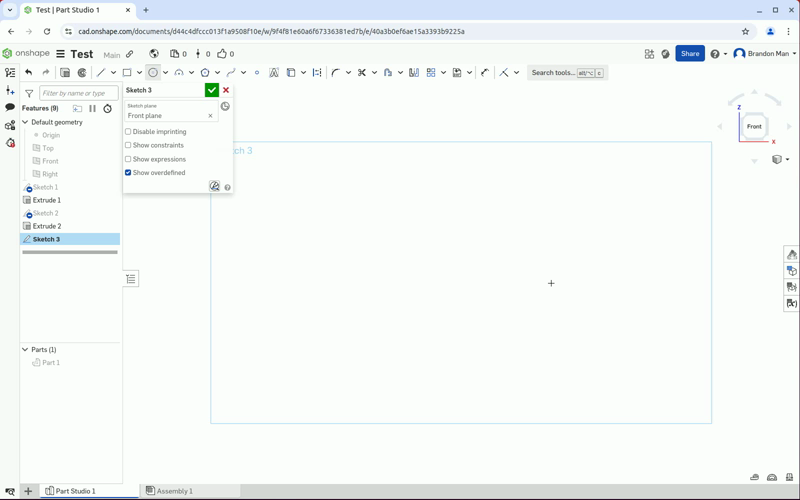
click(551, 282)
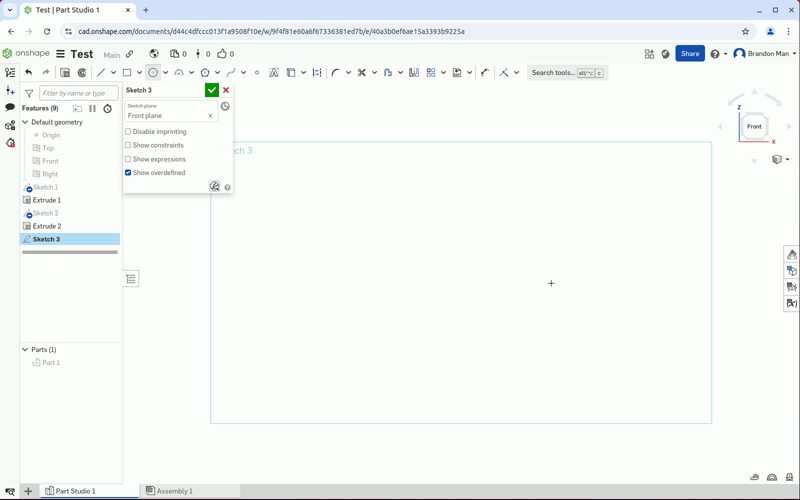
key_up(shift)
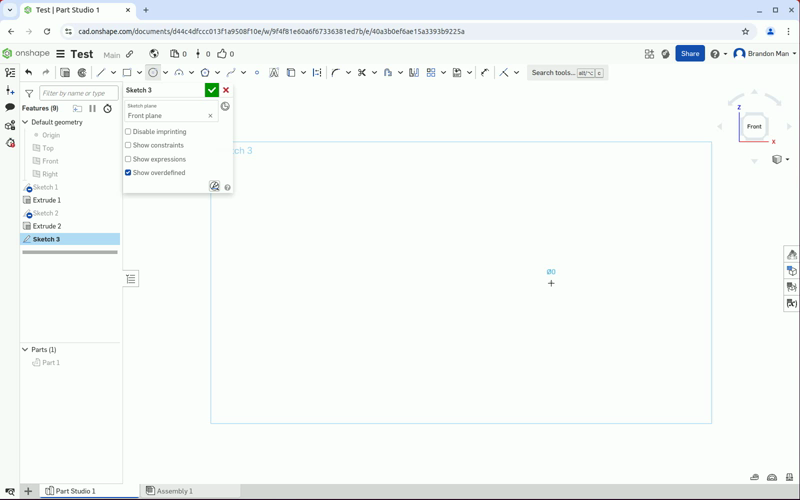
mouse_move(562, 282)
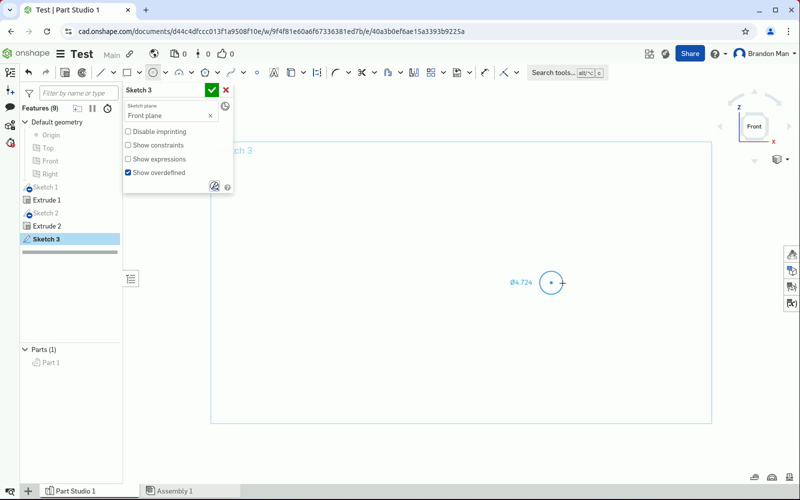
click(562, 282)
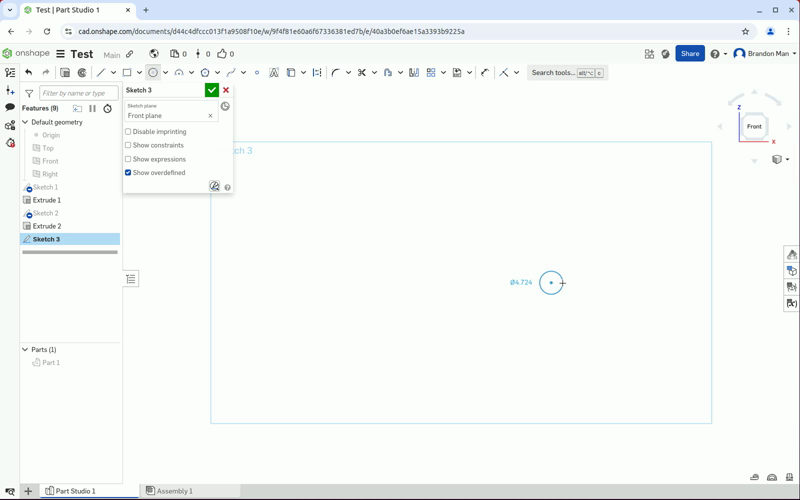
key(esc)
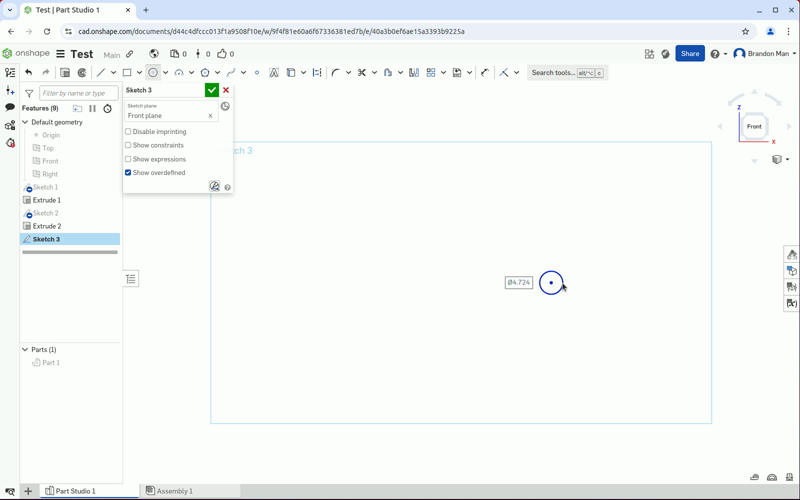
mouse_move(551, 273)
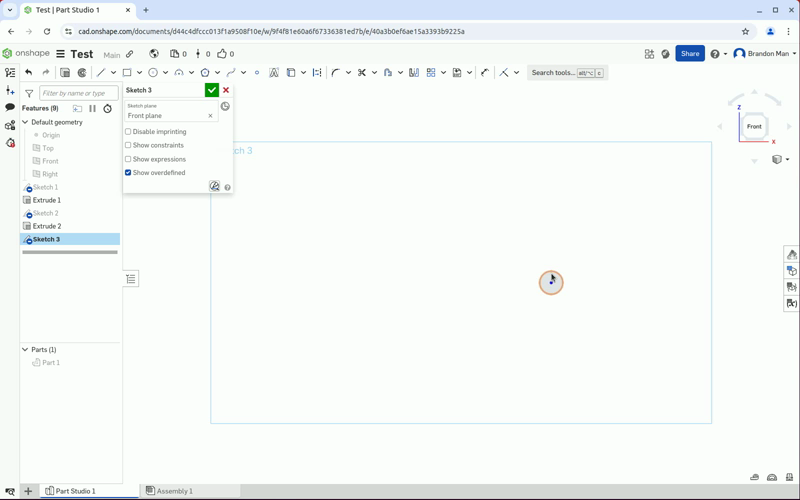
scroll(6)
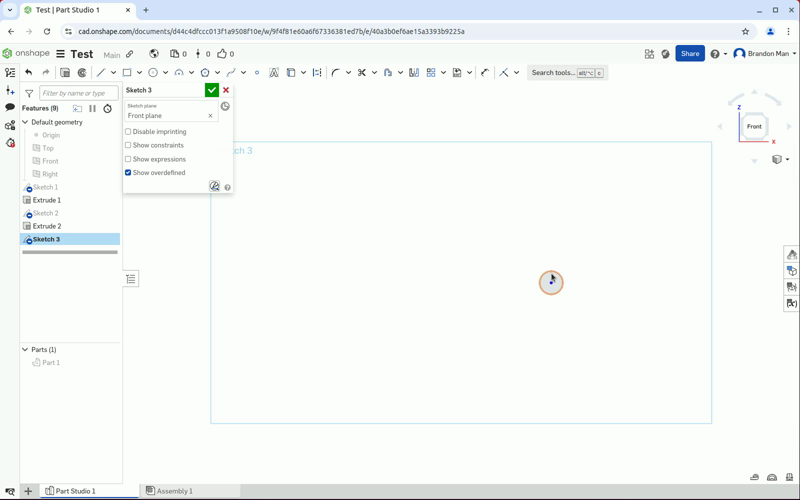
scroll(6)
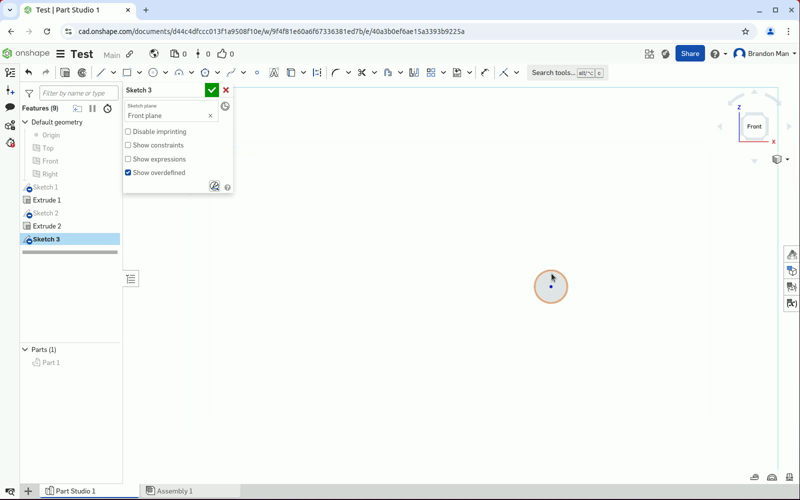
scroll(6)
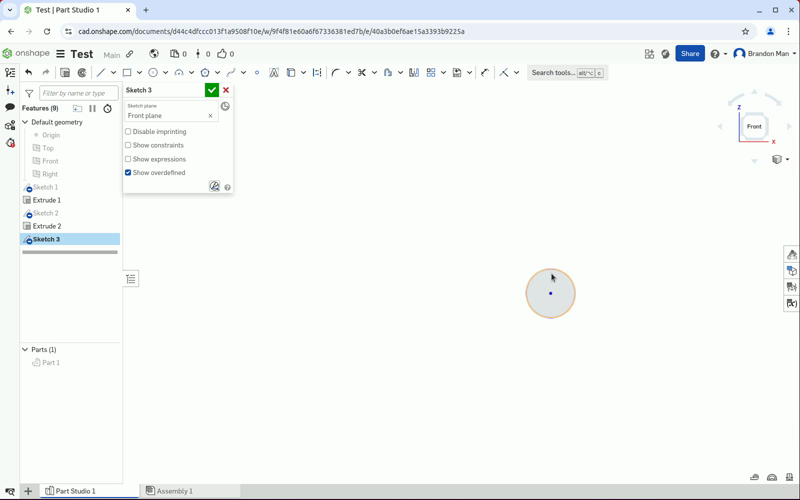
scroll(6)
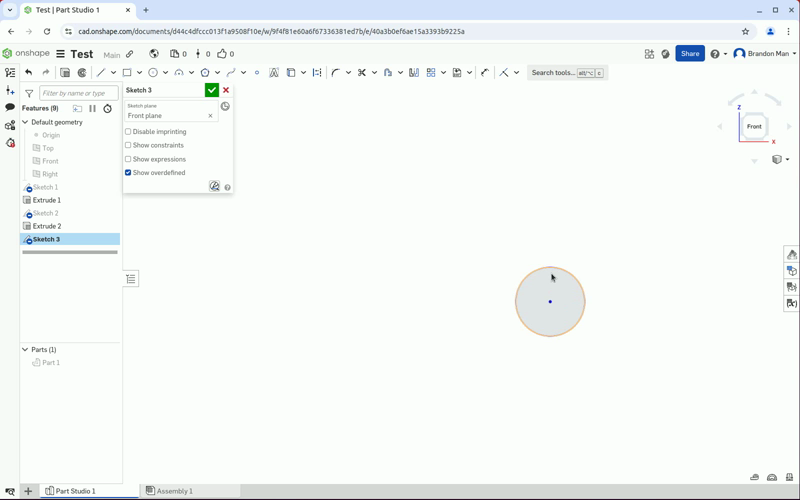
scroll(6)
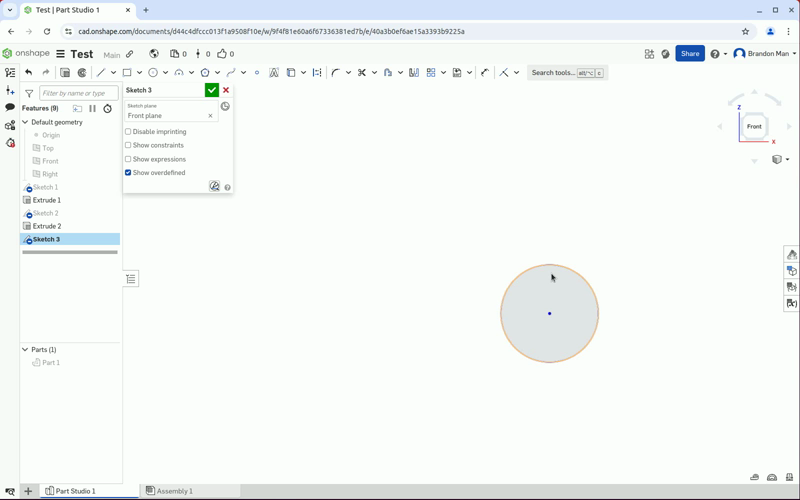
scroll(6)
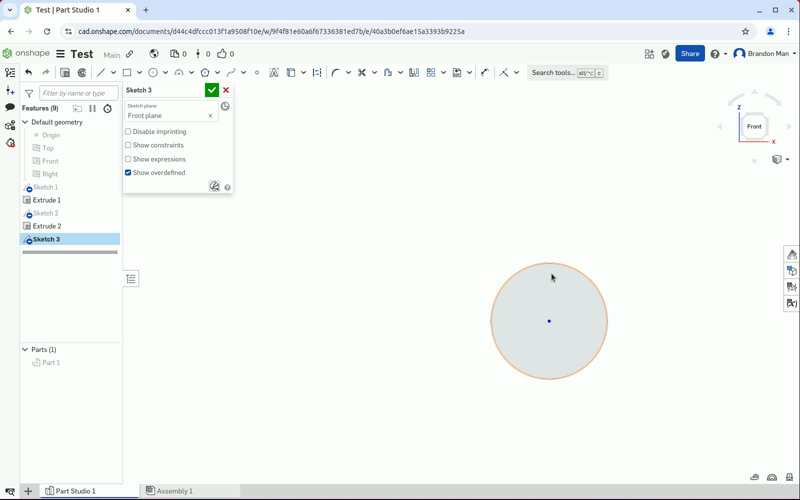
scroll(6)
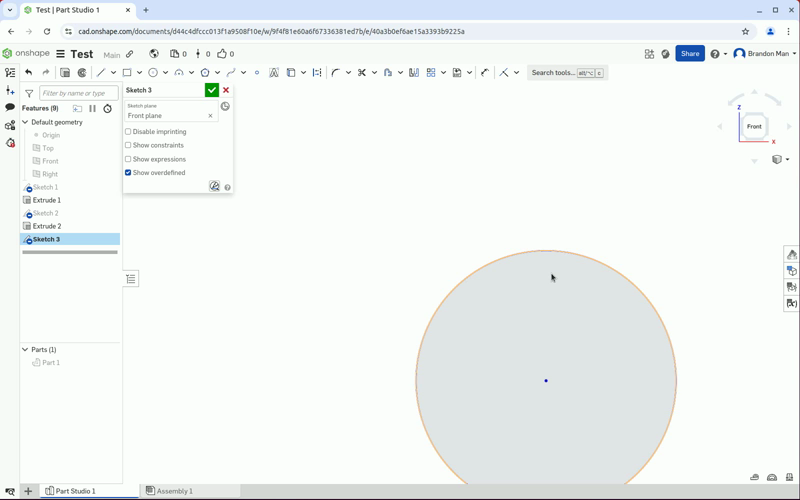
click(551, 273)
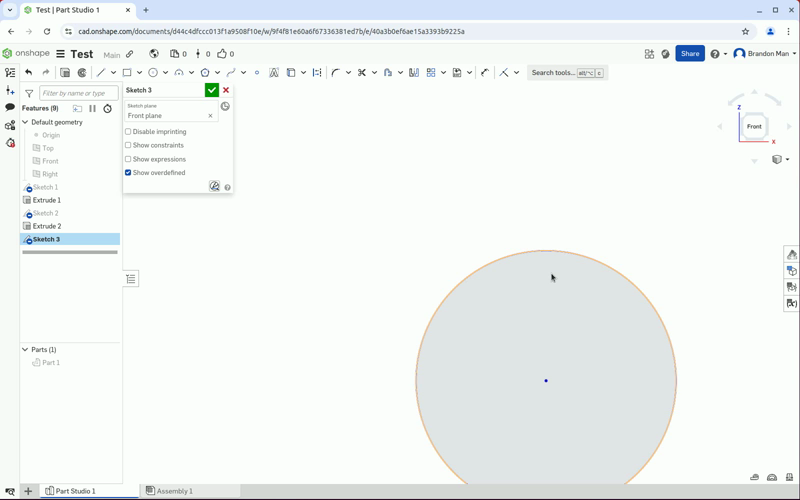
scroll(-6)
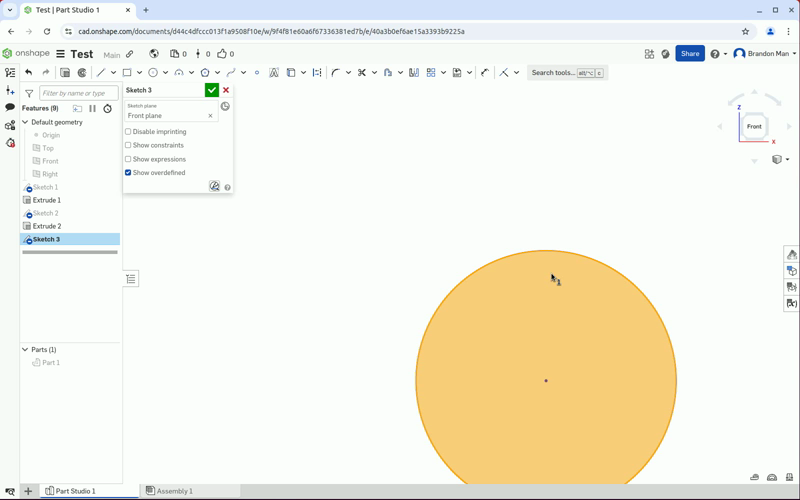
scroll(-6)
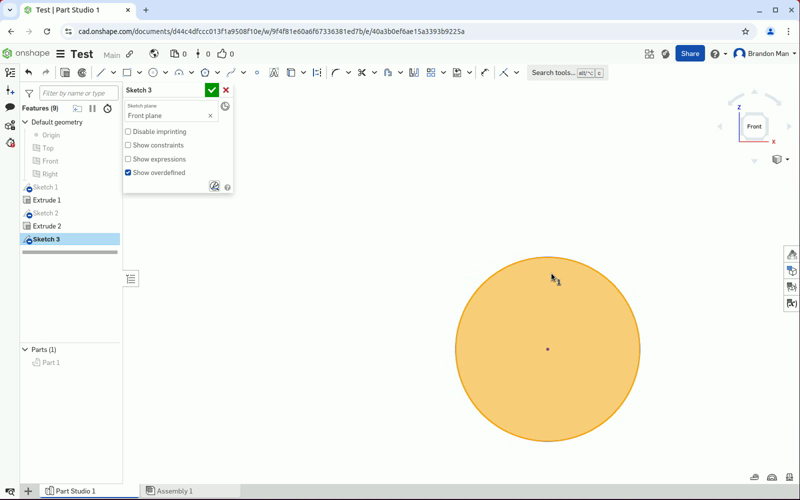
scroll(-6)
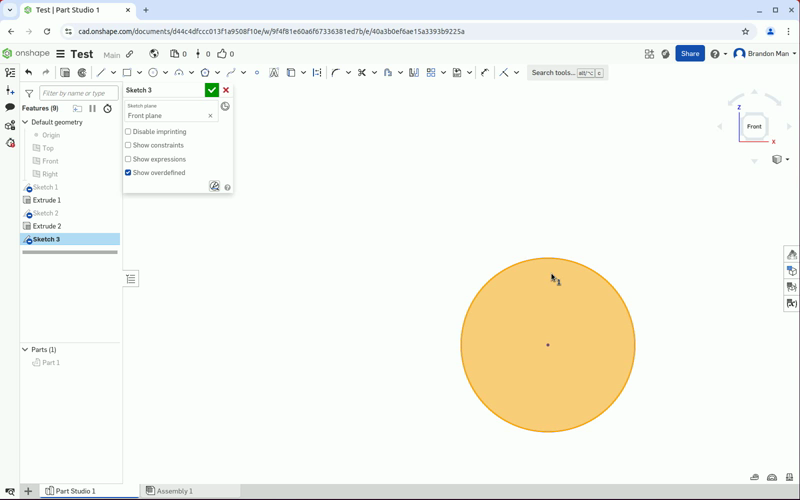
scroll(-6)
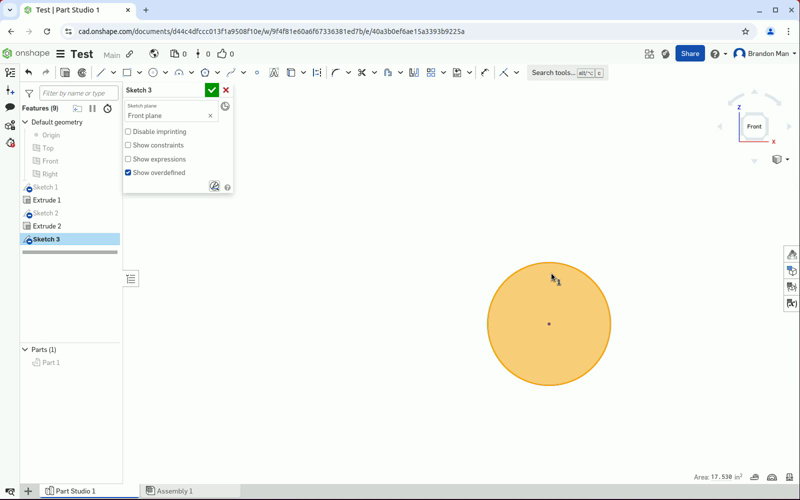
scroll(-6)
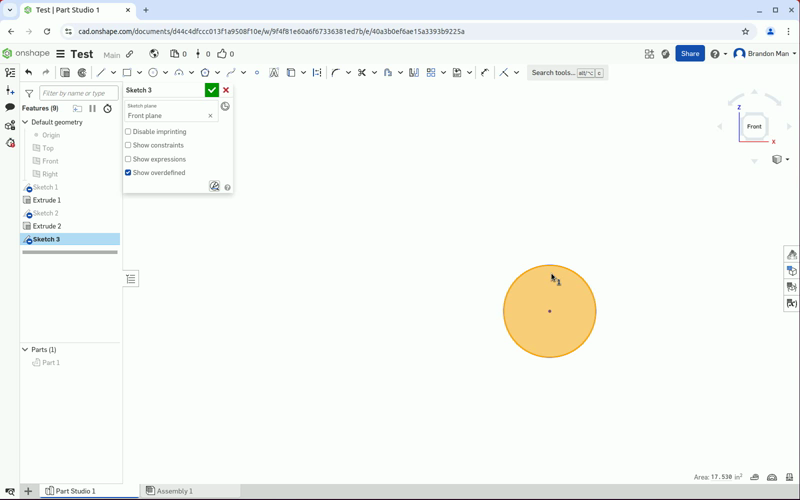
scroll(-6)
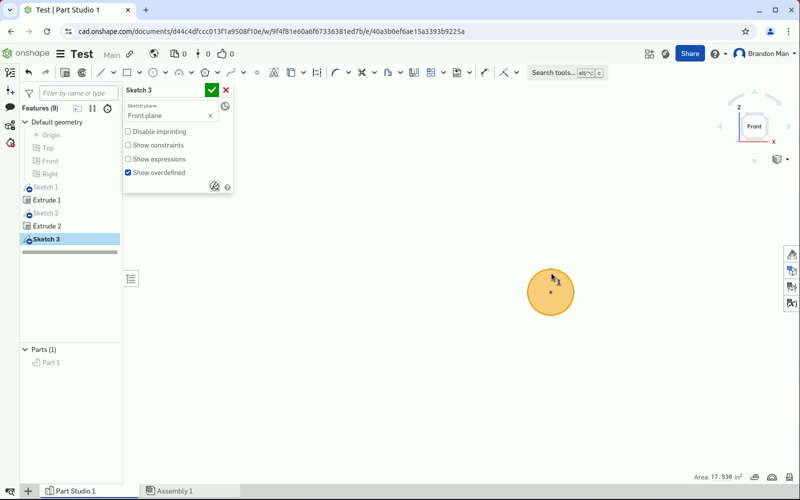
scroll(-6)
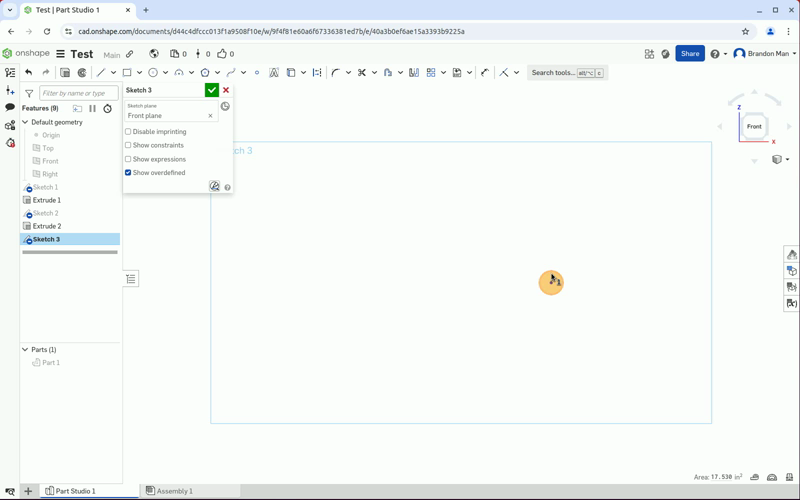
mouse_move(73, 352)
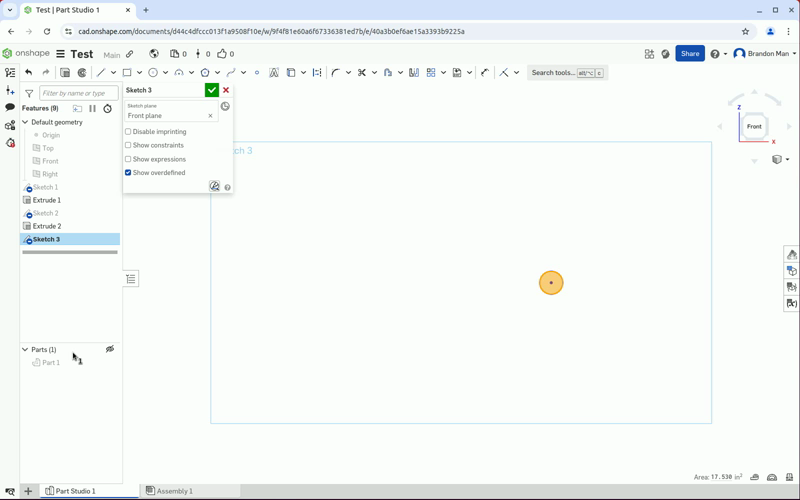
key(shift+y)
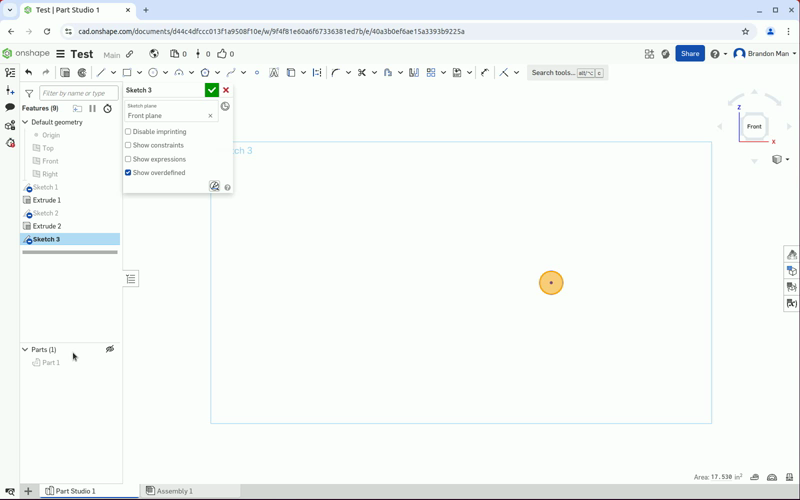
key(shift+e)
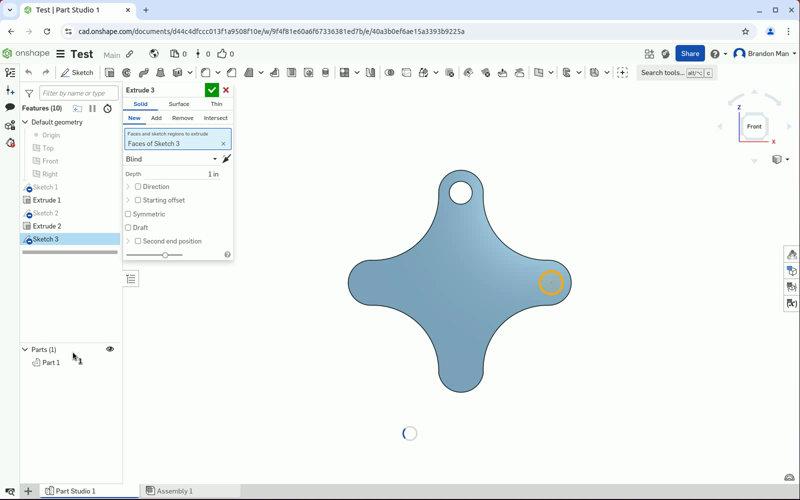
mouse_move(143, 106)
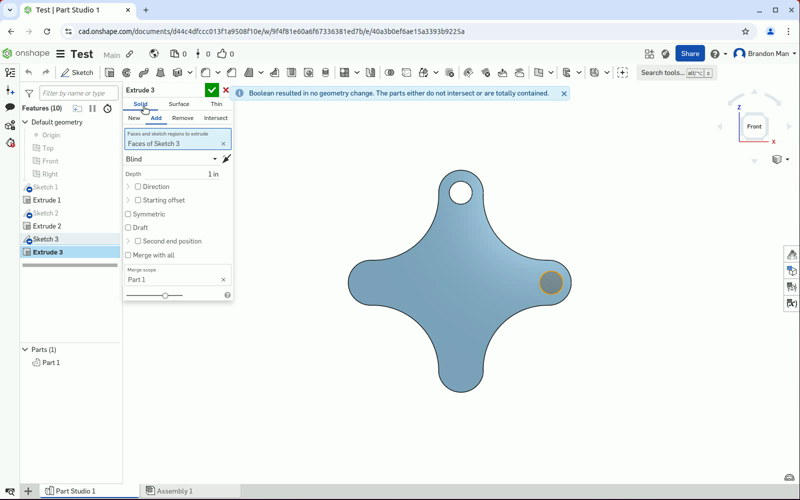
click(143, 106)
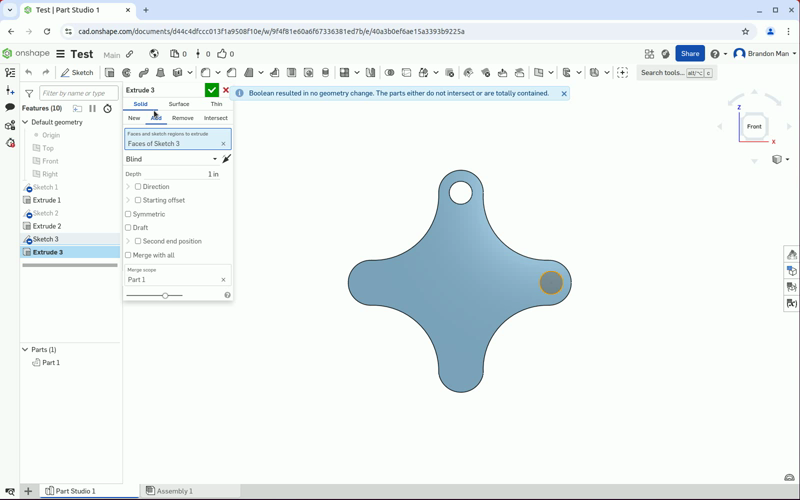
mouse_move(186, 120)
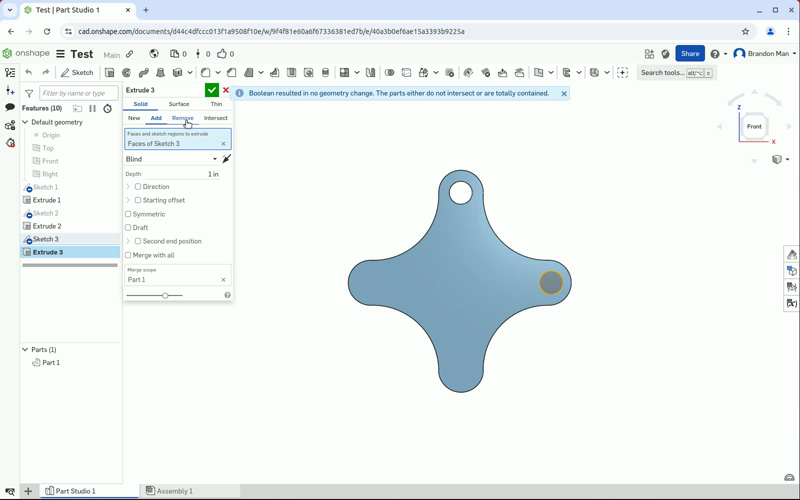
click(186, 120)
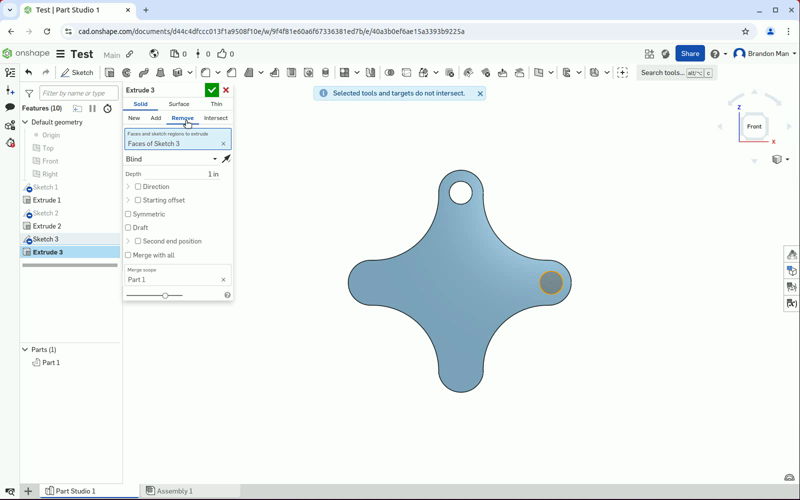
key(tab, 4)
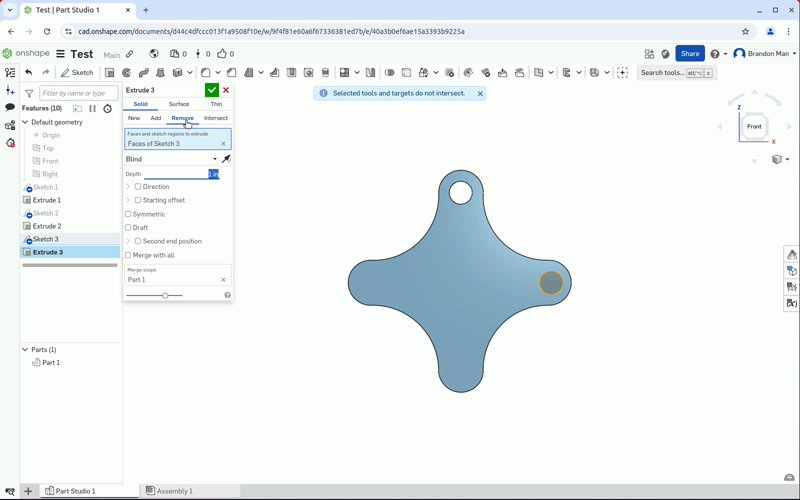
text(-18.535)
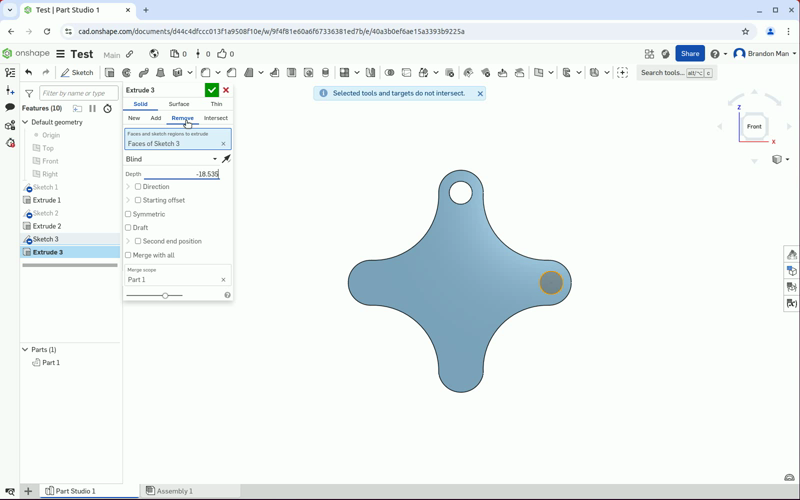
key(tab, 6)
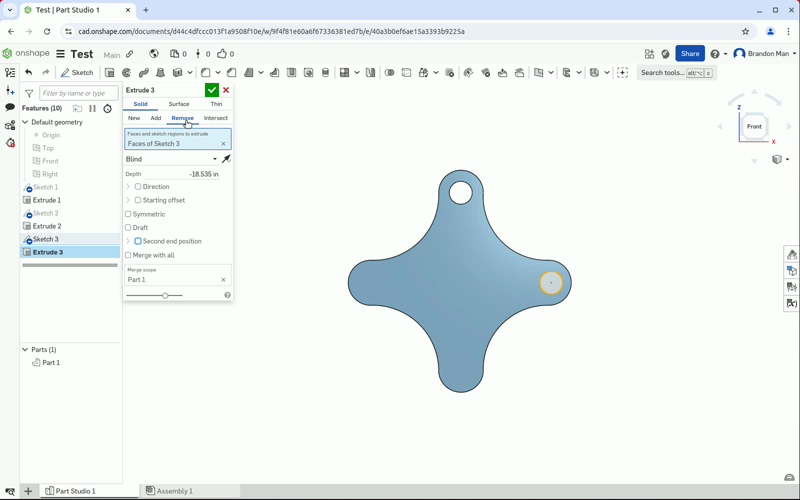
key(space)
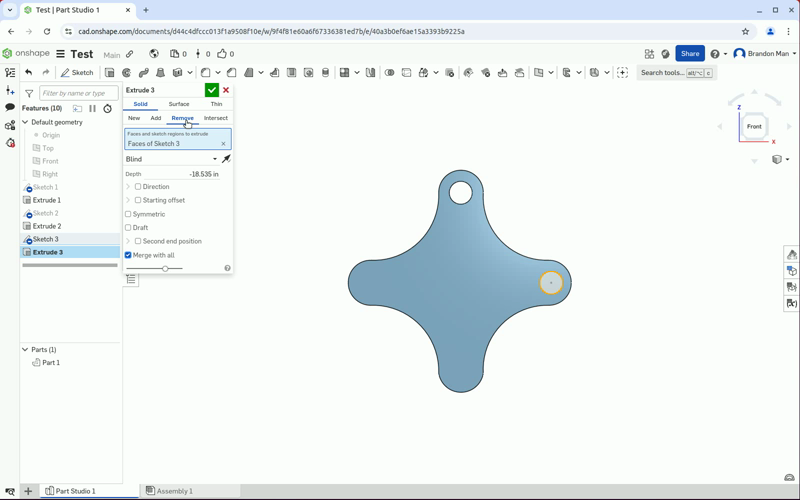
key(enter)
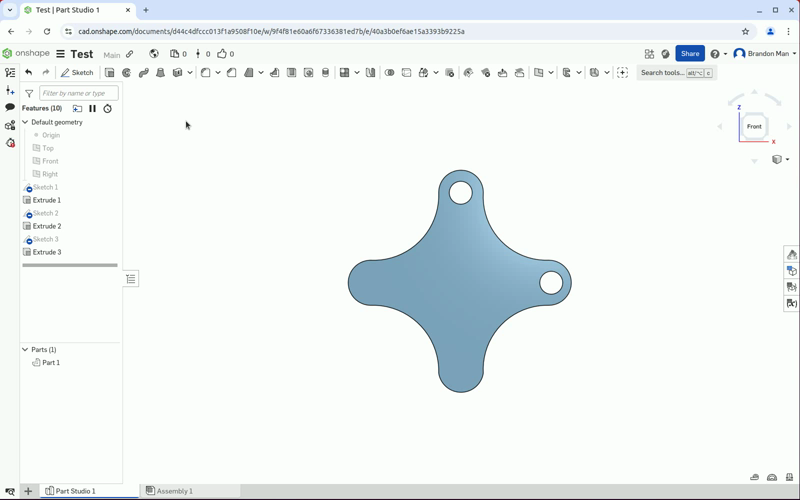
key(shift+h)
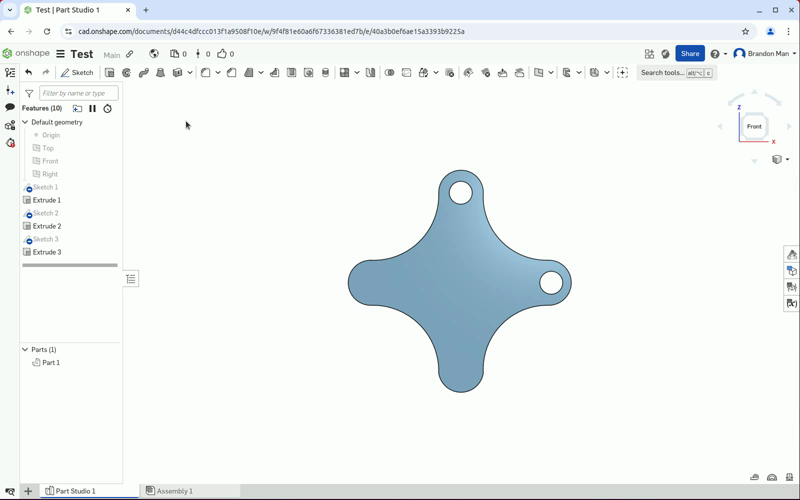
key(shift+h)
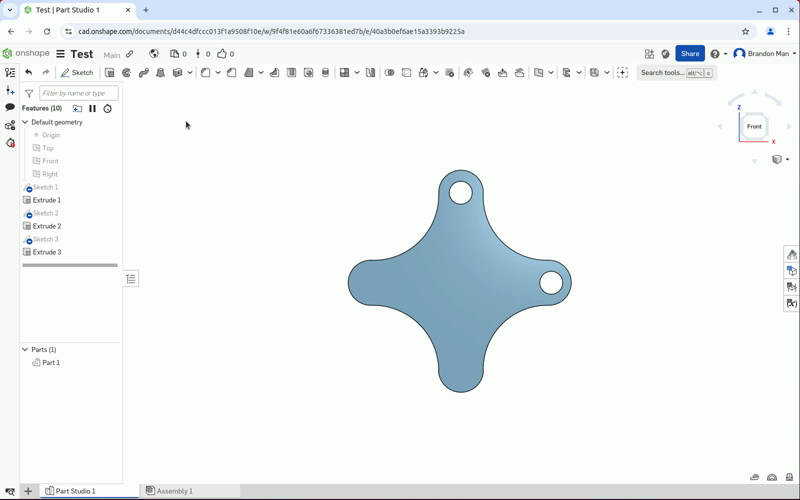
mouse_move(73, 189)
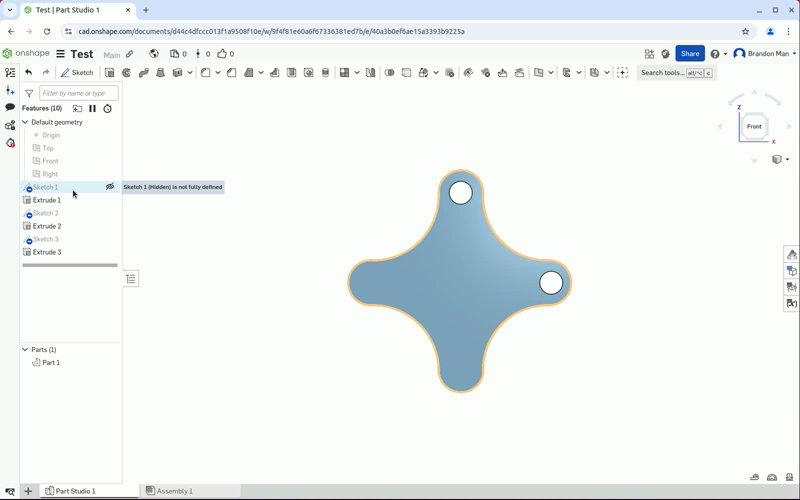
click(73, 189)
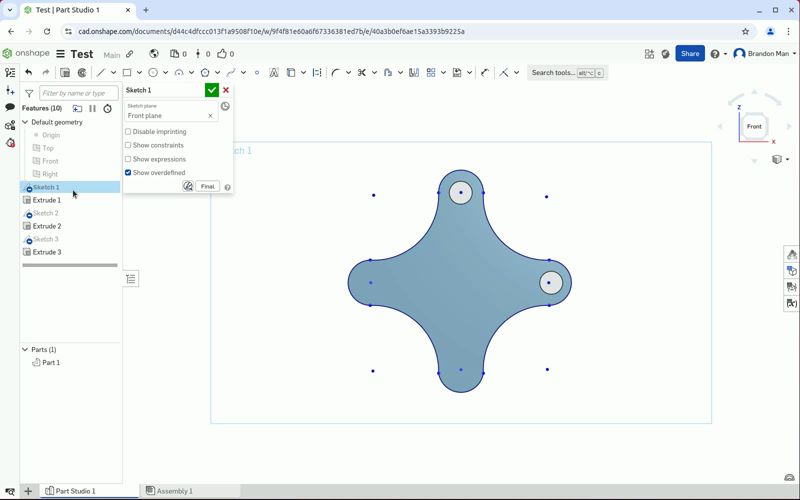
mouse_move(229, 92)
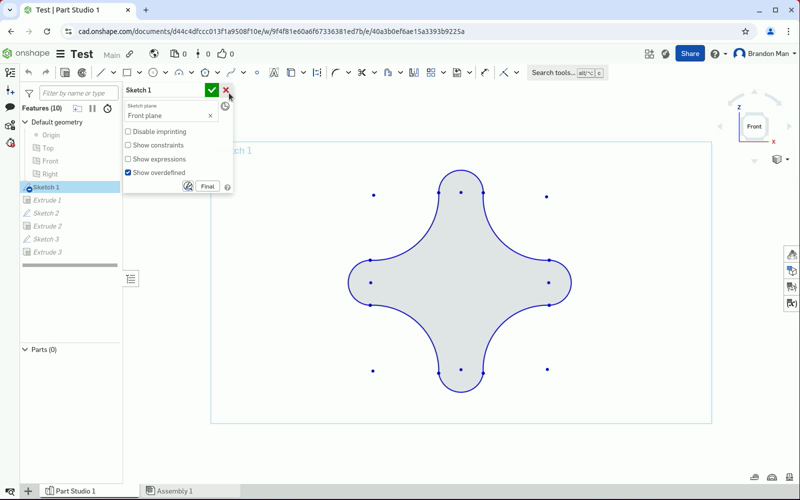
click(229, 92)
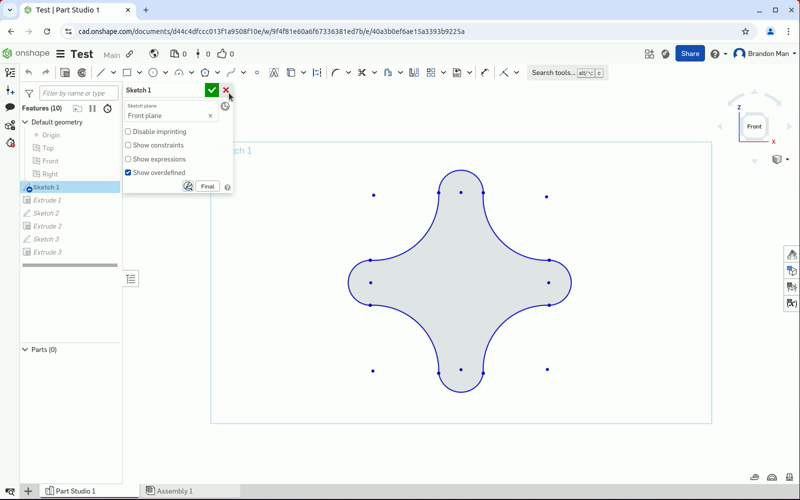
key(shift+s)
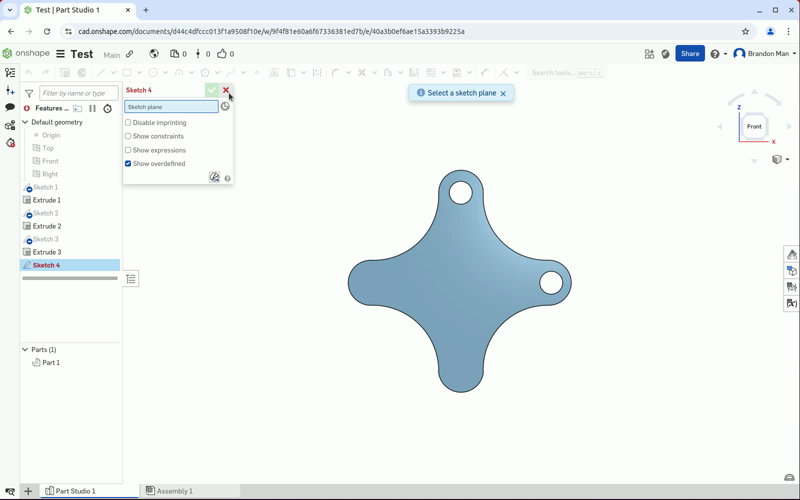
mouse_move(73, 163)
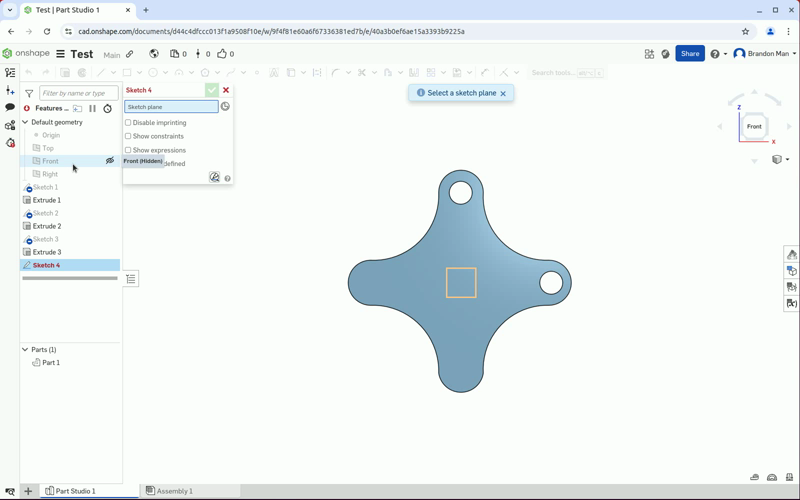
click(73, 163)
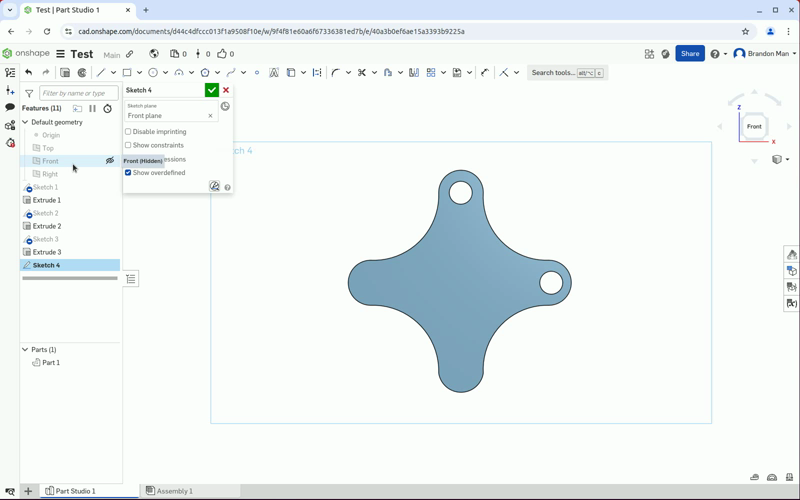
mouse_move(73, 352)
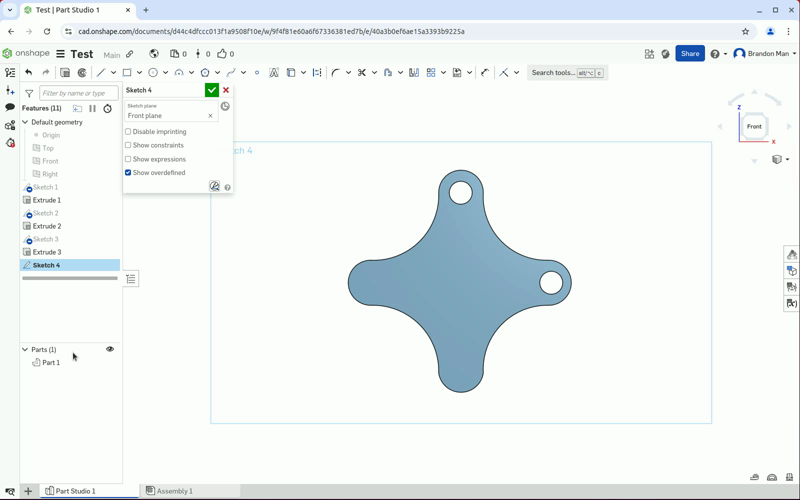
key(y)
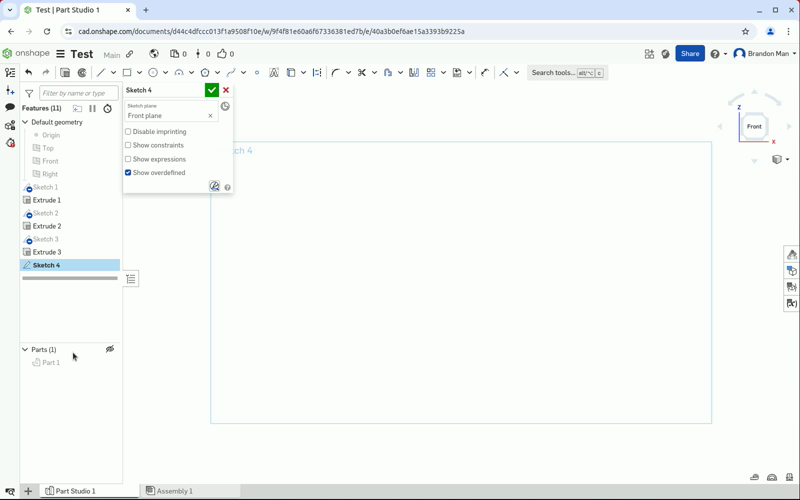
key(c)
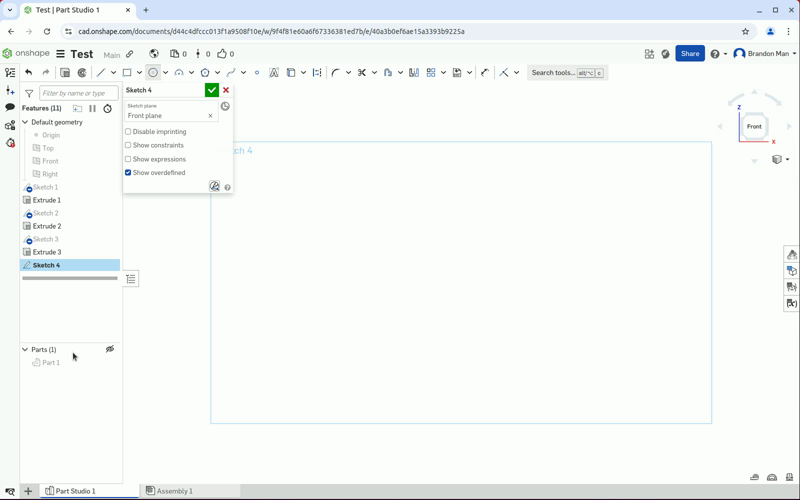
key_down(shift)
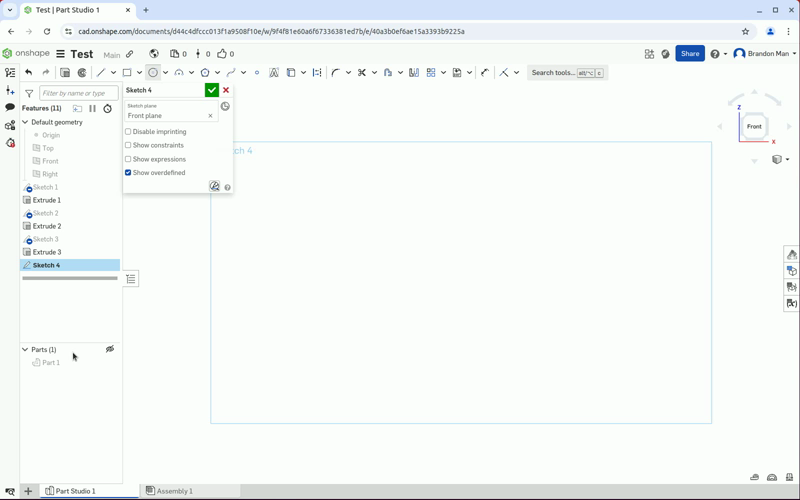
mouse_move(460, 373)
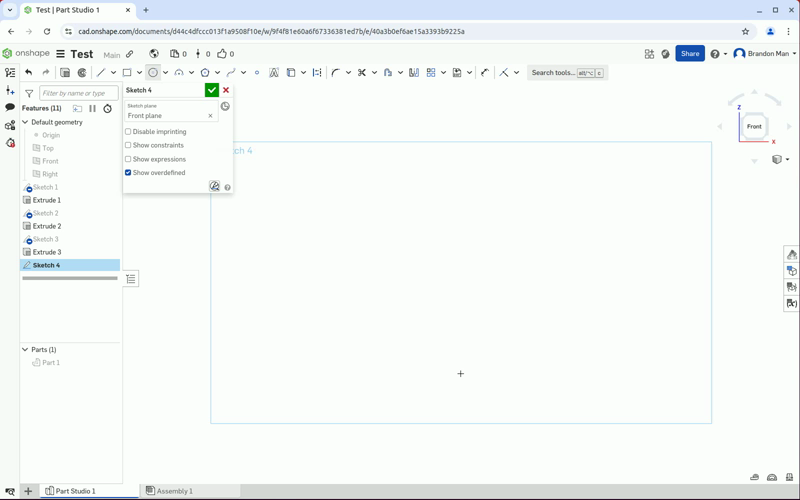
click(460, 373)
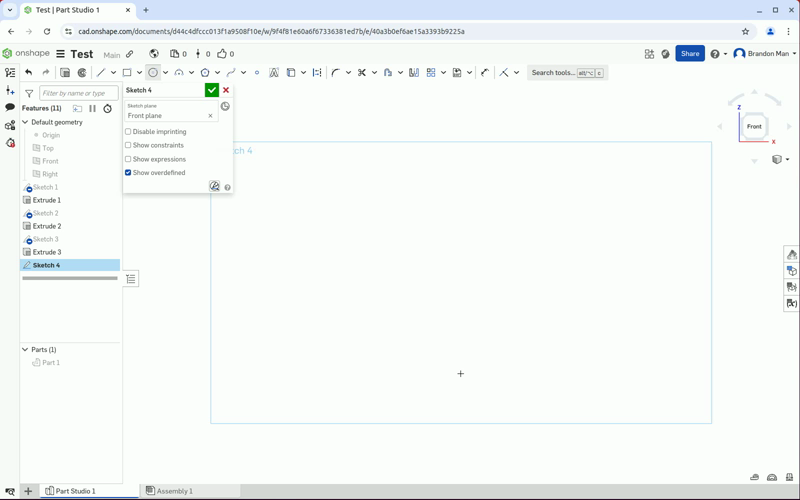
key_up(shift)
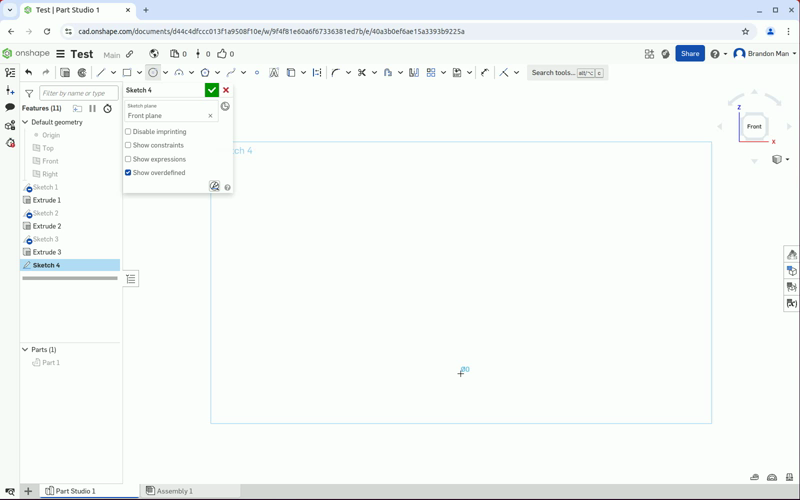
mouse_move(472, 373)
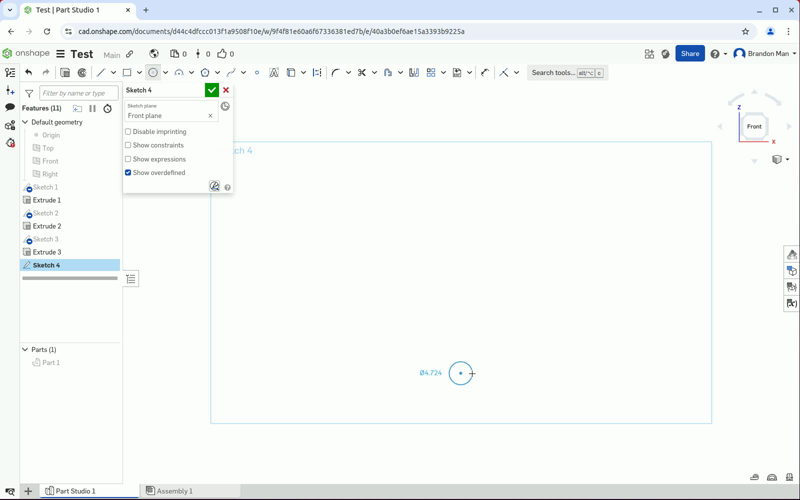
click(472, 373)
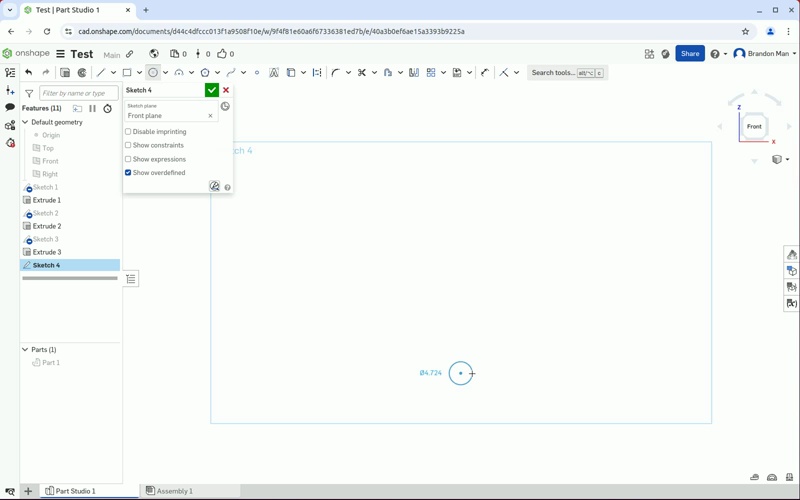
key(esc)
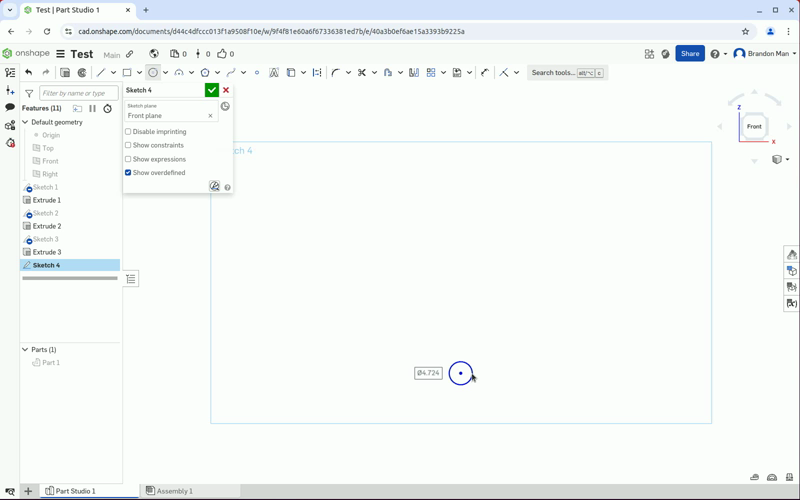
mouse_move(460, 375)
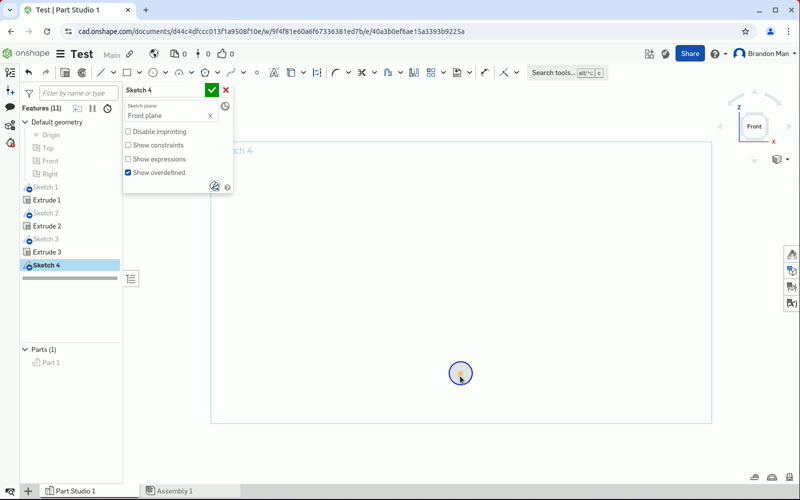
scroll(6)
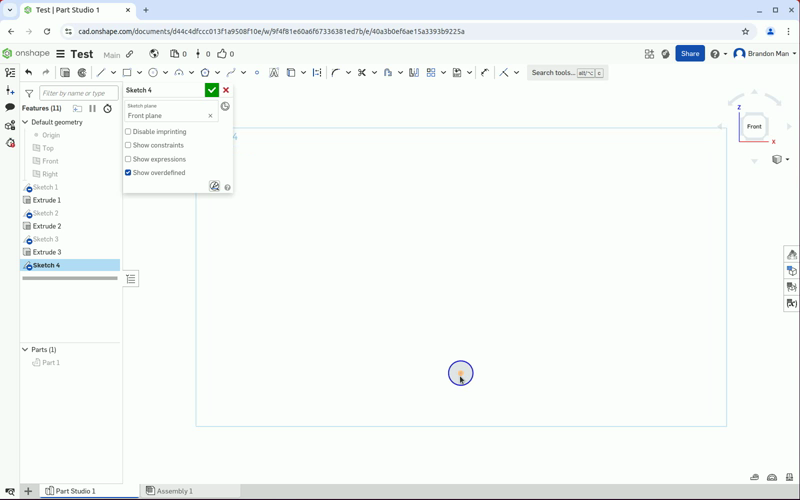
scroll(6)
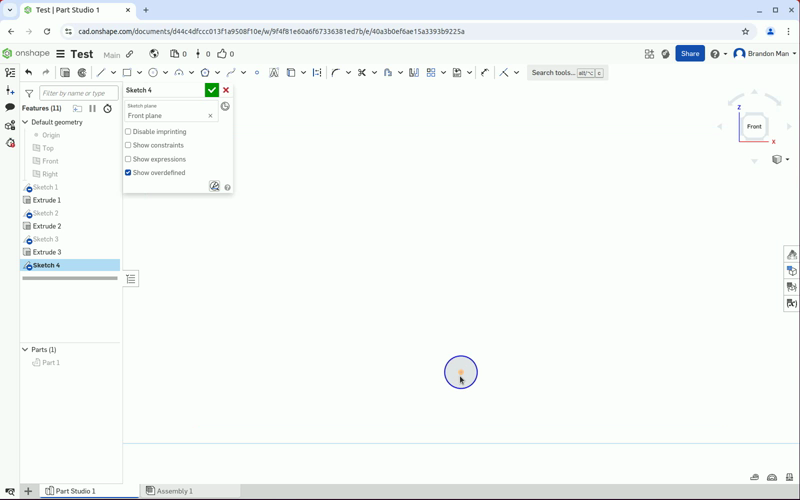
scroll(6)
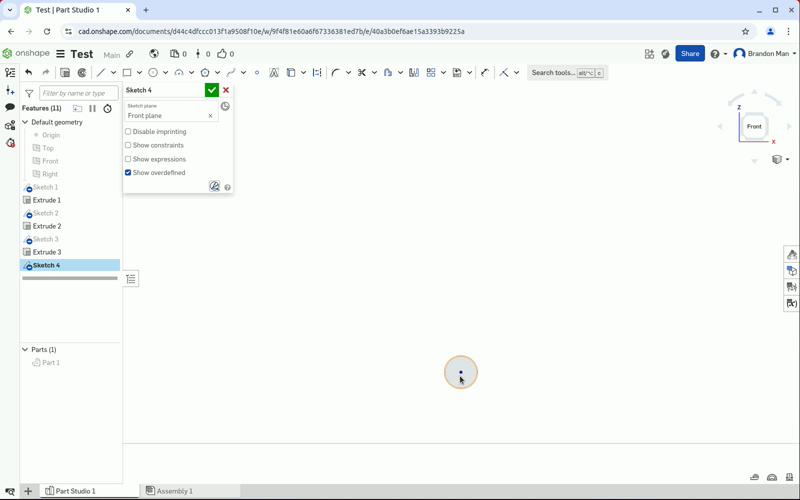
scroll(6)
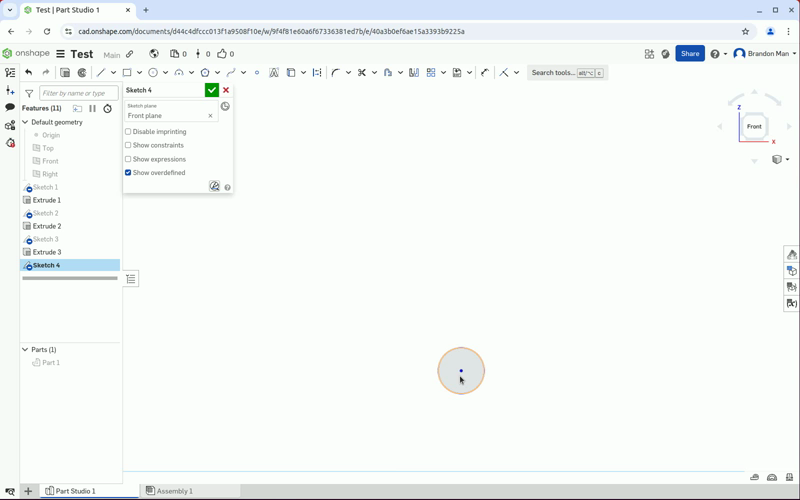
scroll(6)
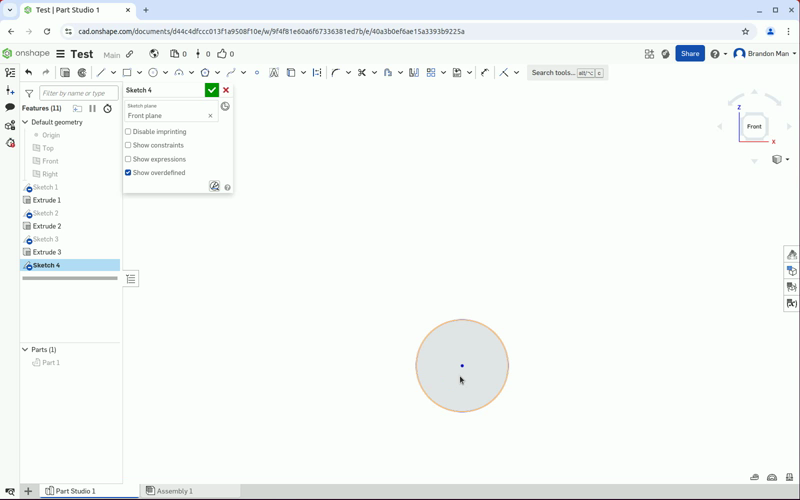
scroll(6)
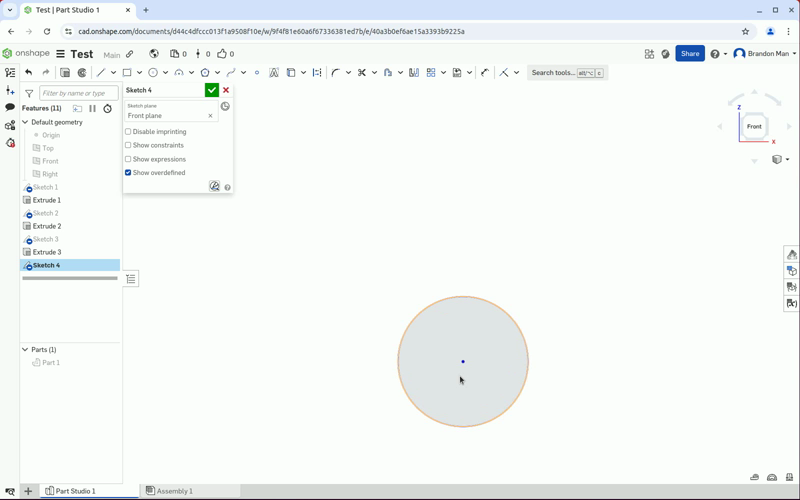
scroll(6)
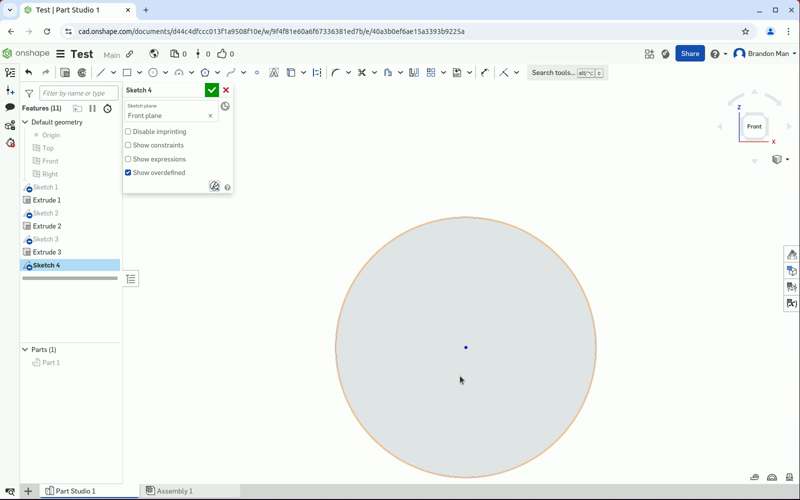
click(460, 375)
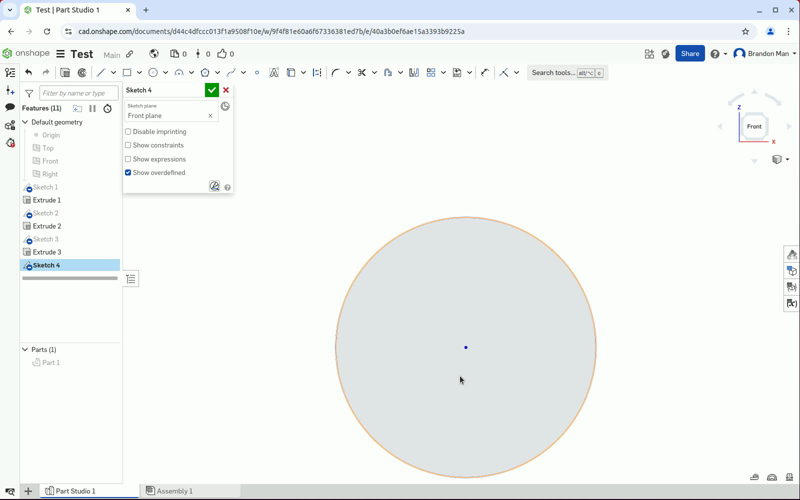
scroll(-6)
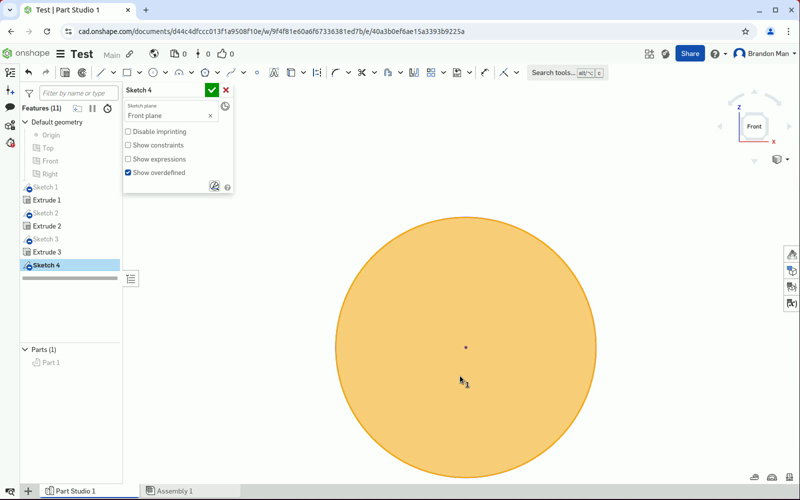
scroll(-6)
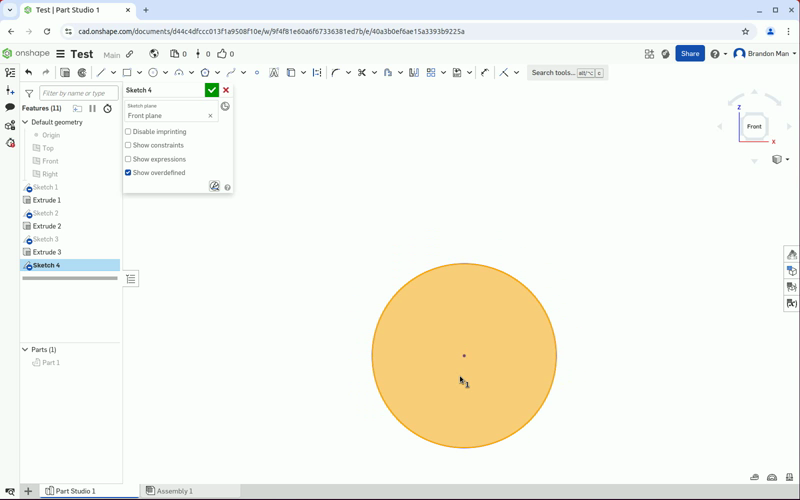
scroll(-6)
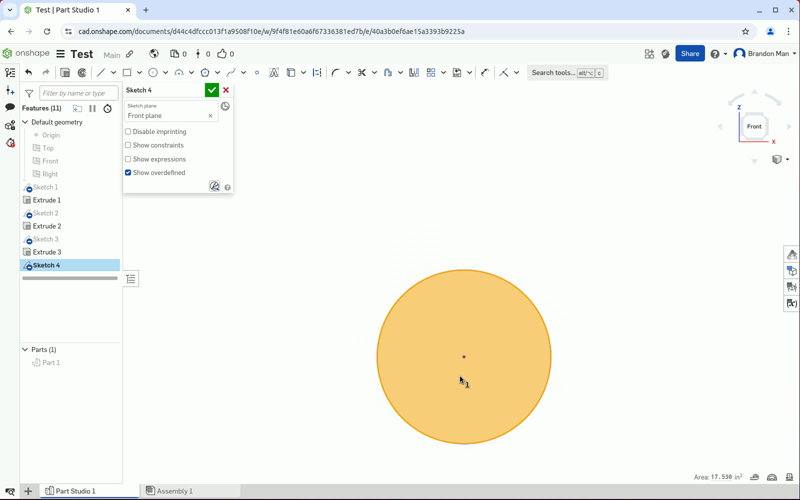
scroll(-6)
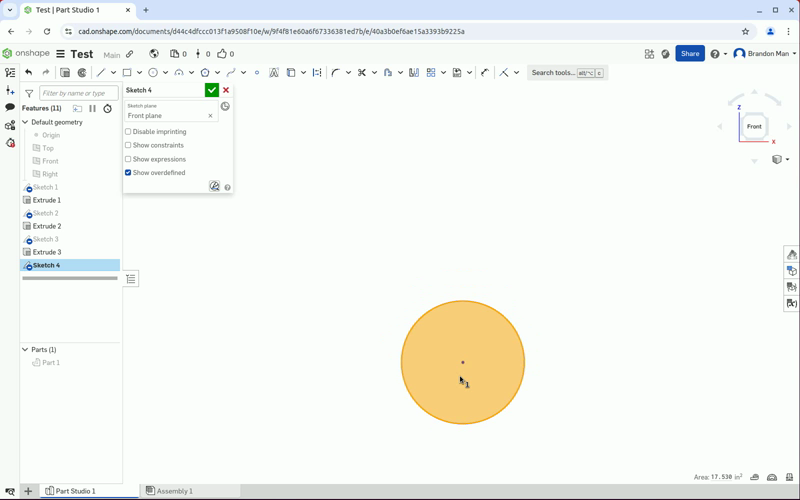
scroll(-6)
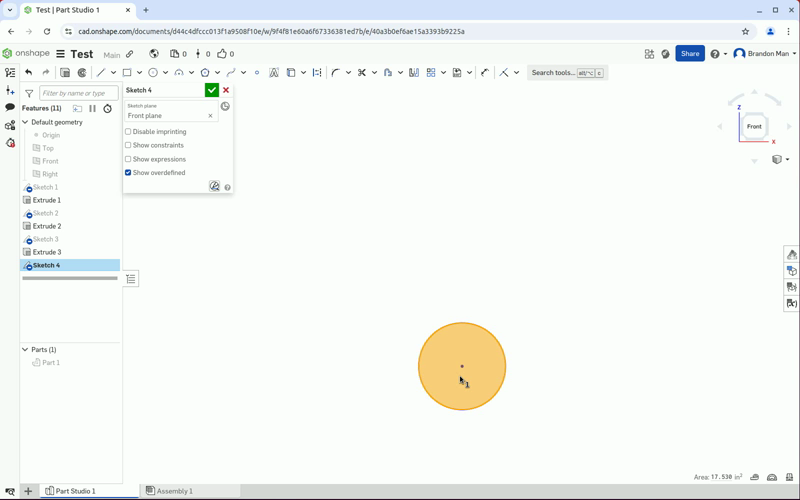
scroll(-6)
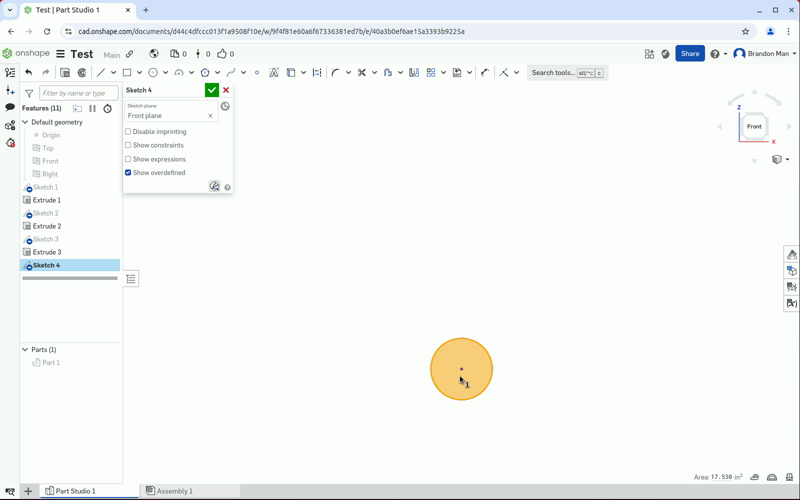
scroll(-6)
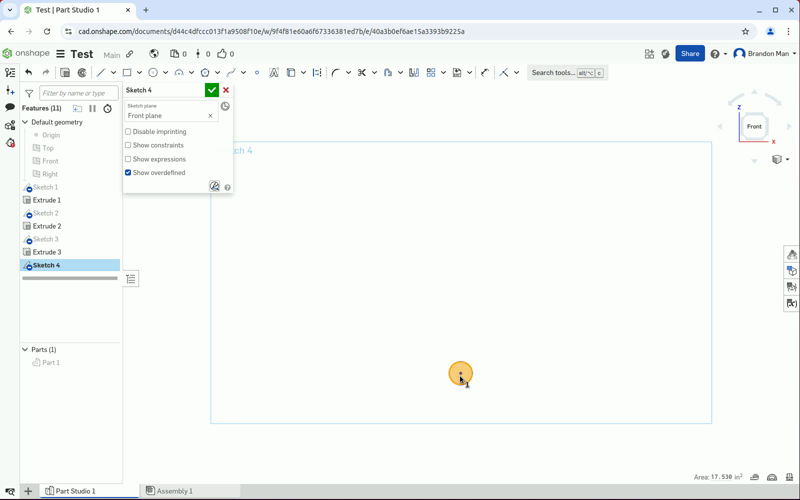
mouse_move(73, 352)
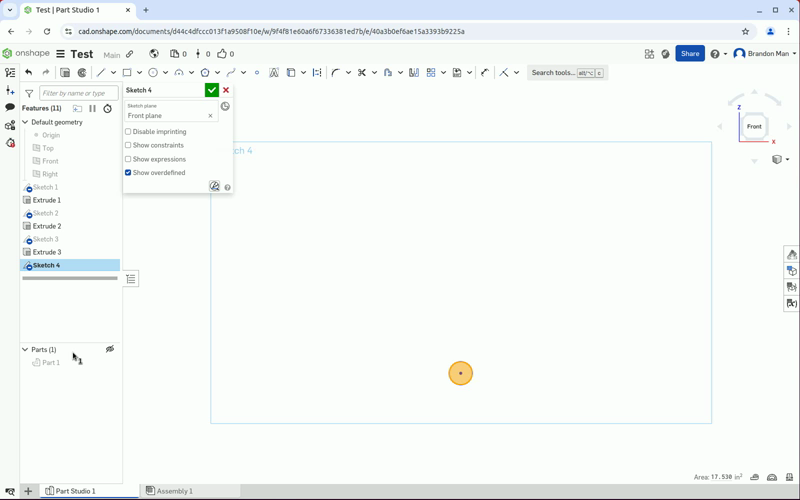
key(shift+y)
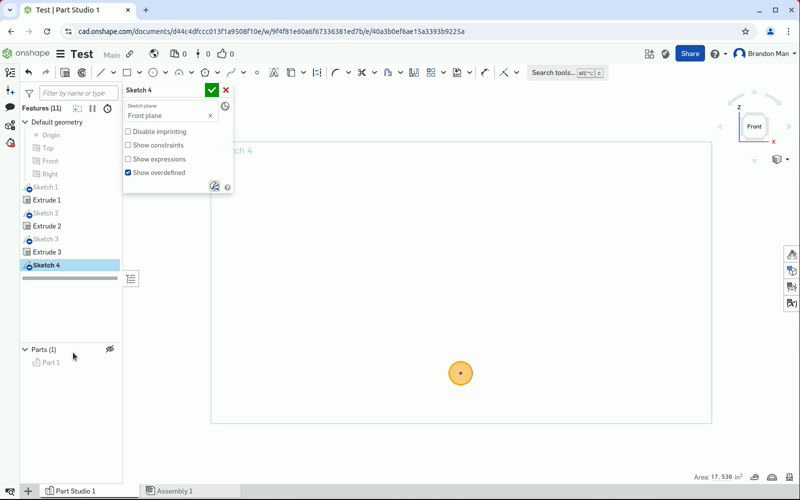
key(shift+e)
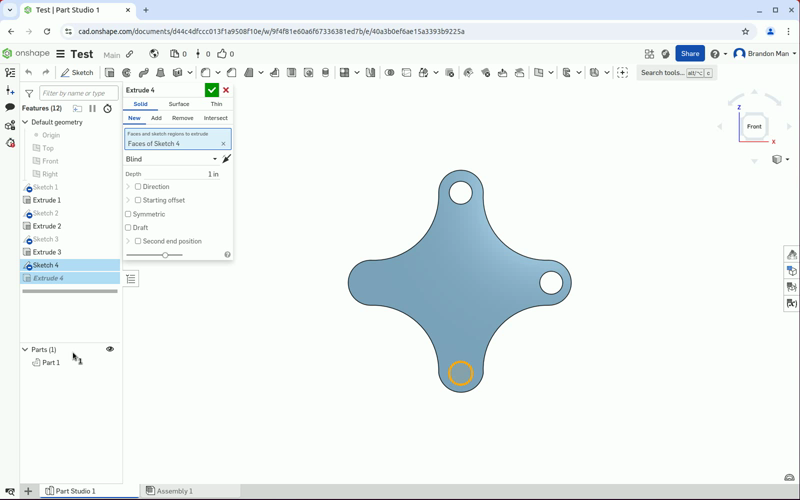
mouse_move(143, 106)
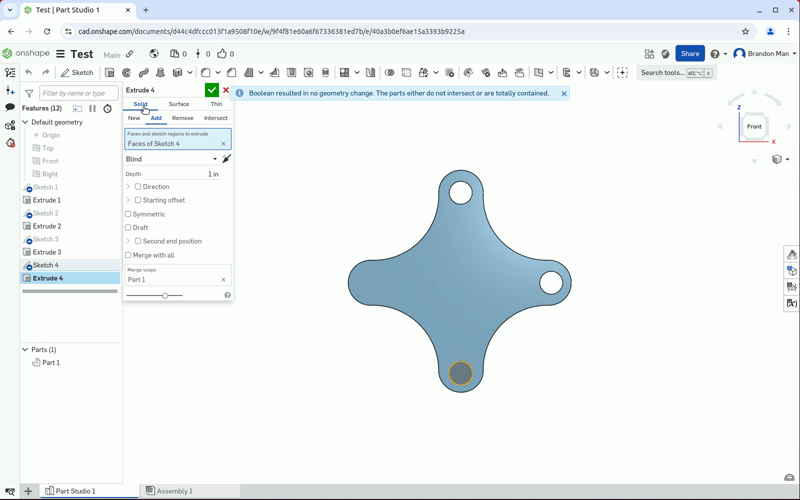
click(143, 106)
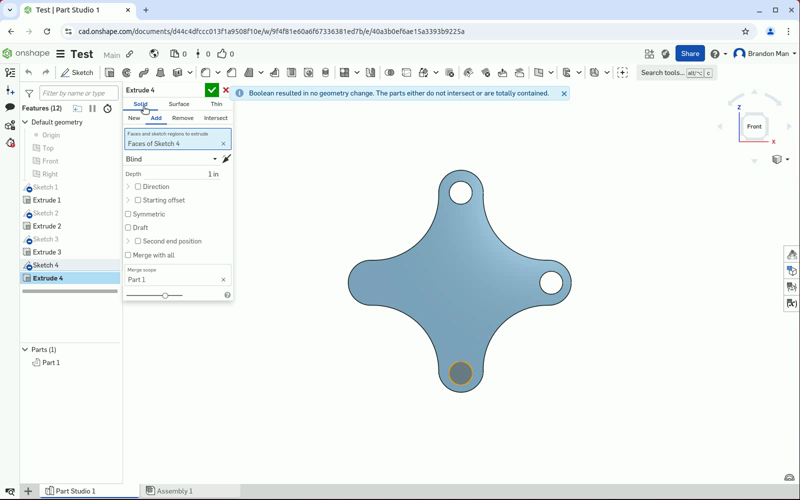
mouse_move(186, 120)
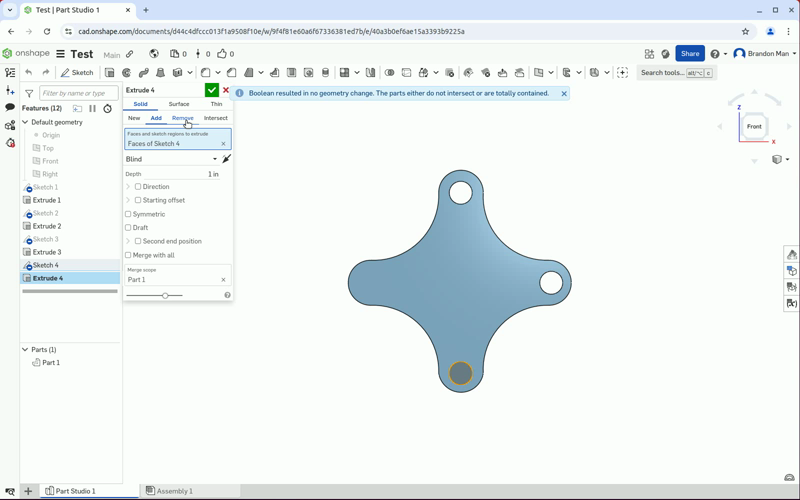
click(186, 120)
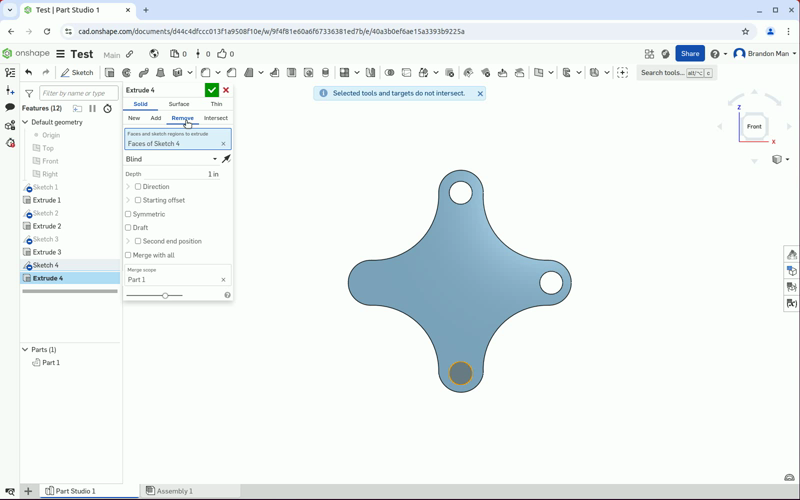
key(tab, 4)
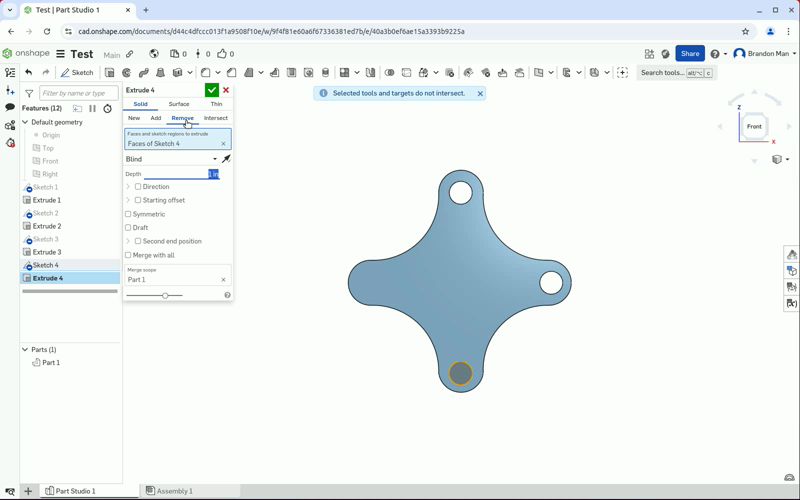
text(-18.535)
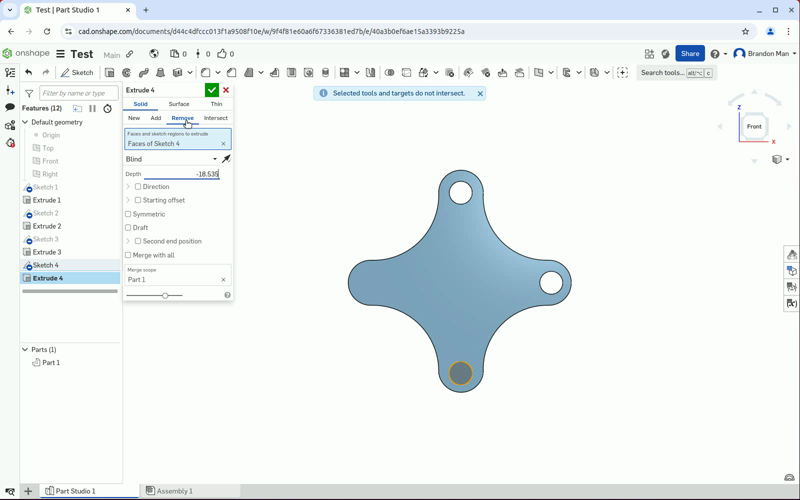
key(tab, 6)
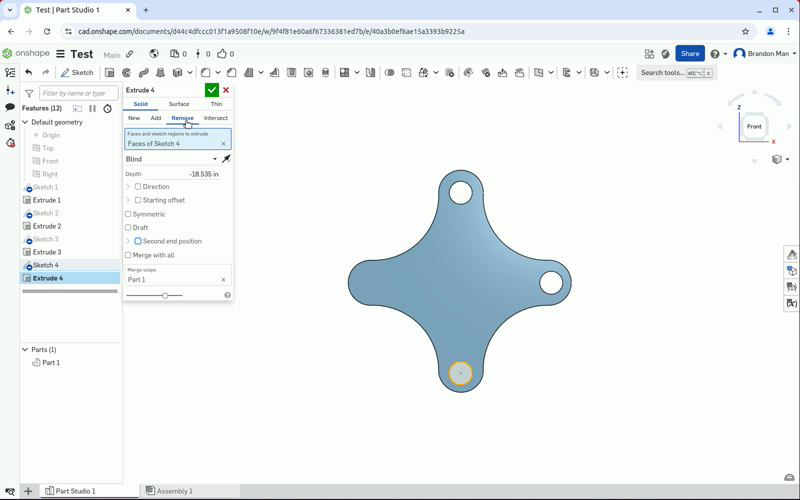
key(space)
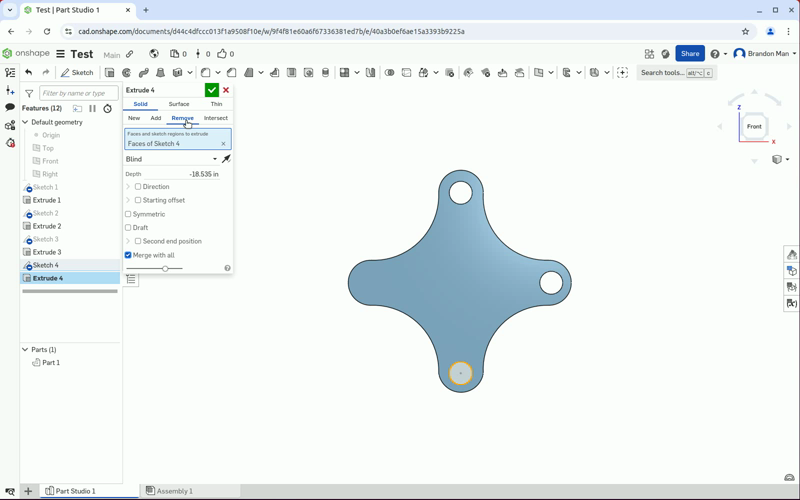
key(enter)
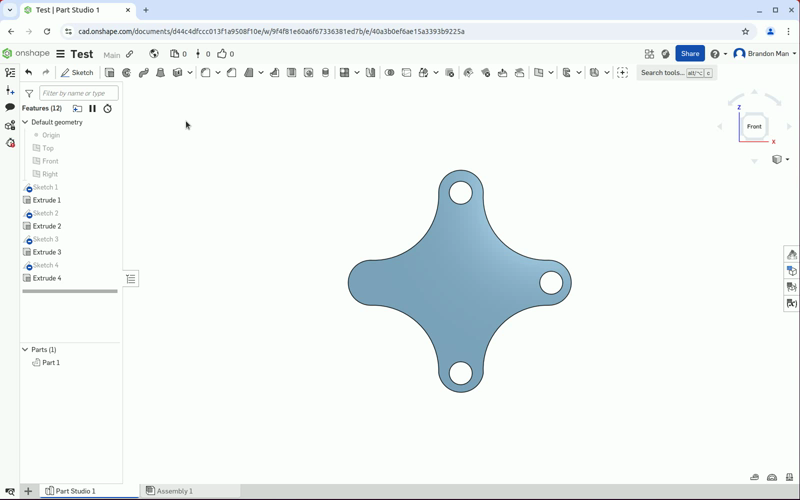
key(shift+h)
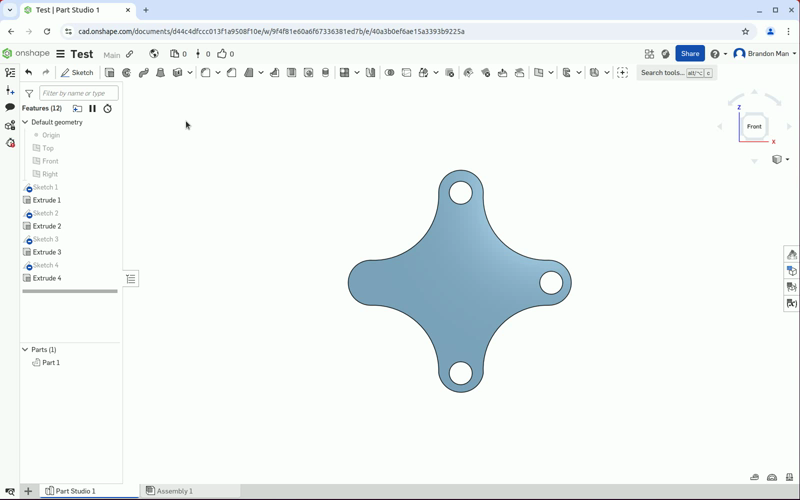
key(shift+h)
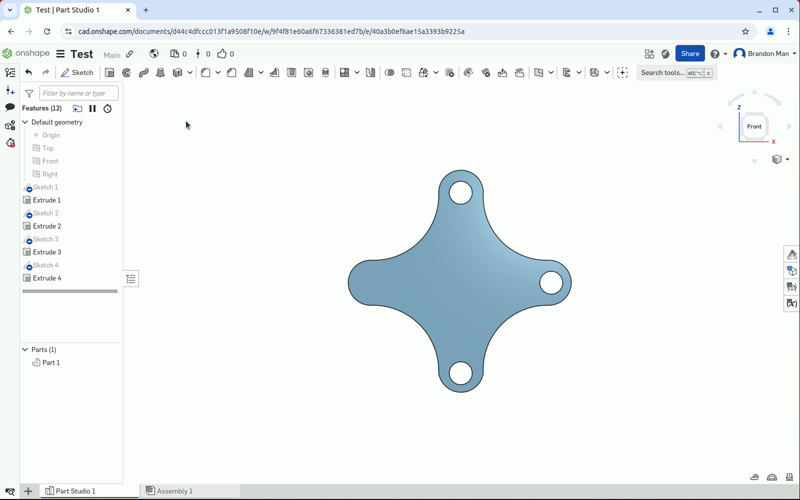
mouse_move(73, 189)
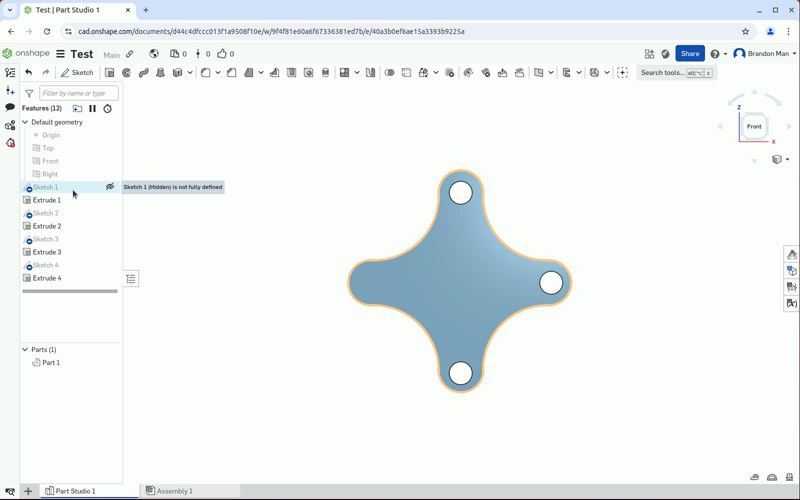
click(73, 189)
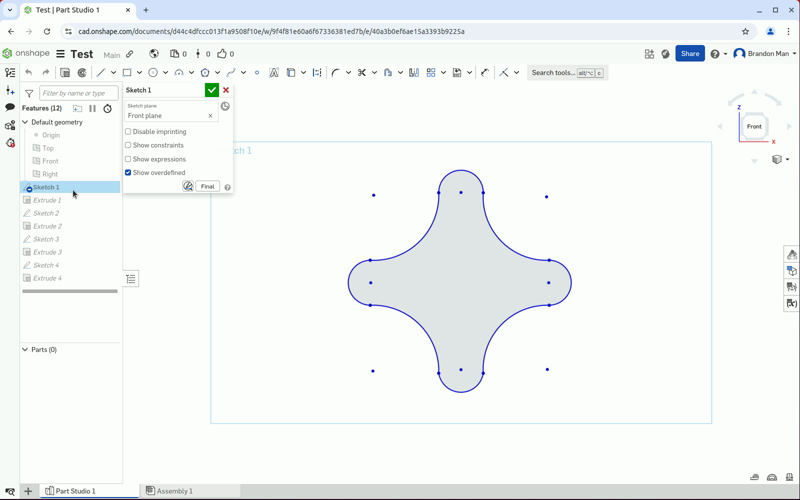
mouse_move(229, 92)
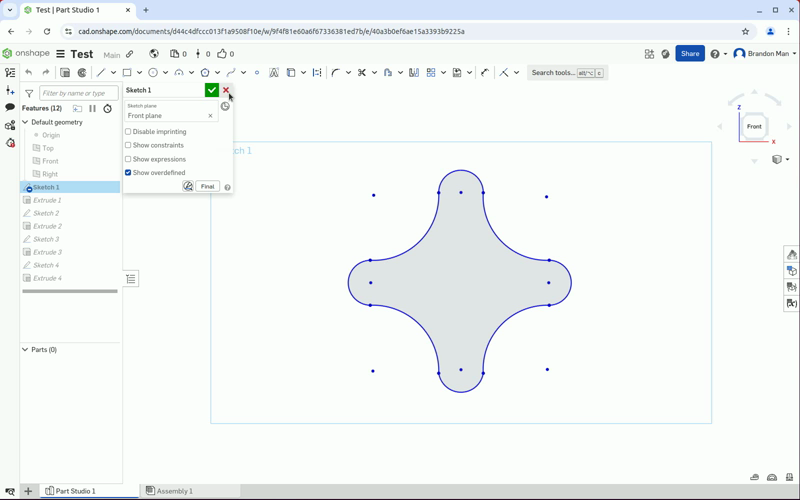
click(229, 92)
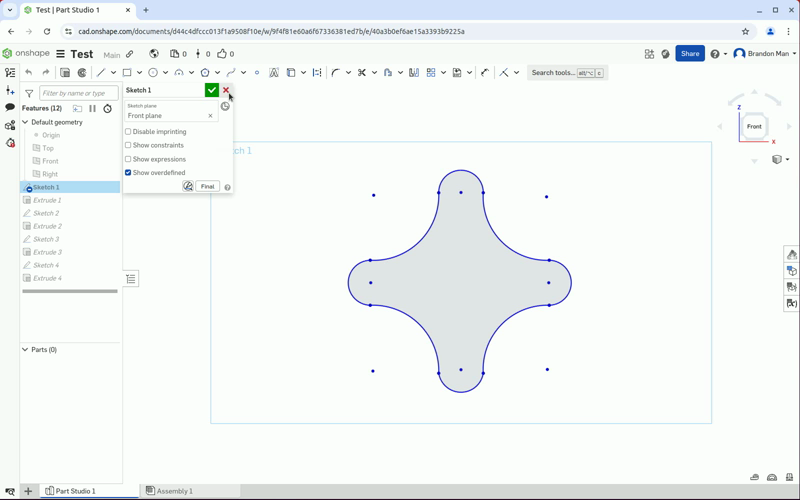
key(shift+s)
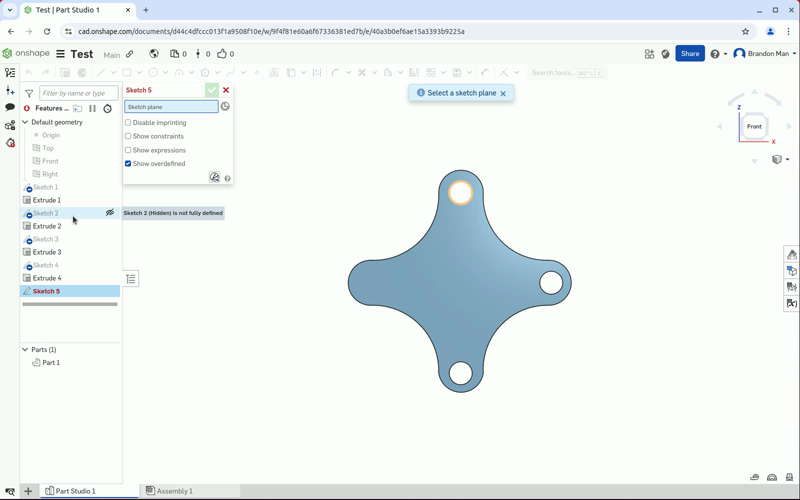
scroll(3)
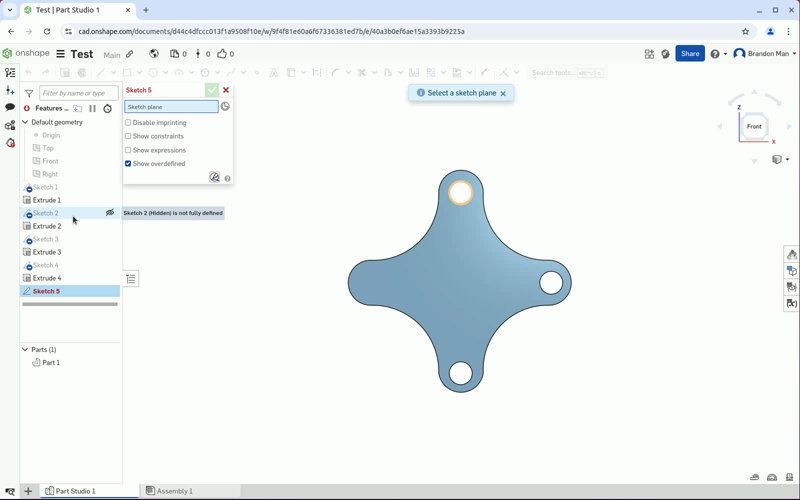
mouse_move(73, 163)
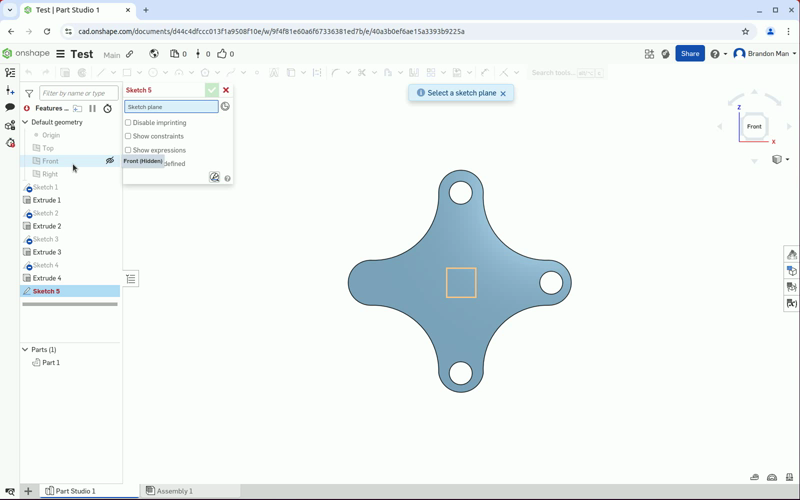
click(73, 163)
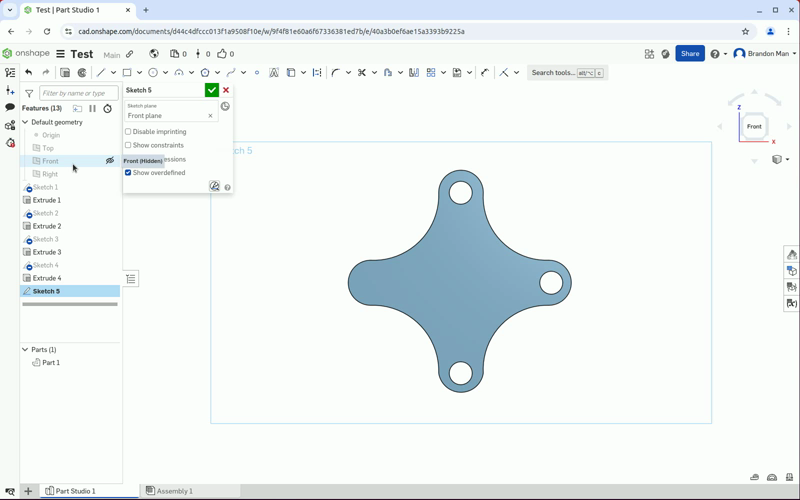
mouse_move(73, 352)
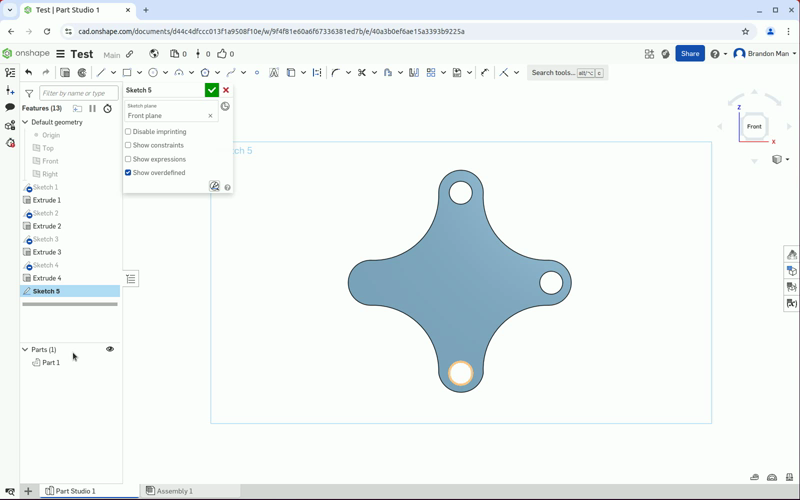
key(y)
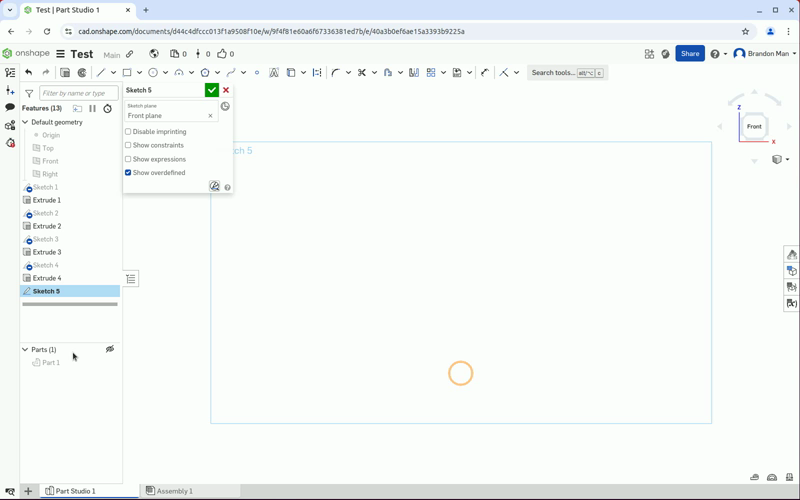
key(c)
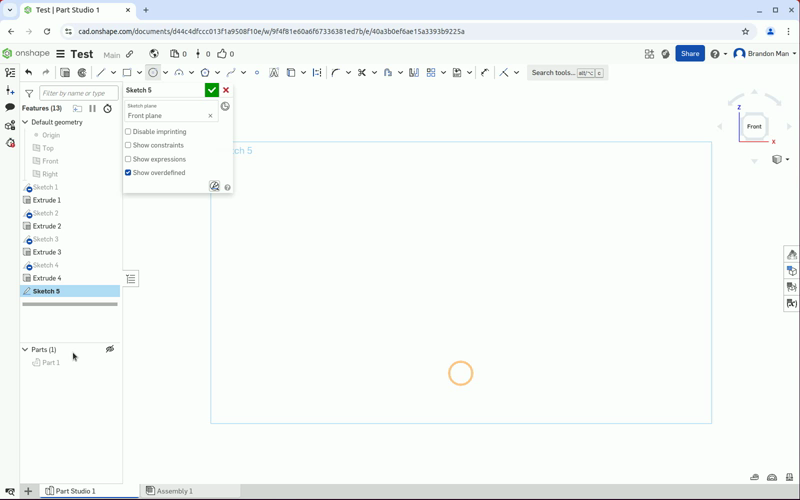
key_down(shift)
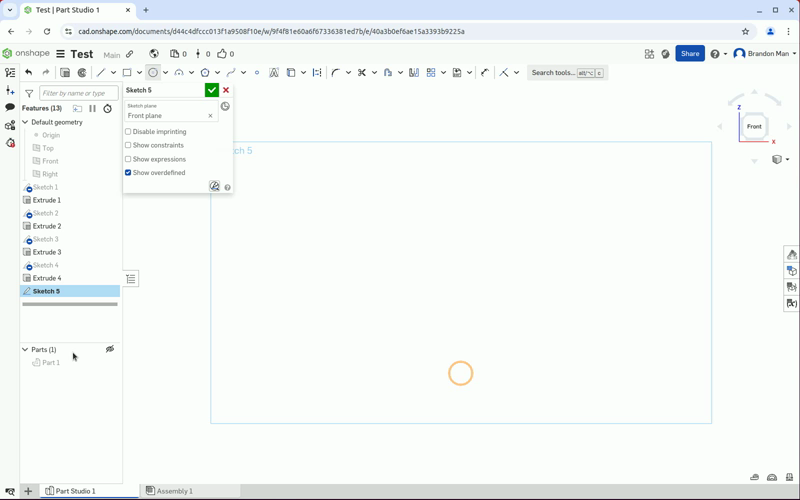
mouse_move(371, 282)
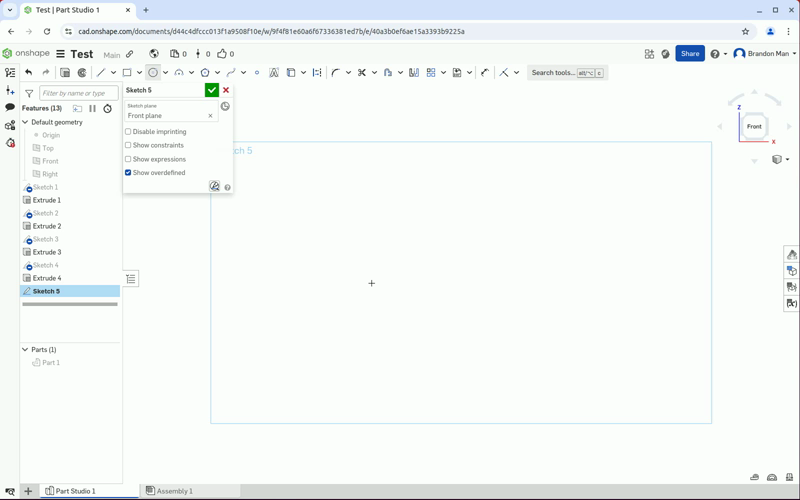
click(371, 282)
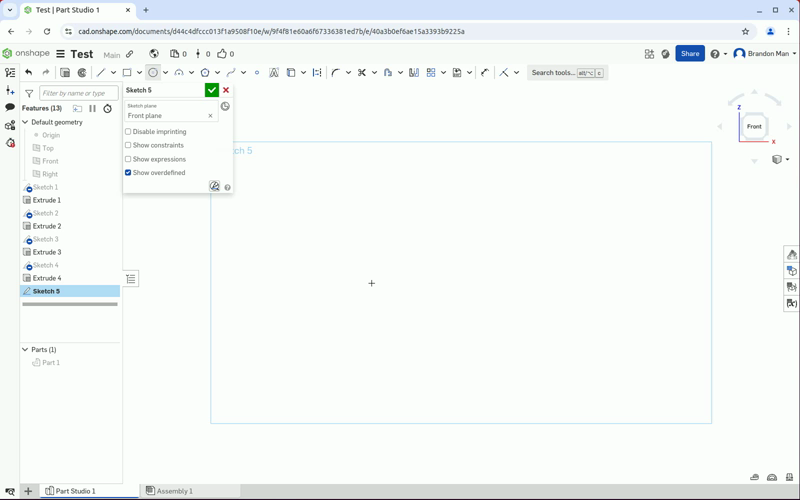
key_up(shift)
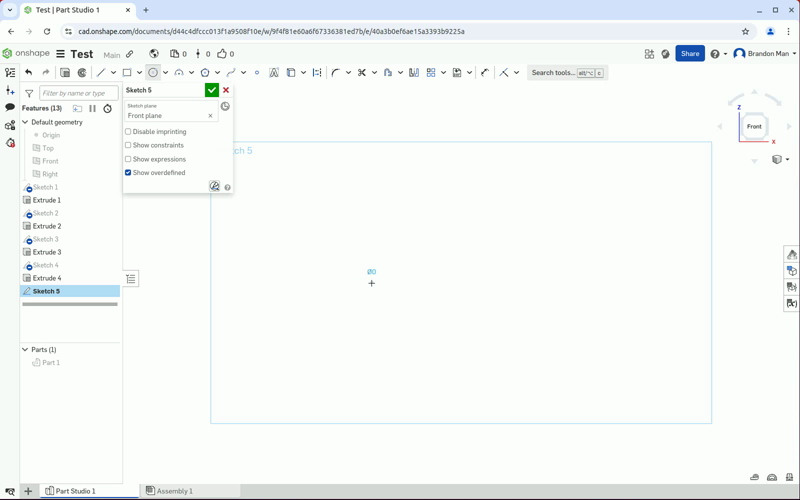
mouse_move(383, 282)
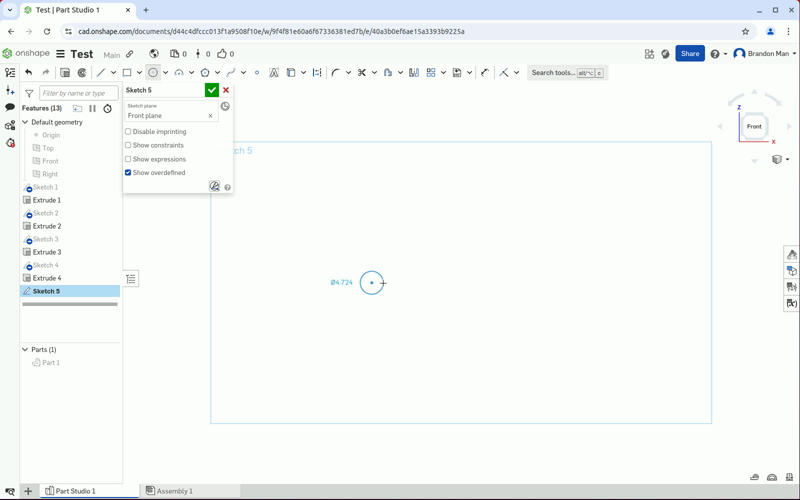
click(383, 282)
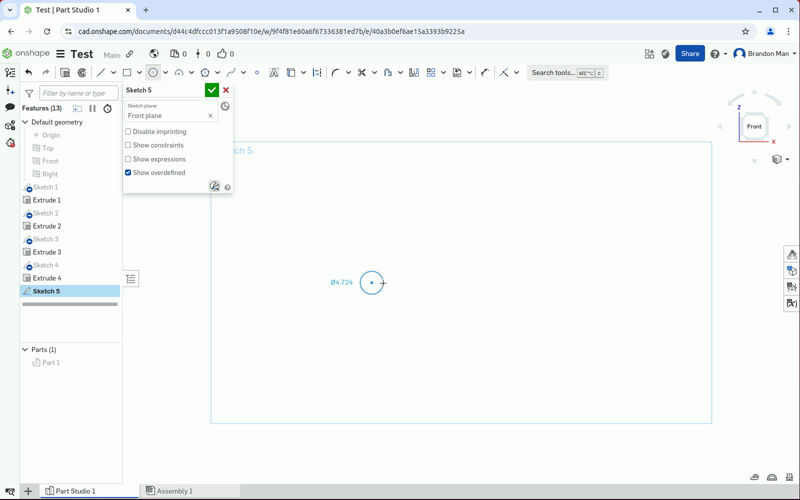
key(esc)
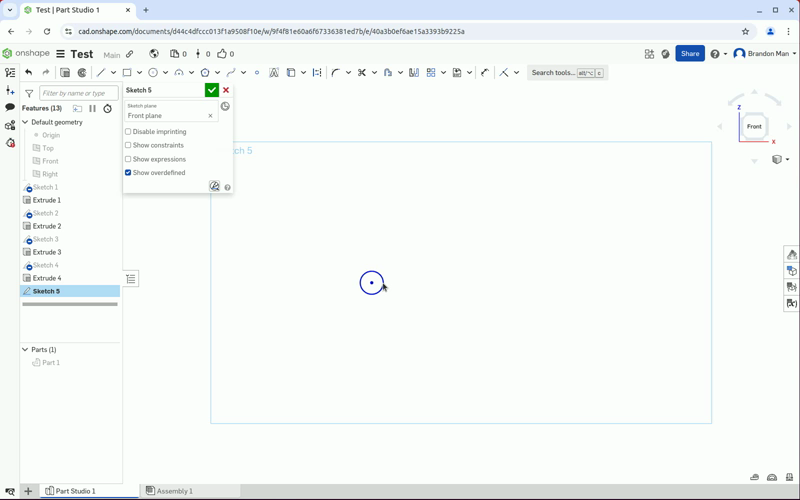
mouse_move(366, 285)
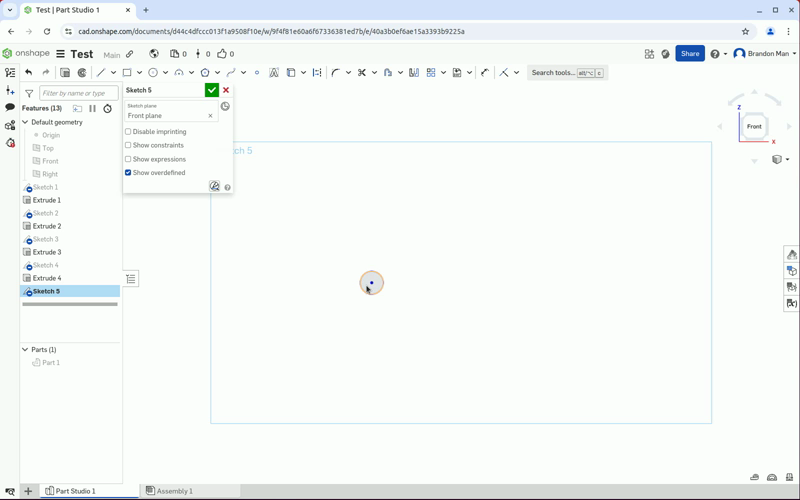
scroll(6)
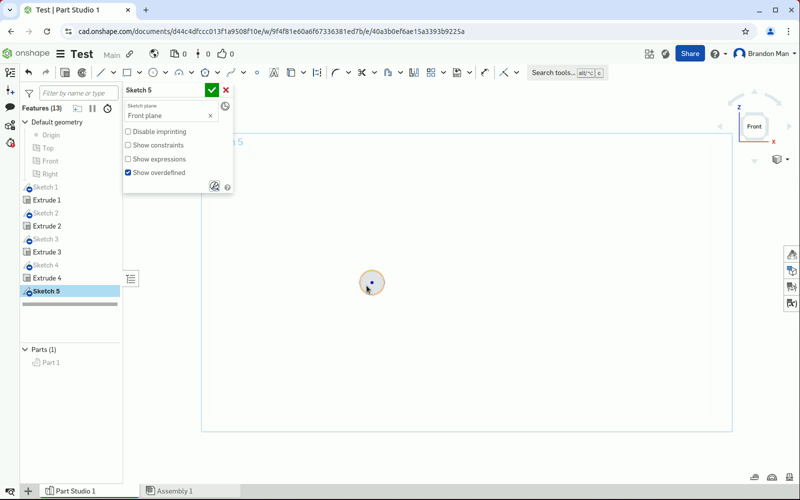
scroll(6)
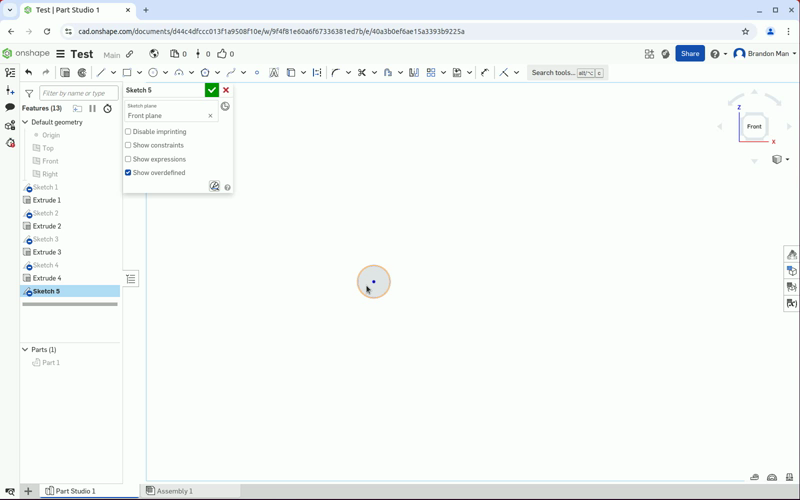
scroll(6)
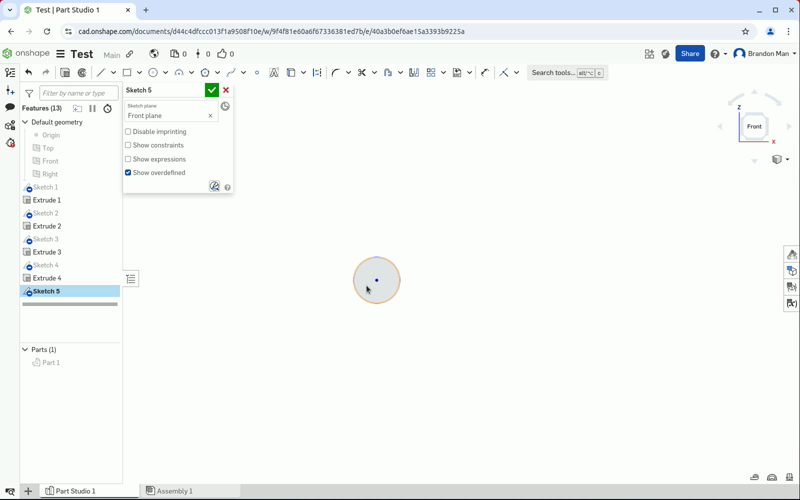
scroll(6)
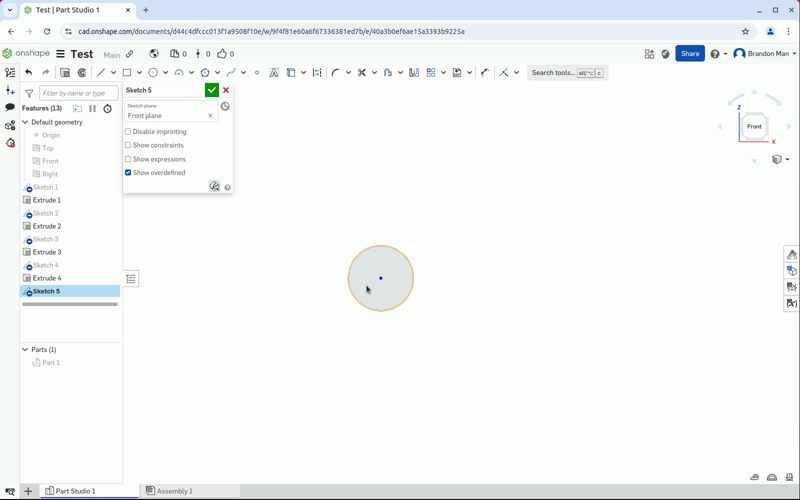
scroll(6)
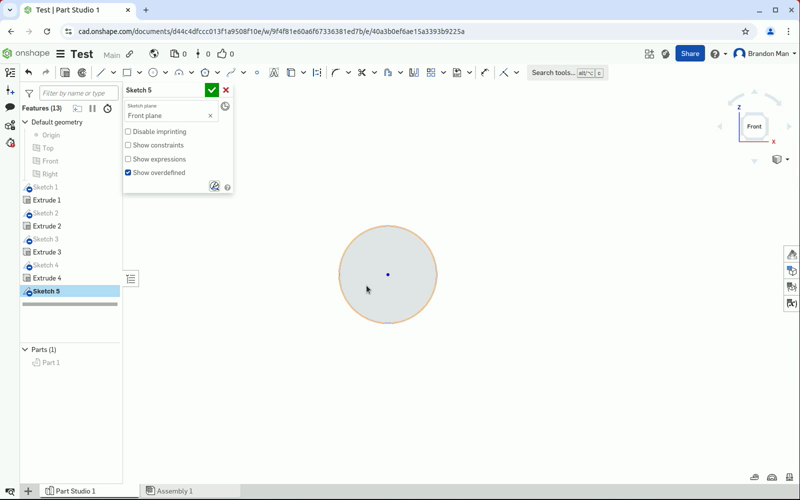
scroll(6)
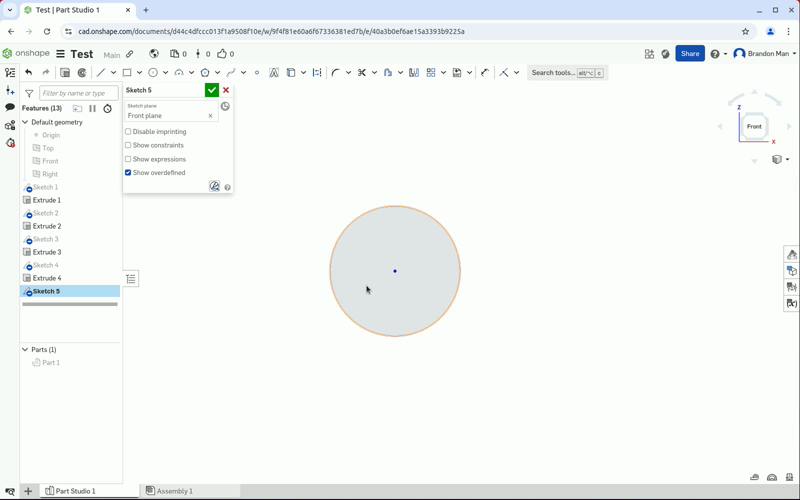
scroll(6)
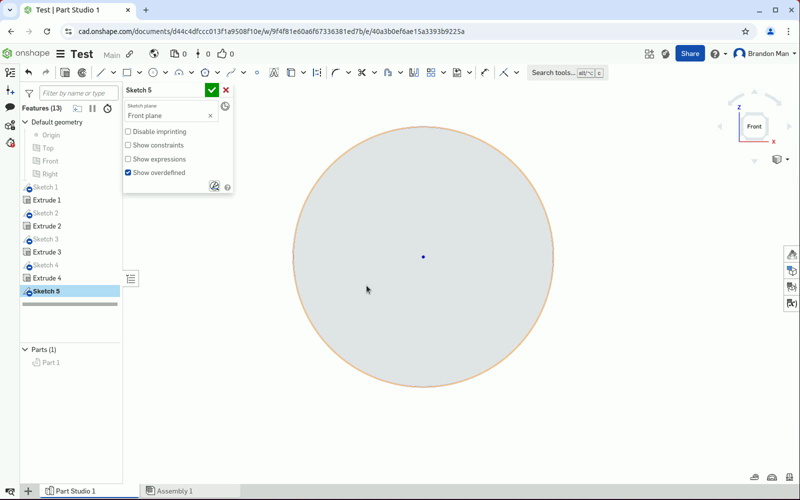
click(366, 285)
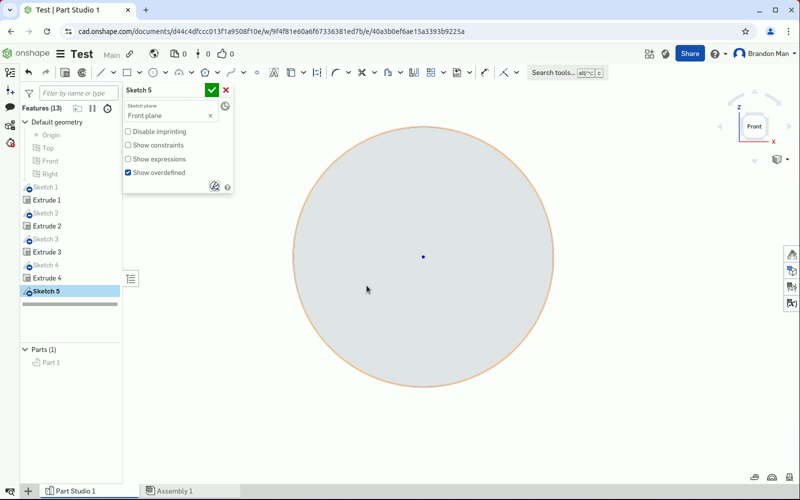
scroll(-6)
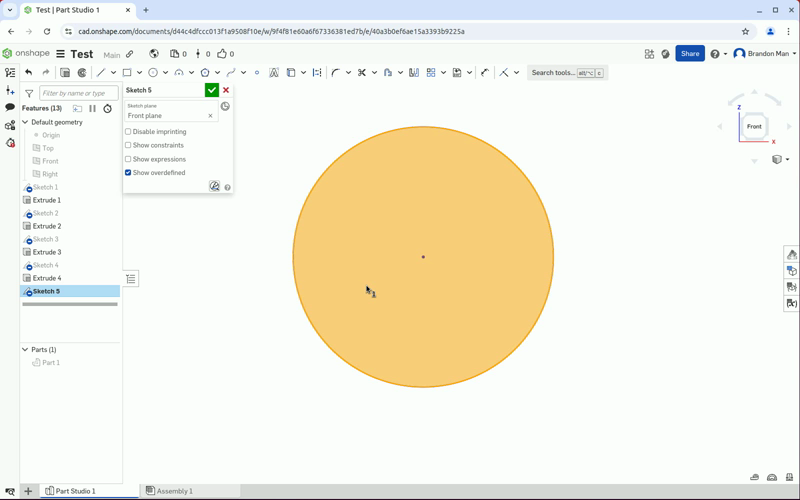
scroll(-6)
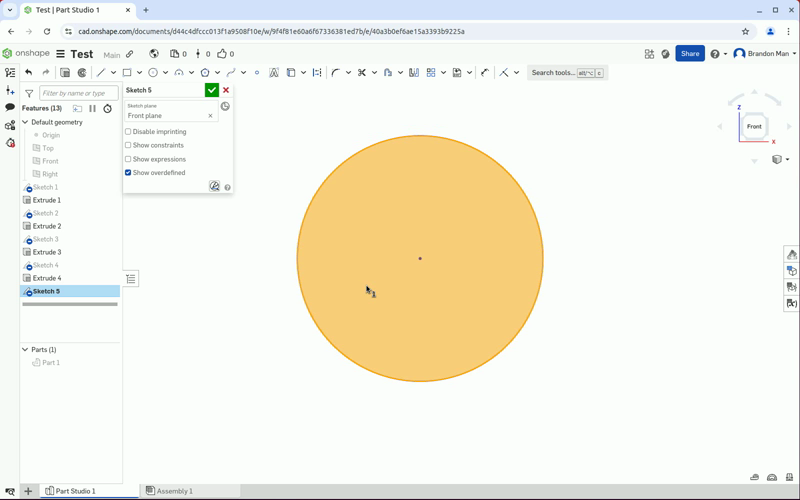
scroll(-6)
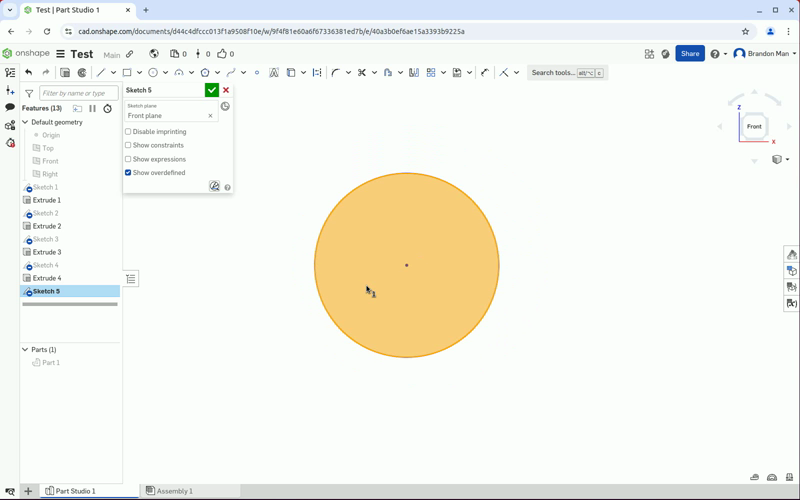
scroll(-6)
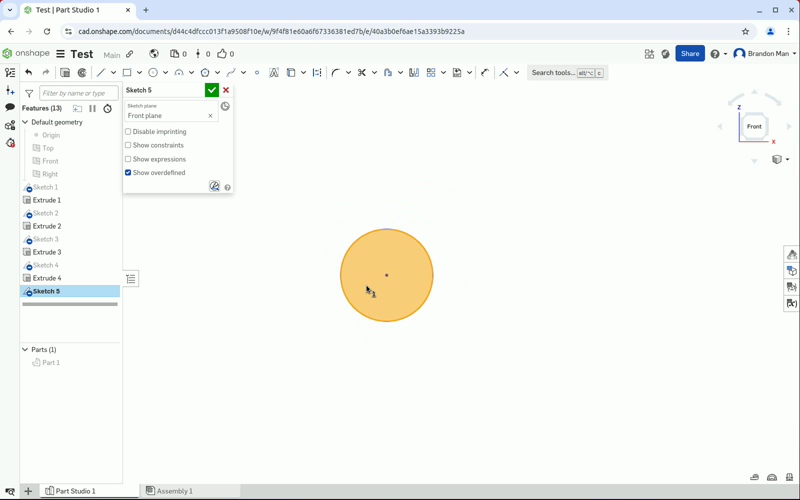
scroll(-6)
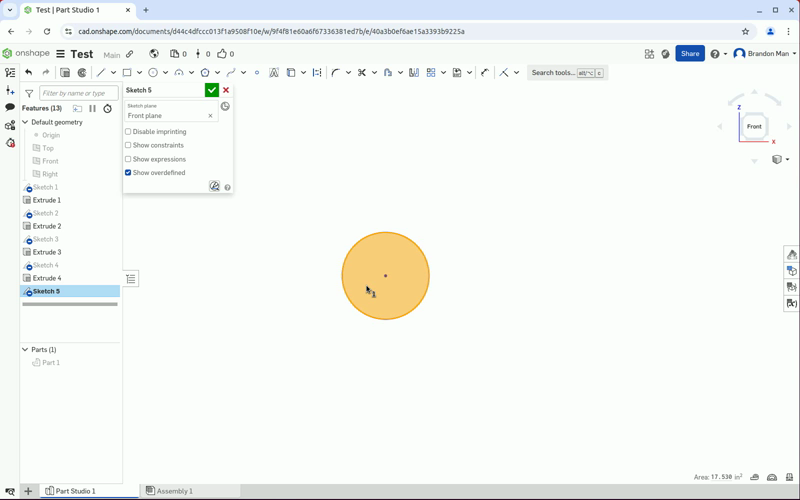
scroll(-6)
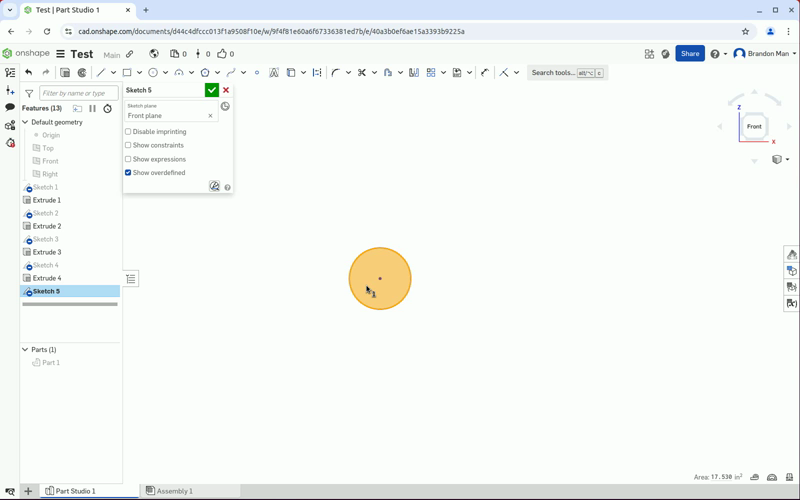
scroll(-6)
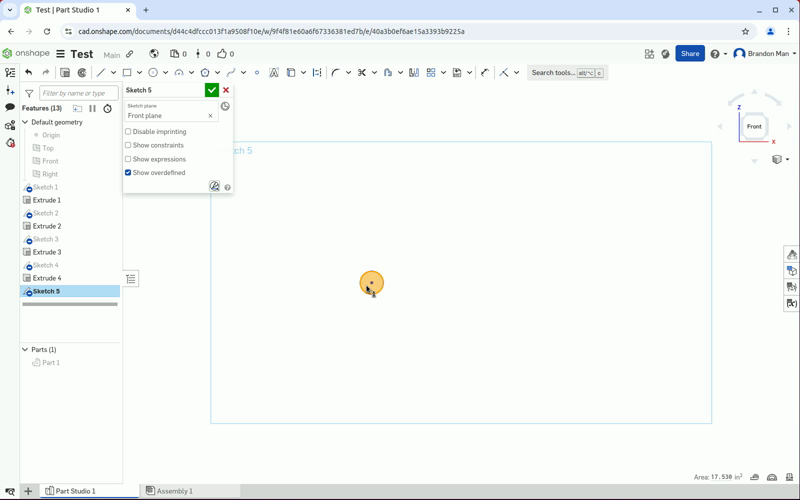
mouse_move(73, 352)
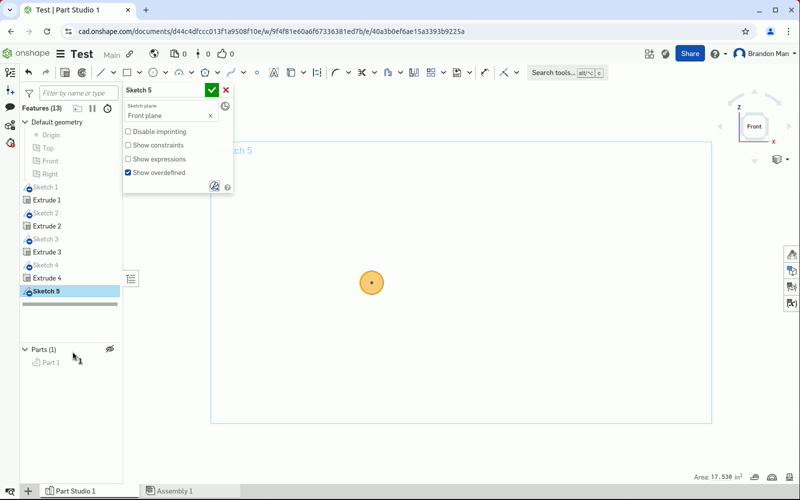
key(shift+y)
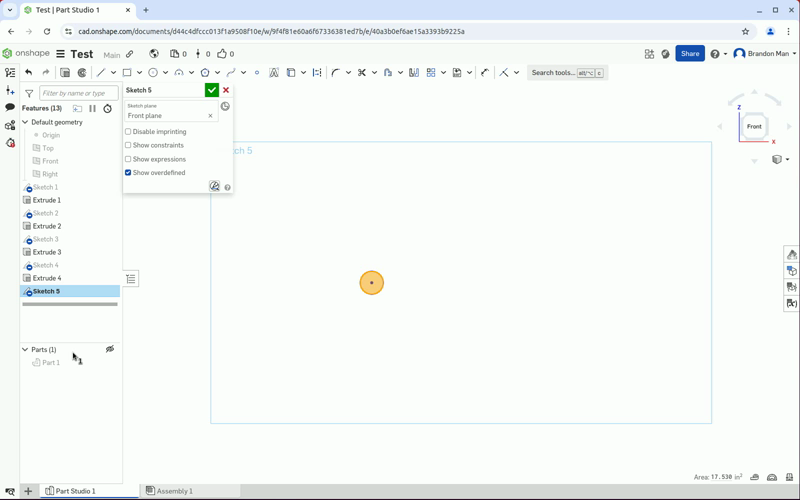
key(shift+e)
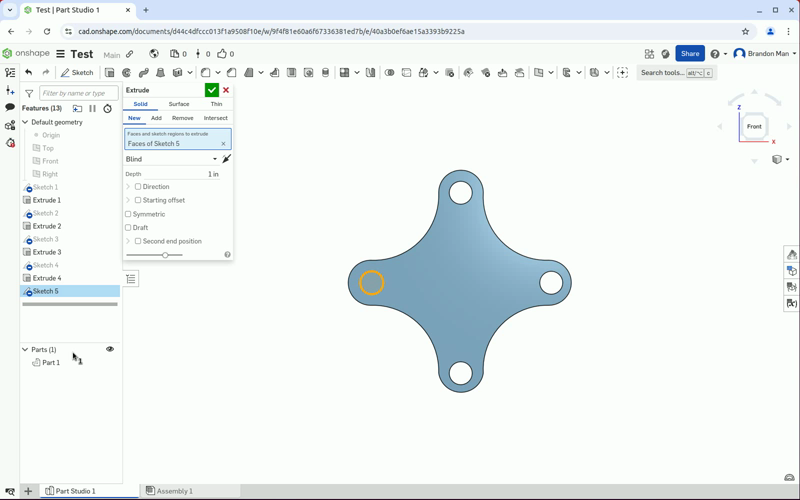
mouse_move(143, 106)
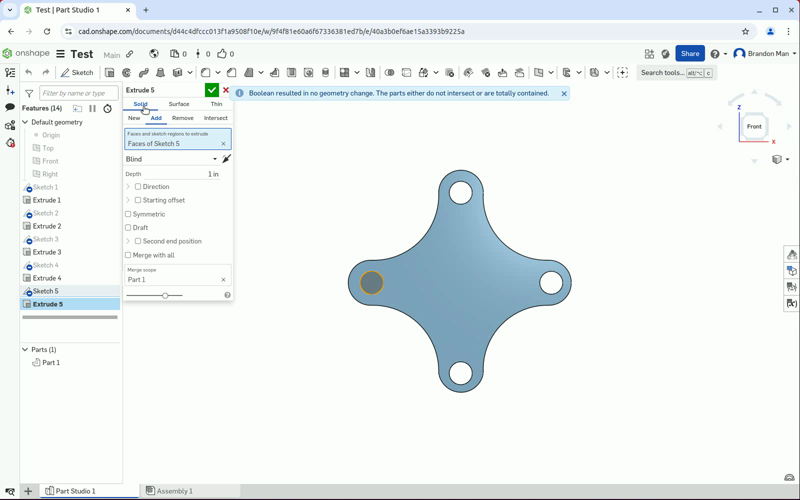
click(143, 106)
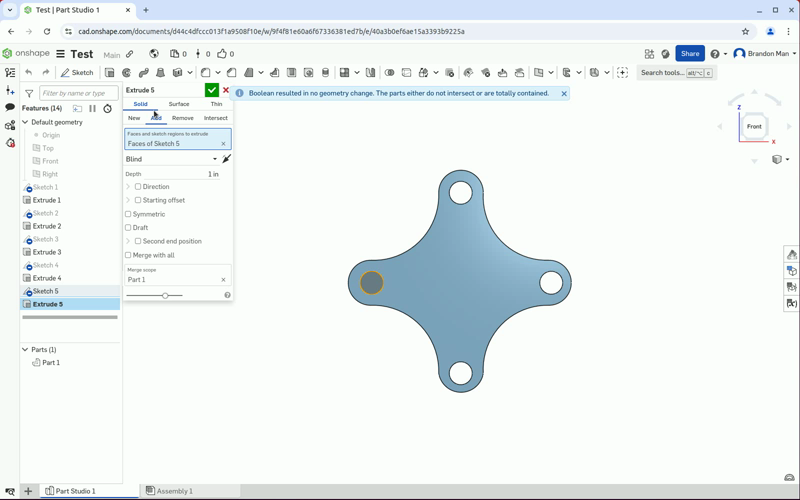
mouse_move(186, 120)
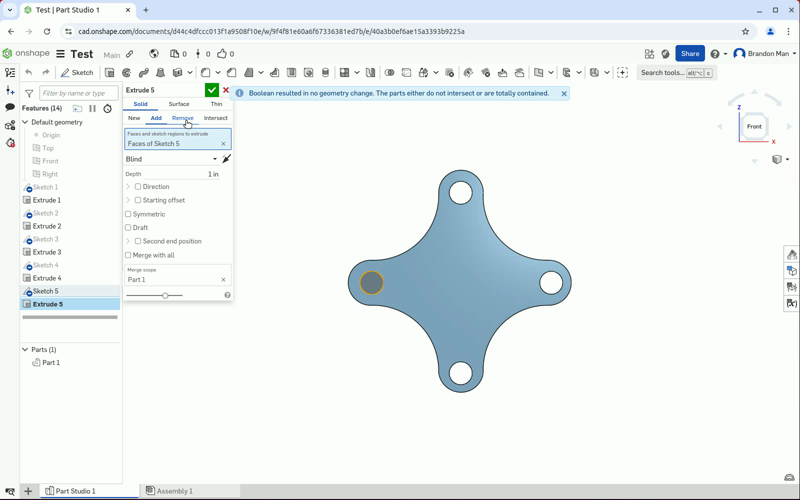
click(186, 120)
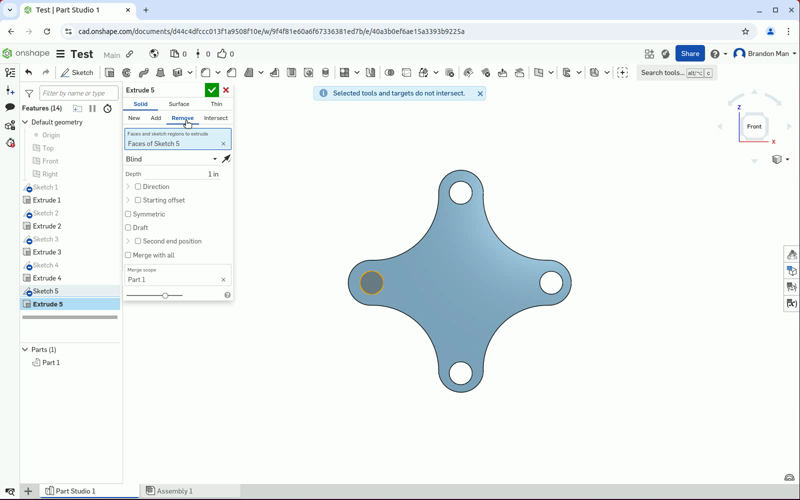
key(tab, 4)
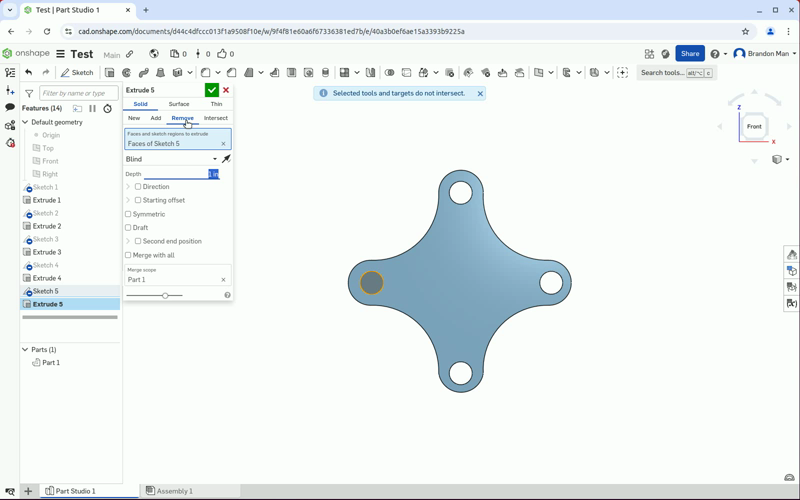
text(-18.535)
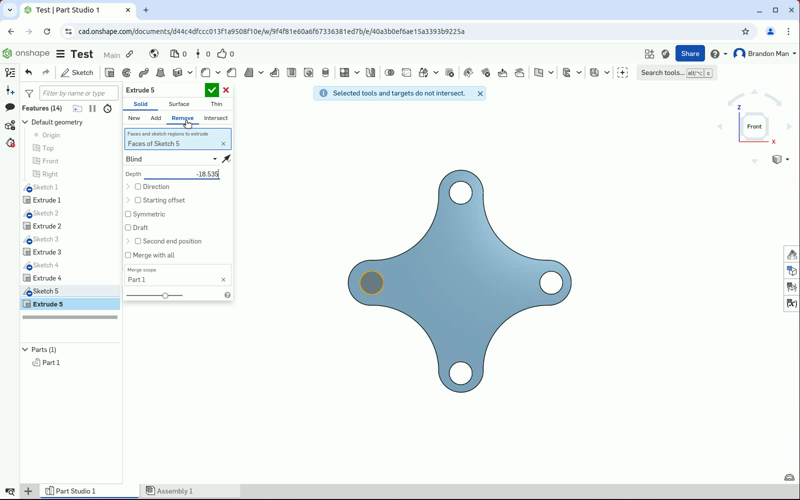
key(tab, 6)
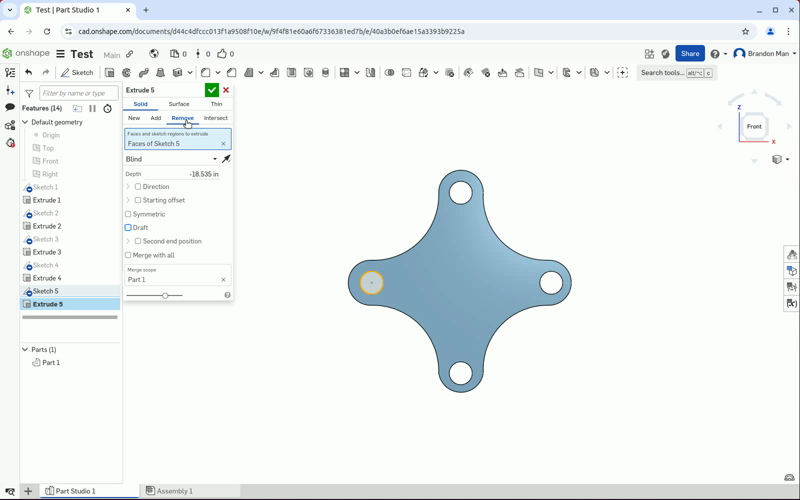
key(space)
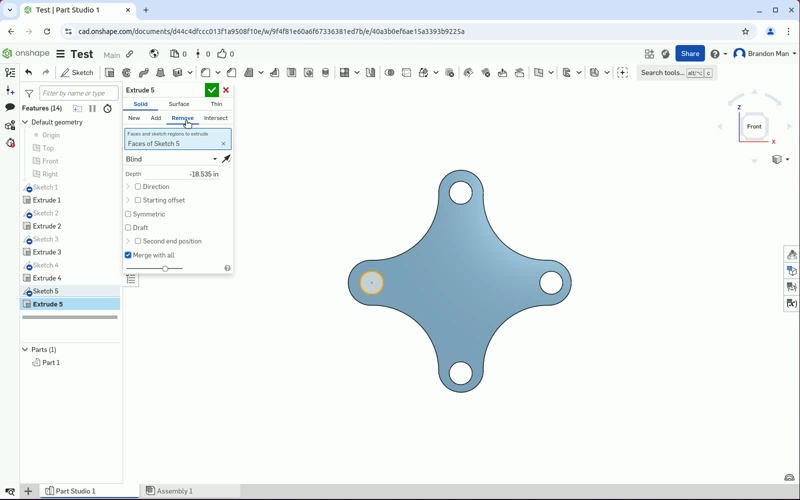
key(enter)
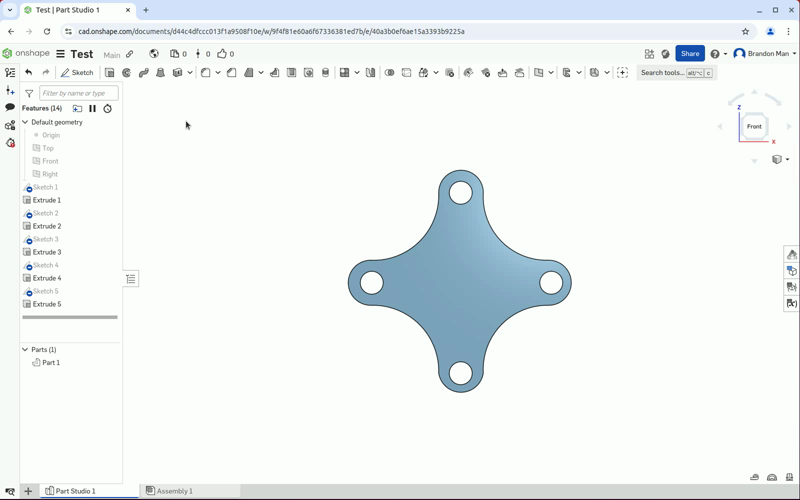
key(shift+h)
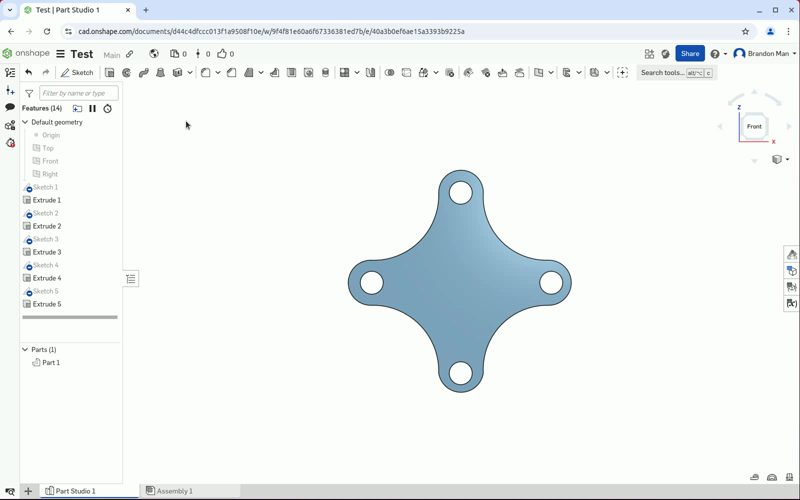
key(shift+h)
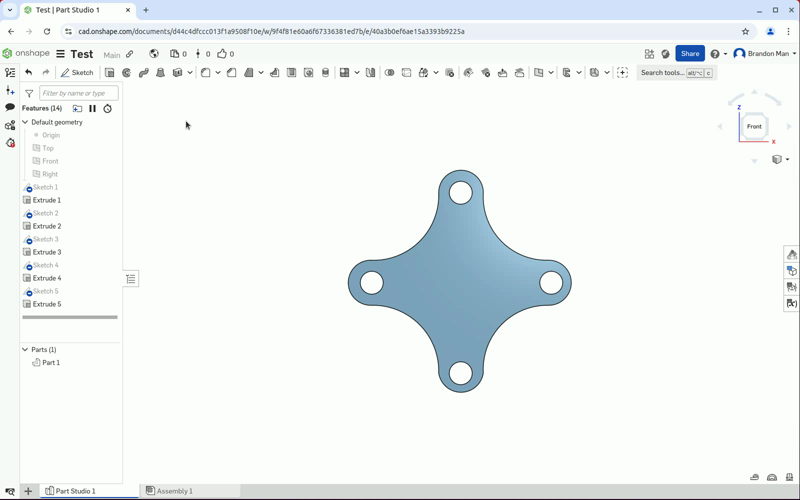
mouse_move(73, 189)
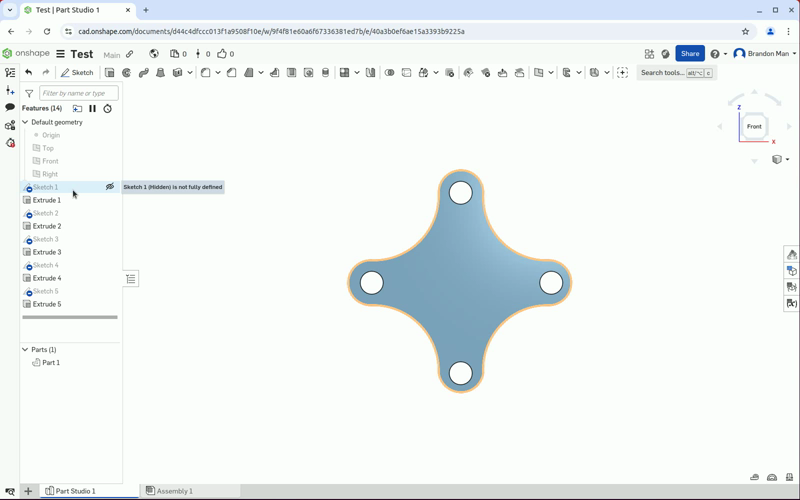
click(73, 189)
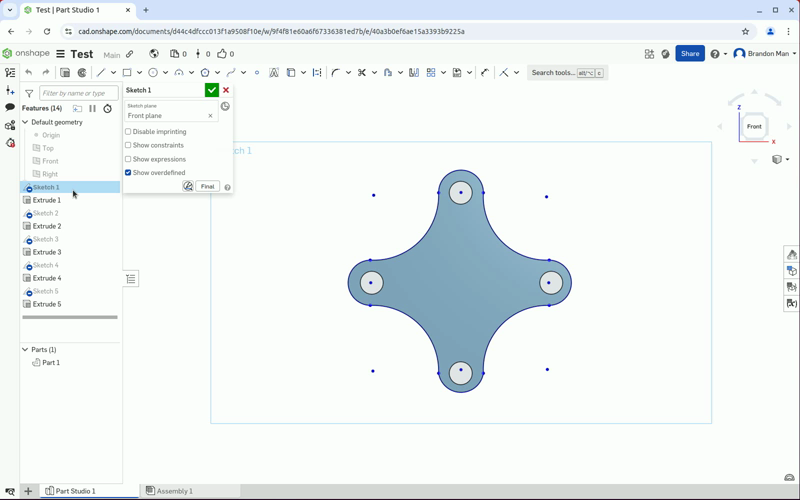
mouse_move(229, 92)
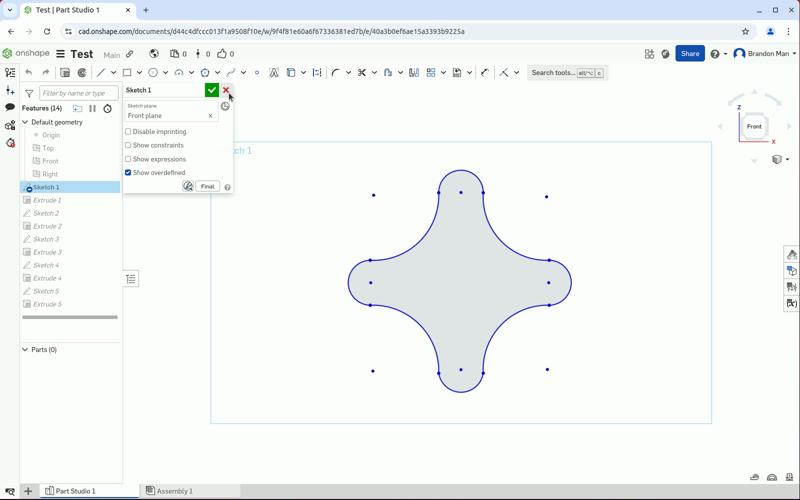
click(229, 92)
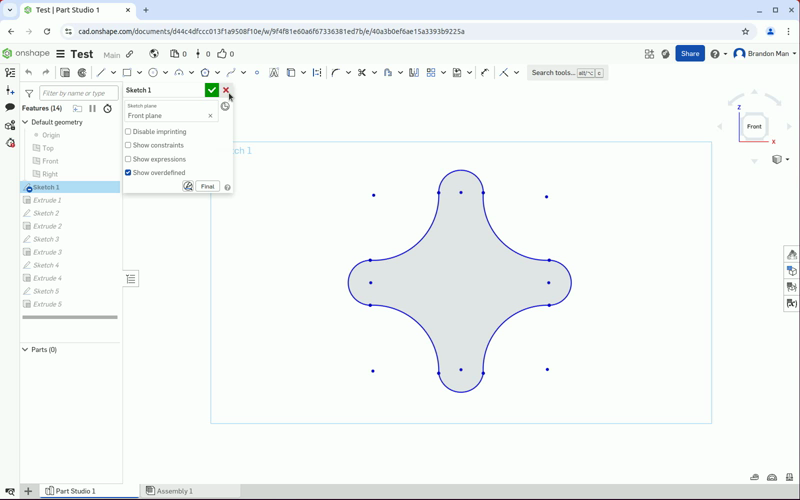
key(shift+s)
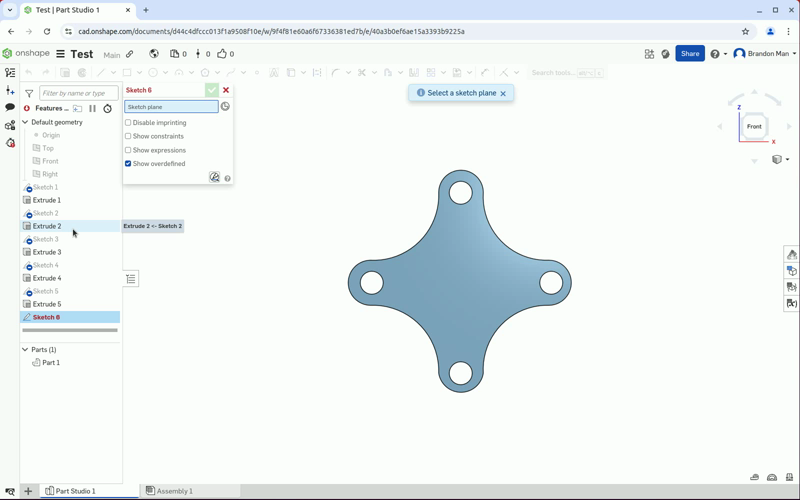
scroll(3)
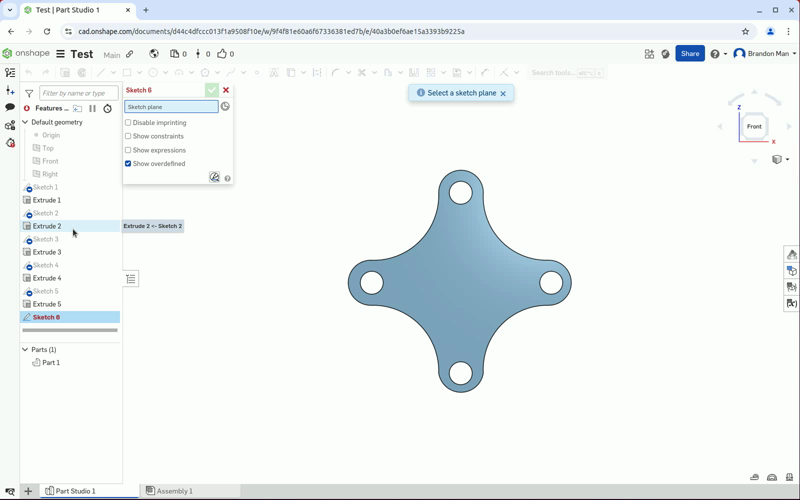
mouse_move(73, 163)
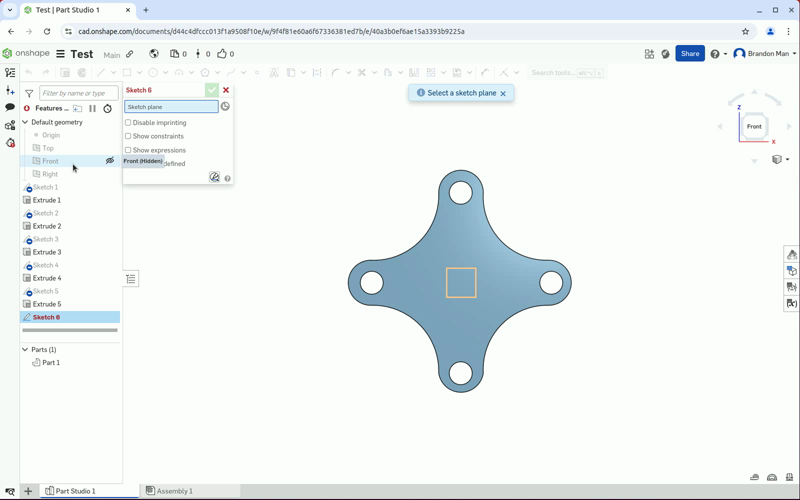
click(73, 163)
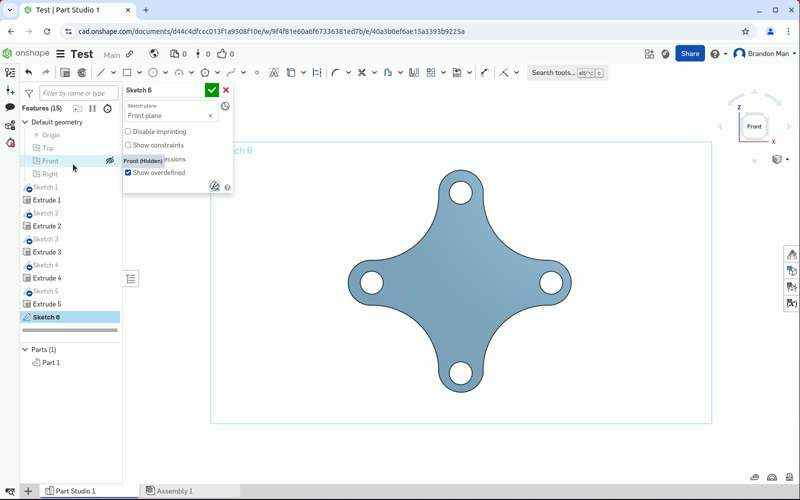
mouse_move(73, 352)
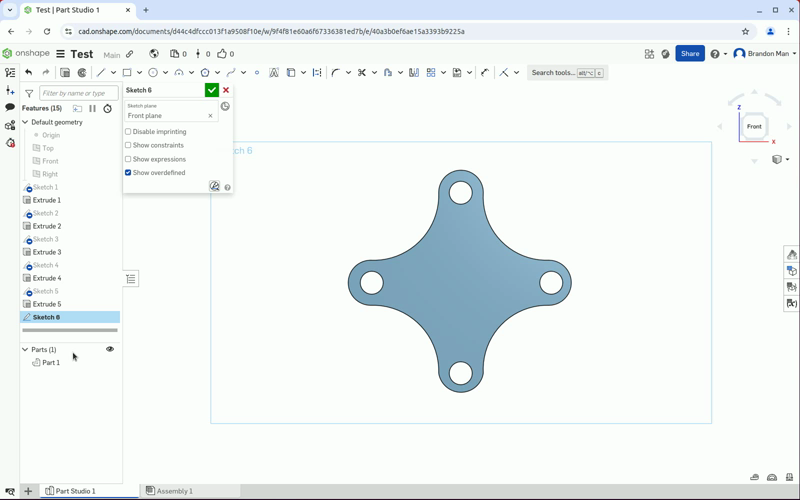
key(y)
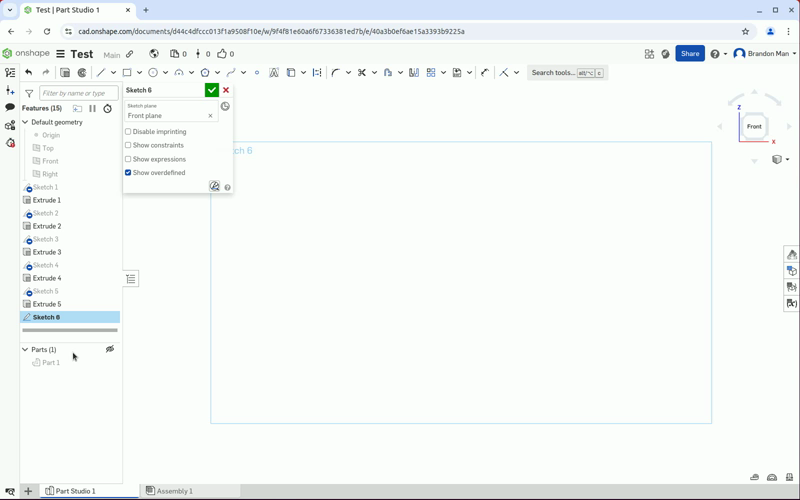
key(c)
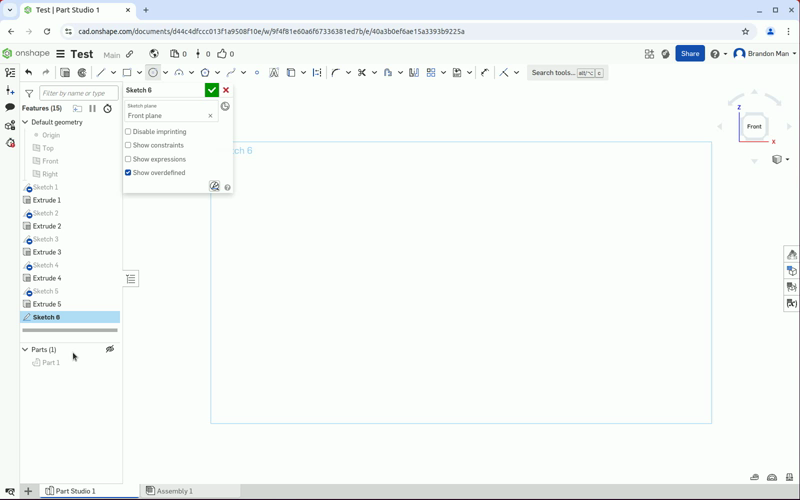
key_down(shift)
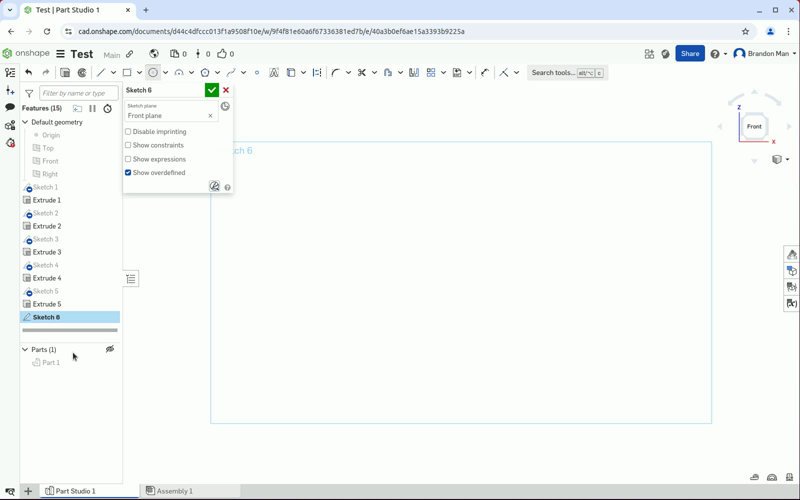
mouse_move(461, 282)
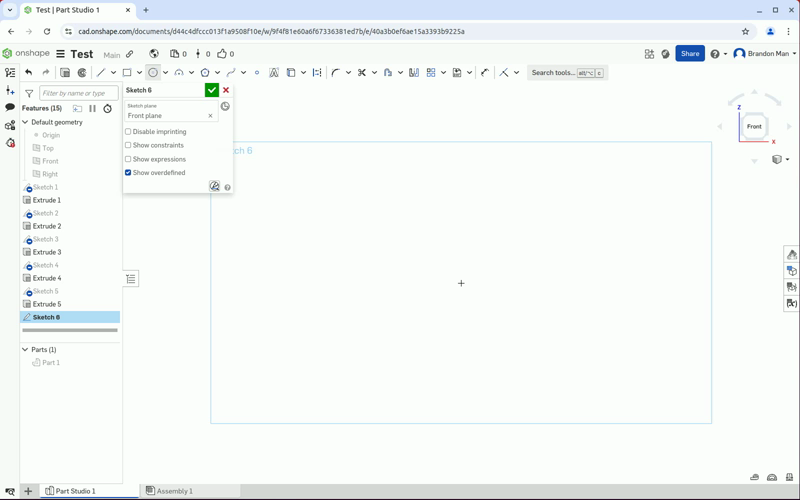
click(461, 282)
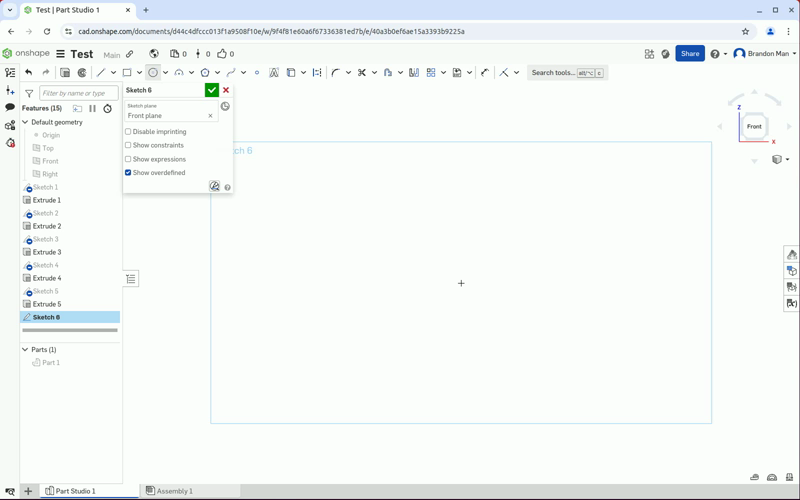
key_up(shift)
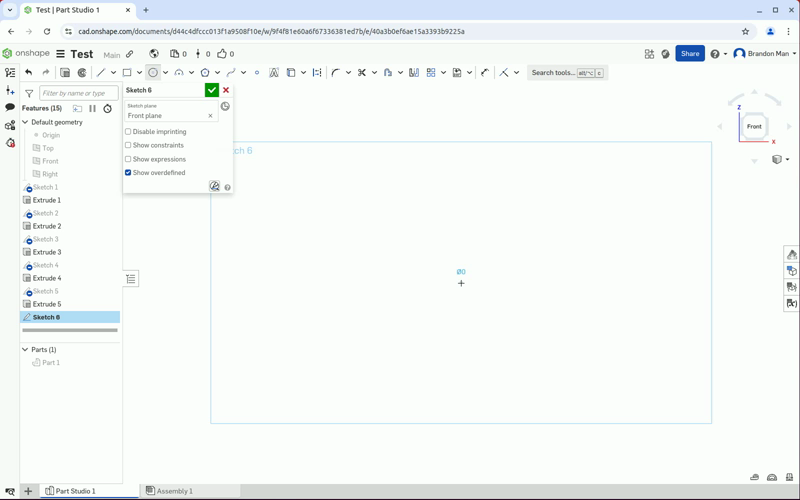
mouse_move(484, 282)
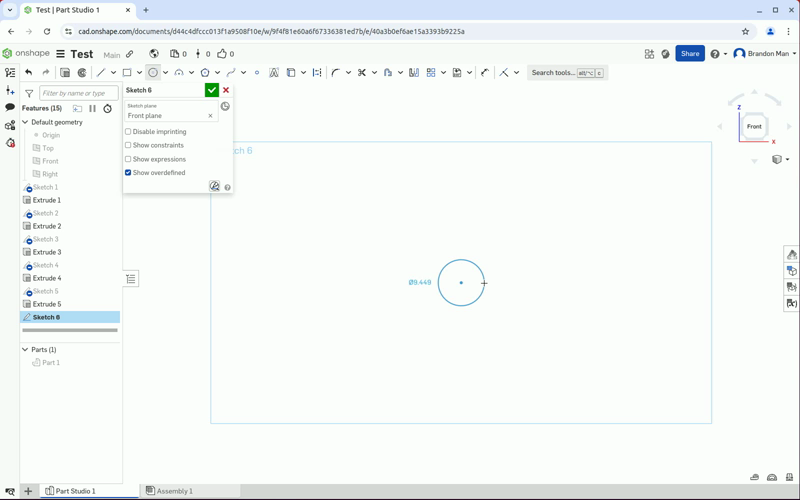
click(484, 282)
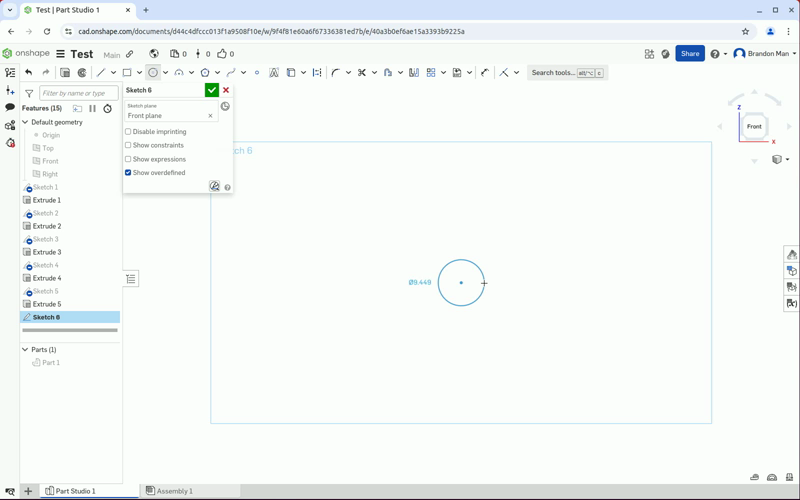
key(esc)
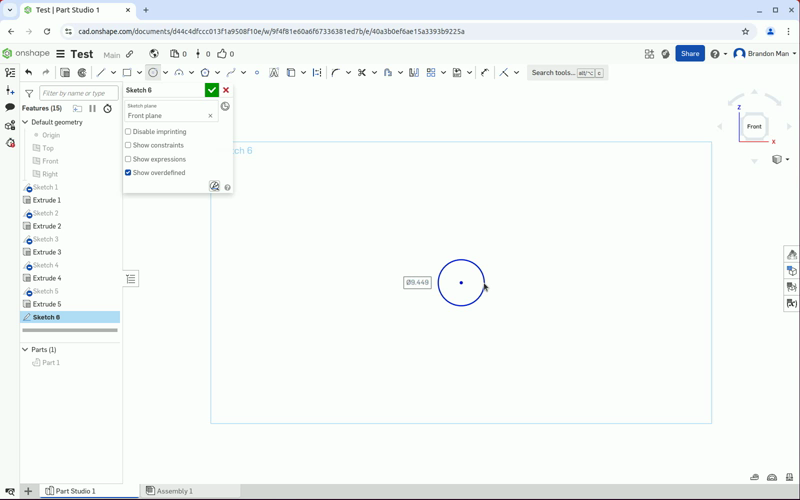
mouse_move(453, 264)
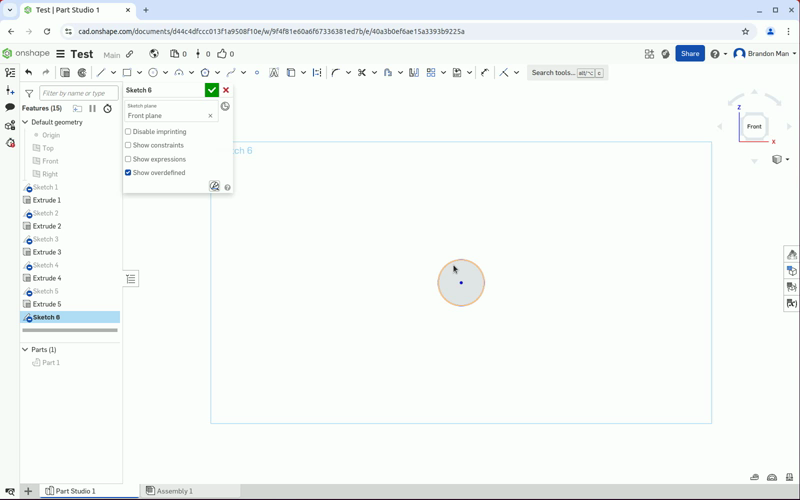
scroll(6)
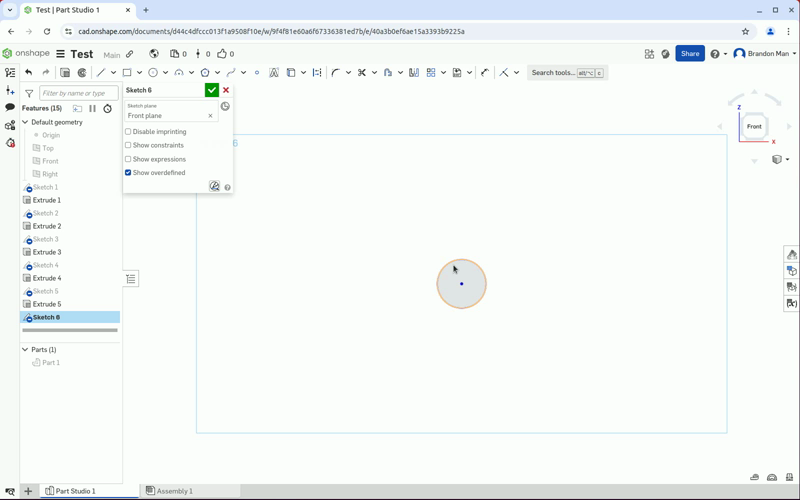
scroll(6)
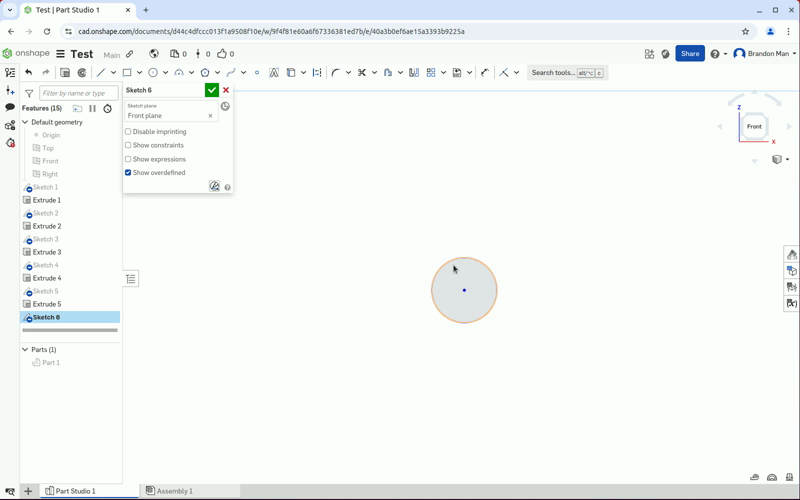
scroll(6)
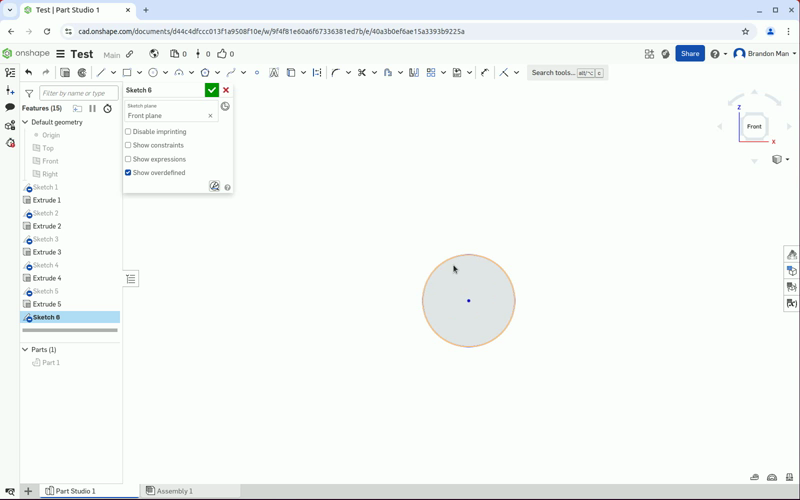
scroll(6)
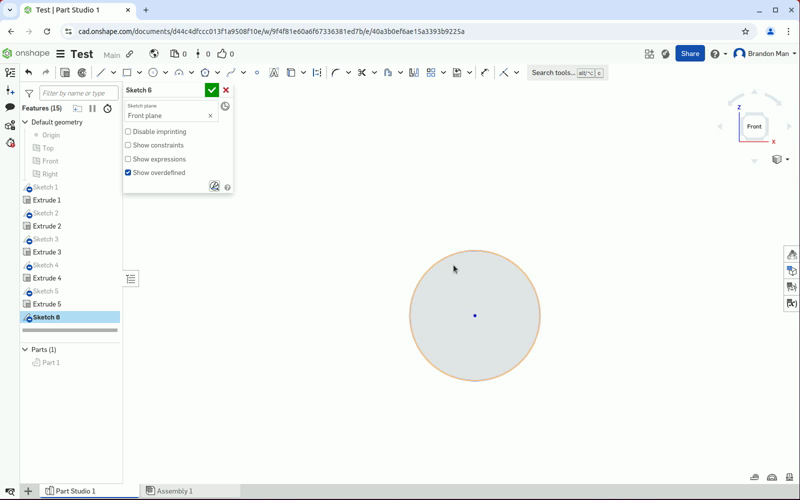
scroll(6)
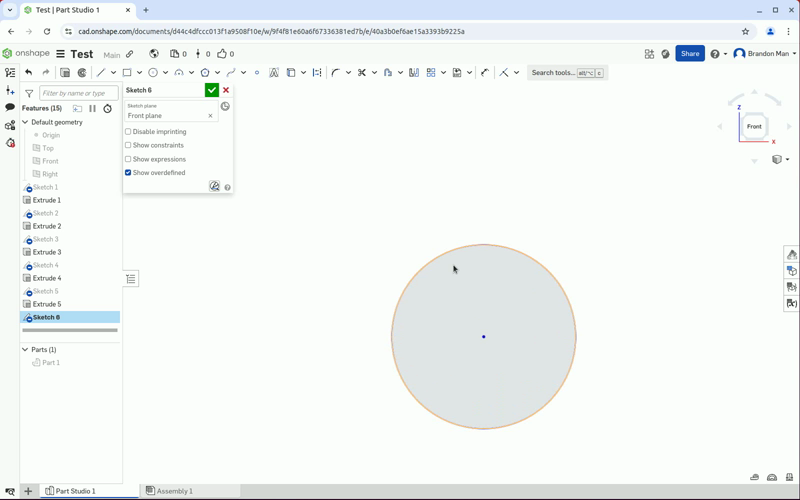
scroll(6)
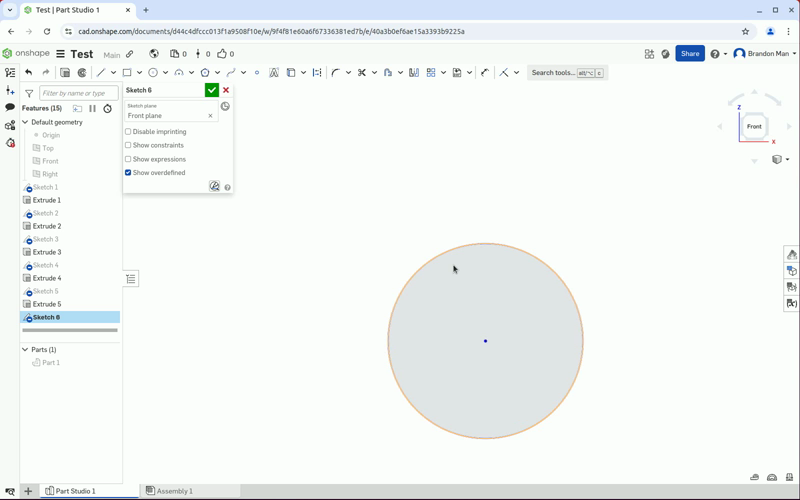
scroll(6)
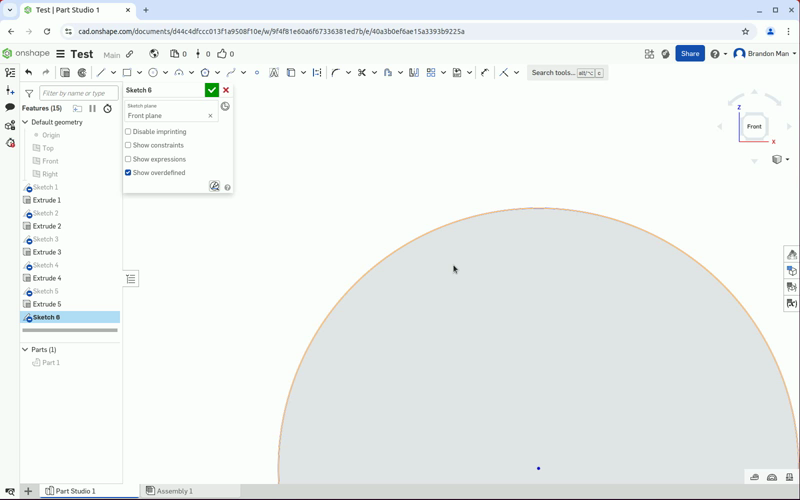
click(453, 264)
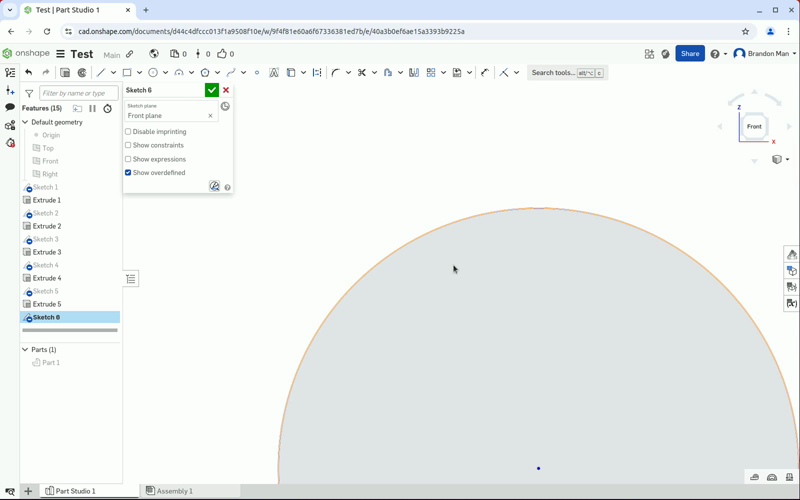
scroll(-6)
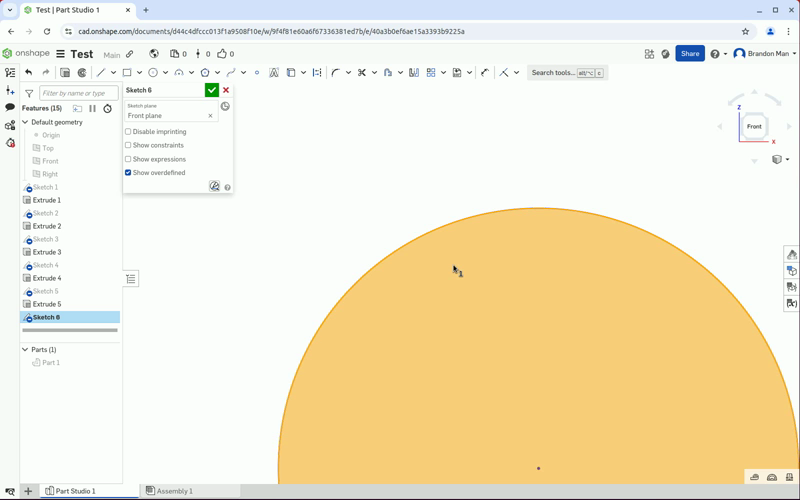
scroll(-6)
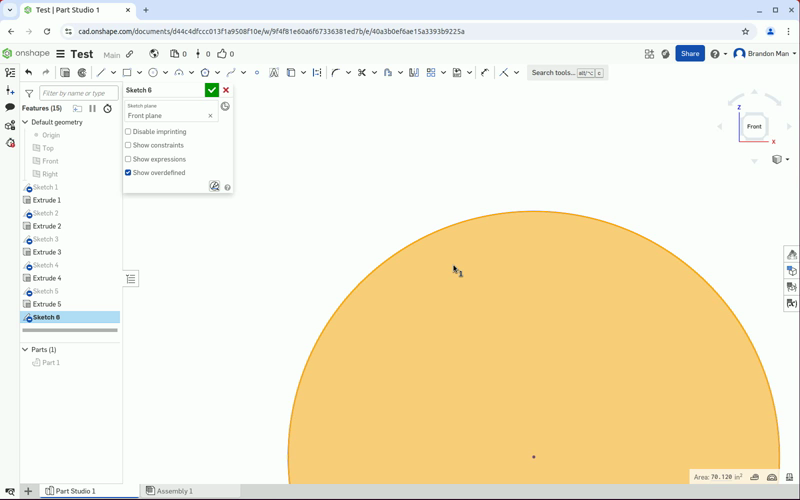
scroll(-6)
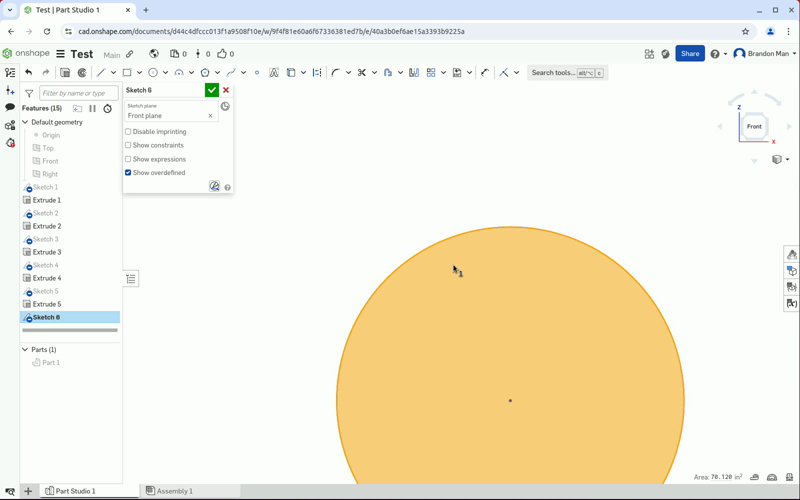
scroll(-6)
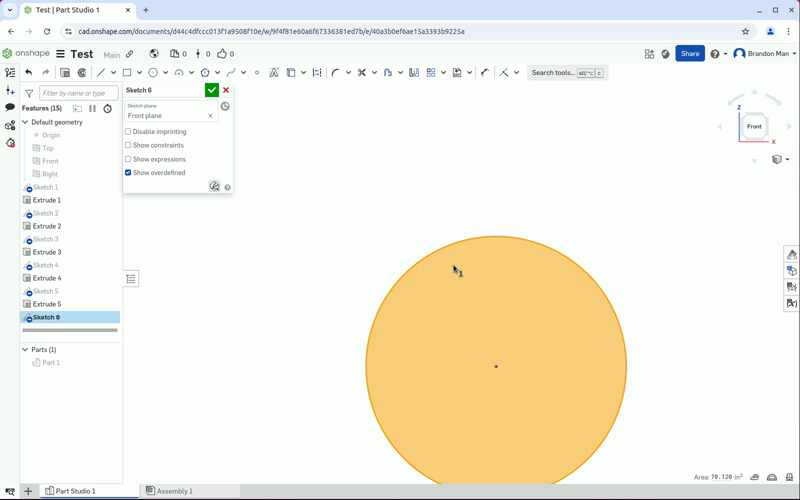
scroll(-6)
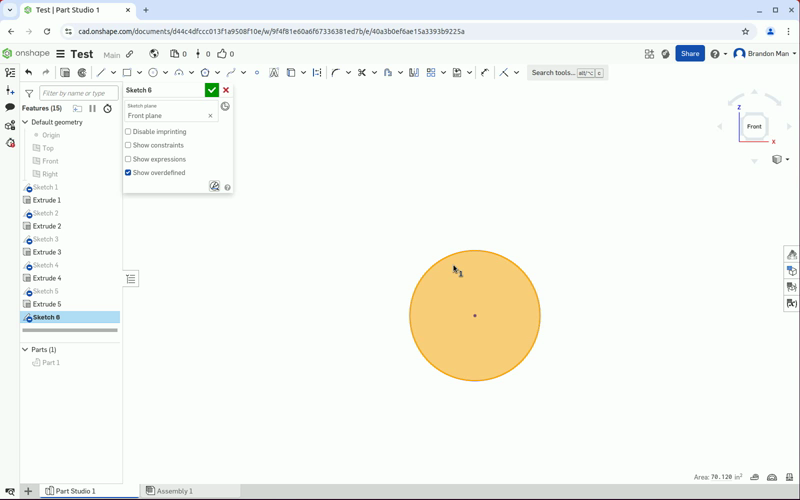
scroll(-6)
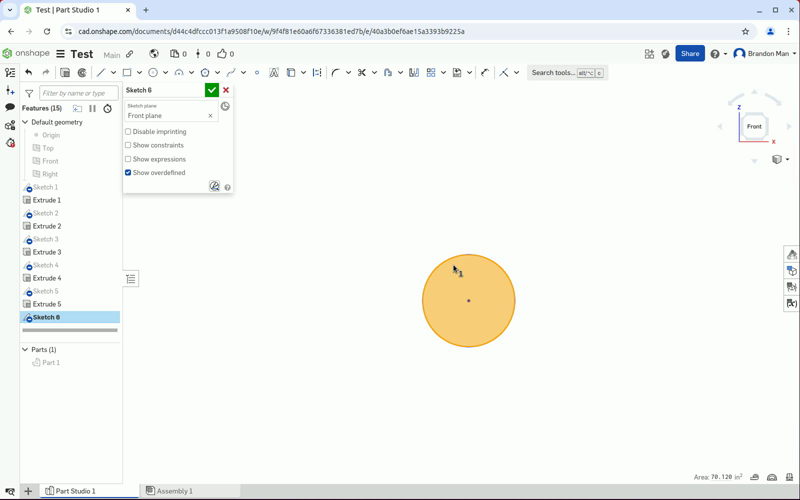
scroll(-6)
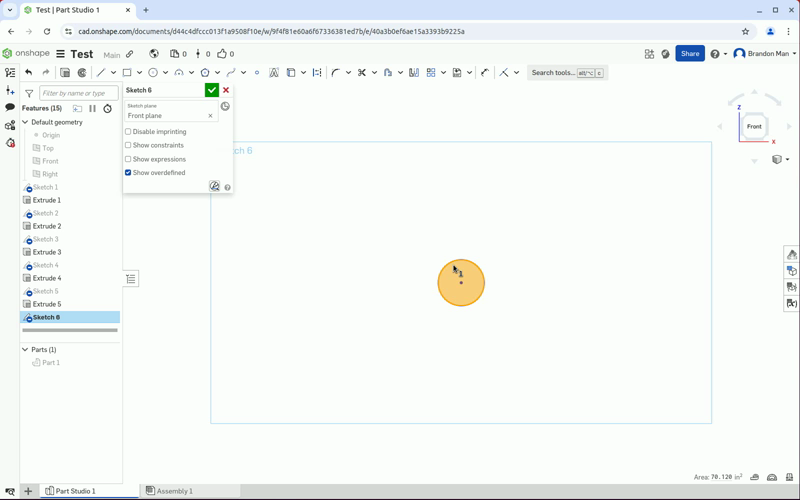
mouse_move(73, 352)
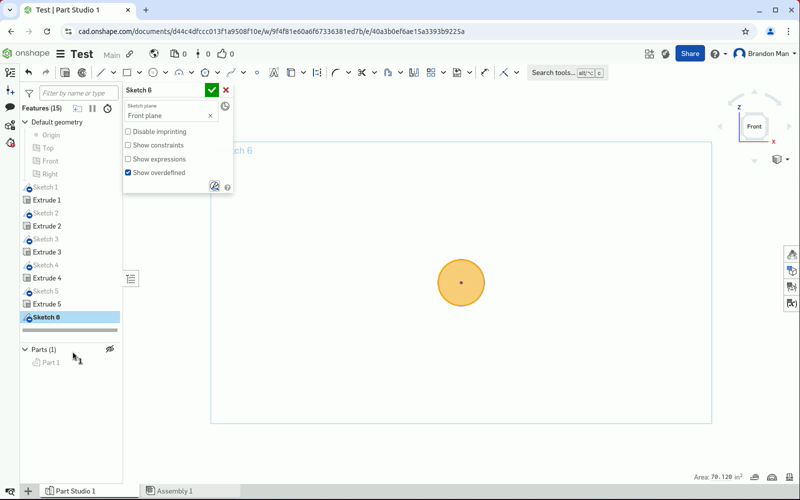
key(shift+y)
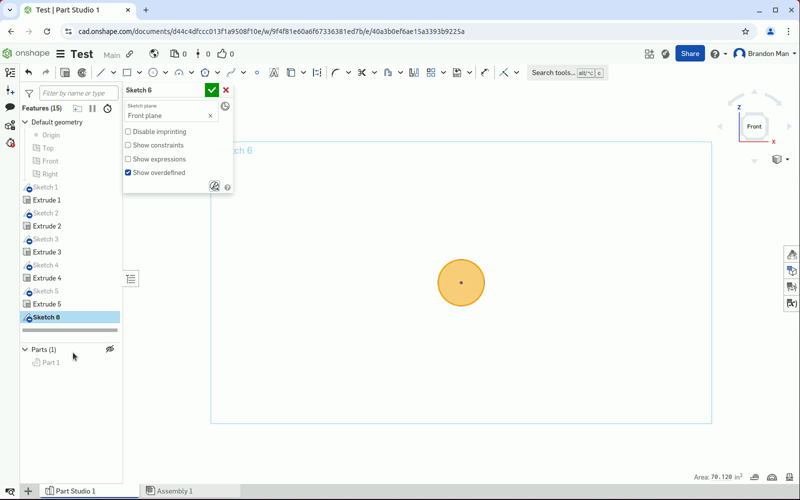
key(shift+e)
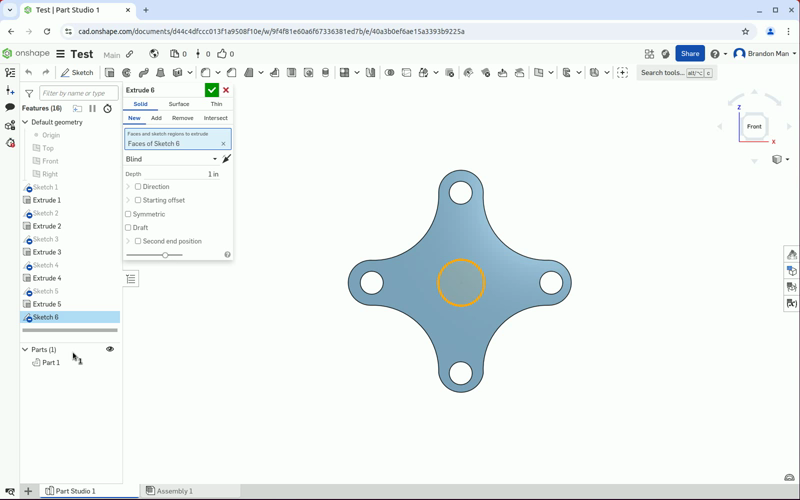
mouse_move(143, 106)
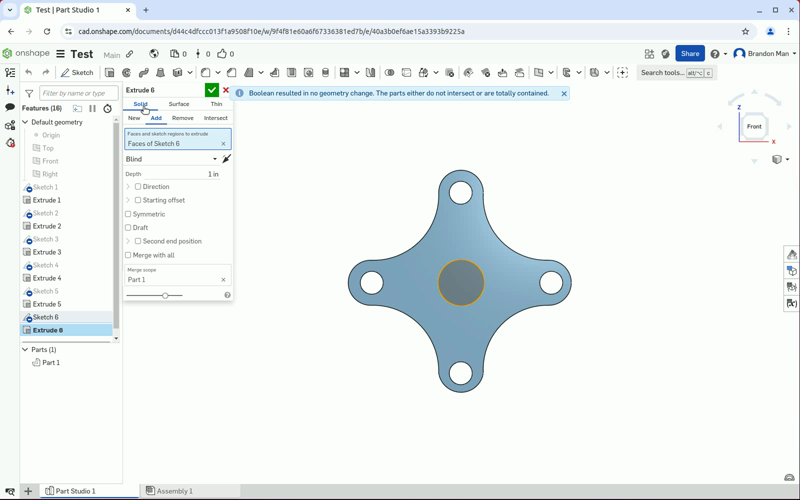
click(143, 106)
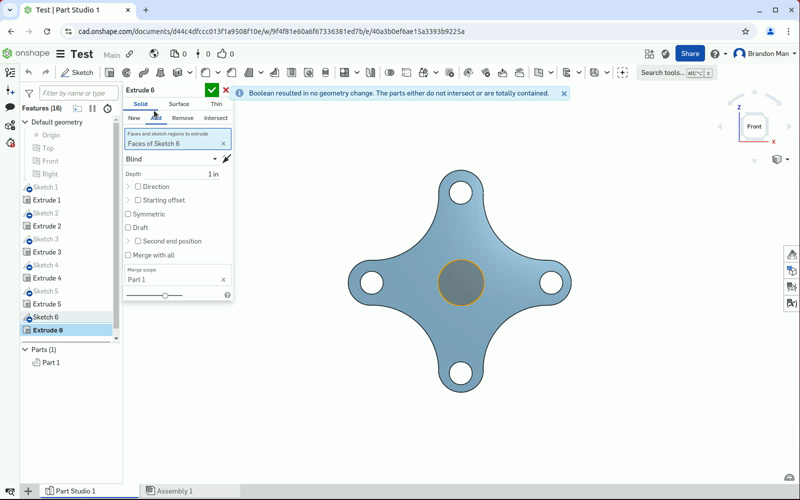
mouse_move(186, 120)
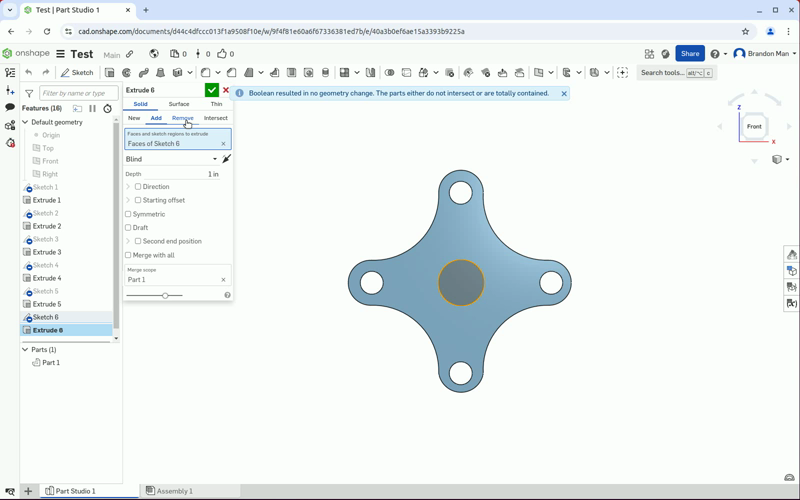
click(186, 120)
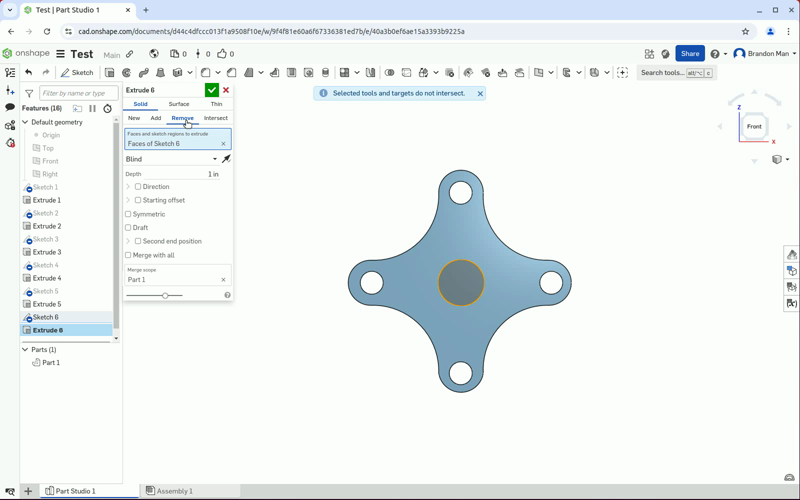
key(tab, 4)
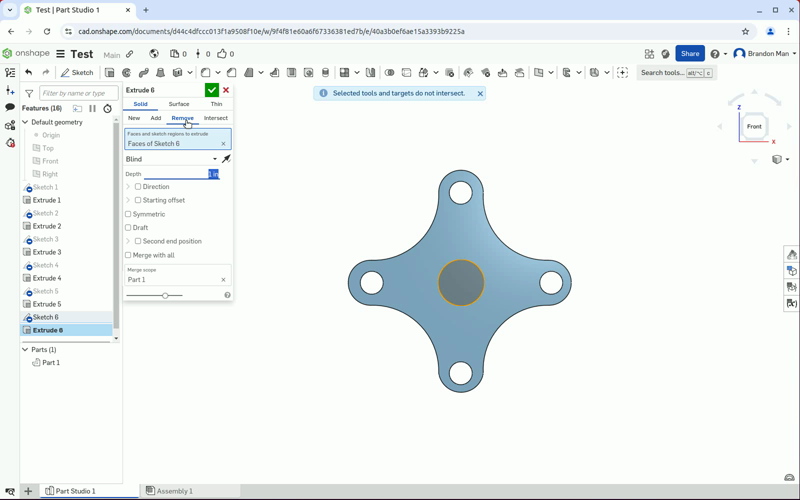
text(-18.535)
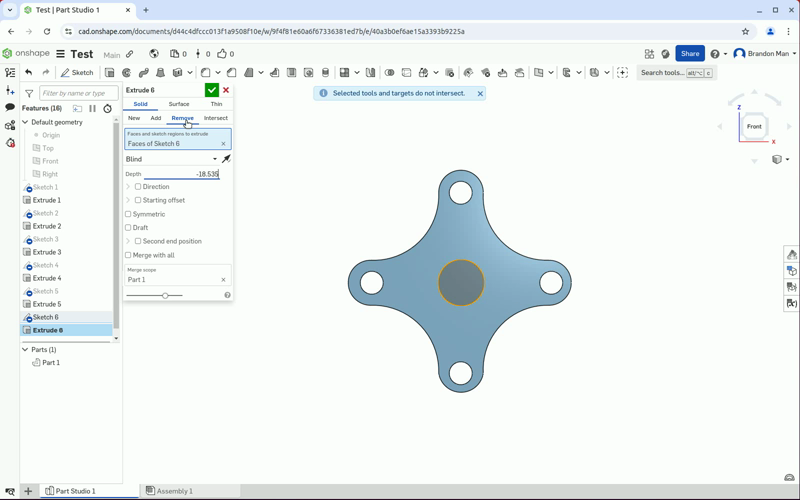
key(tab, 6)
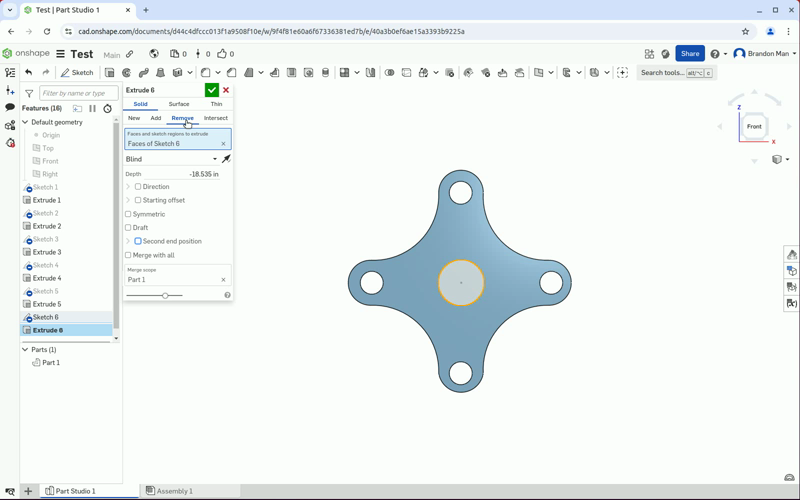
key(space)
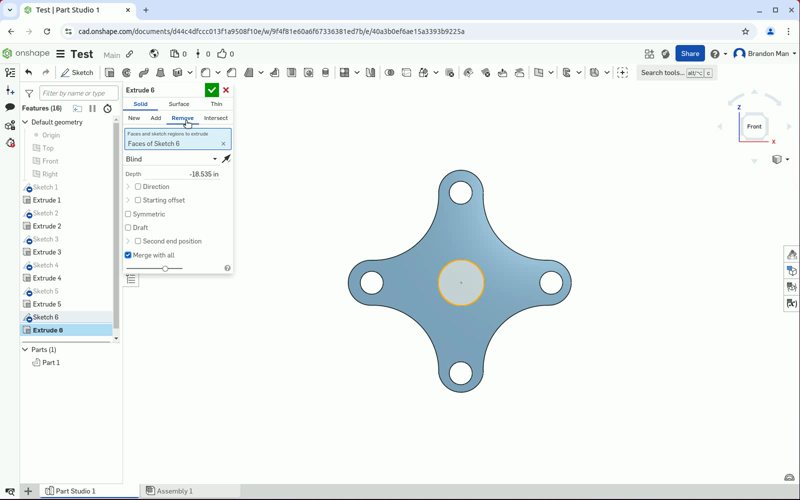
key(enter)
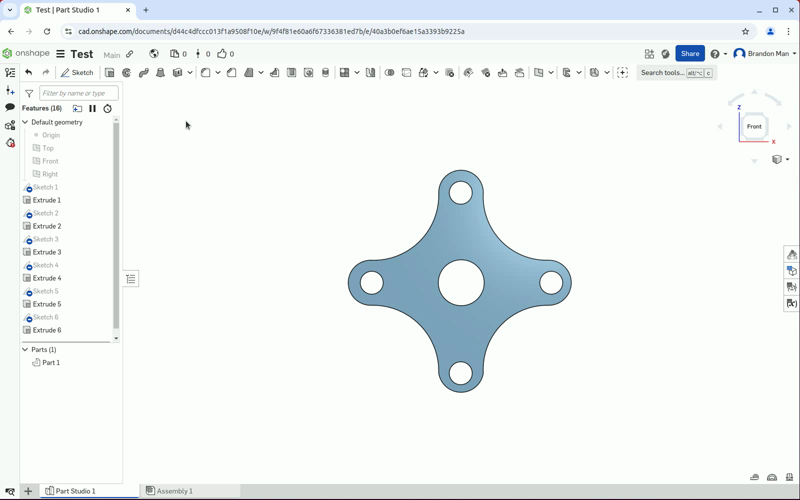
key(shift+h)
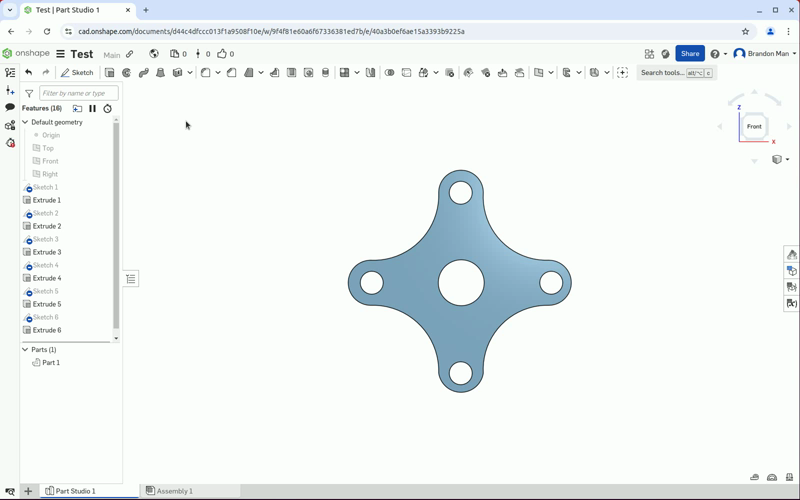
key(shift+h)
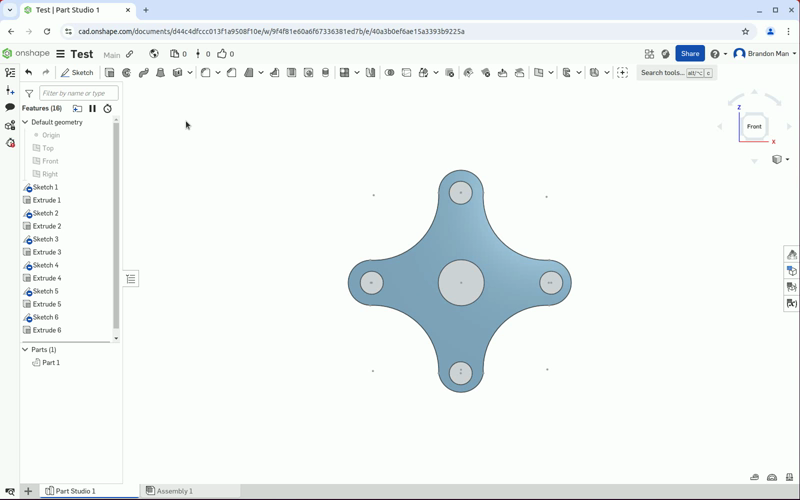
key(shift+7)
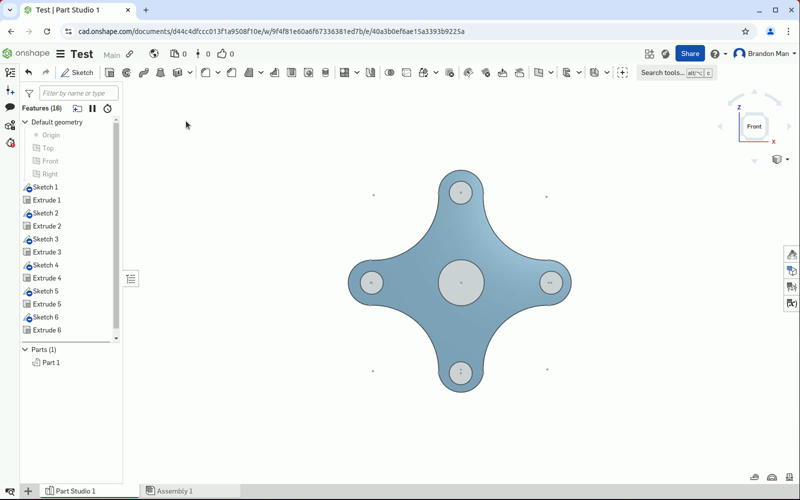
key(left, 2)
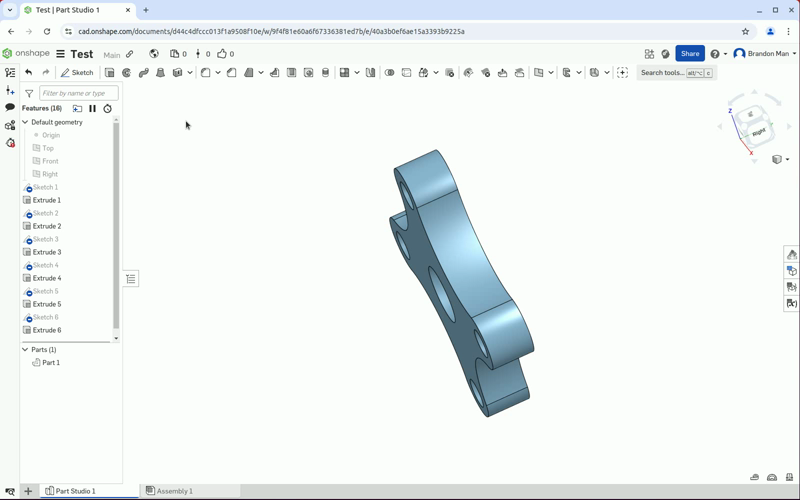
key(down, 2)
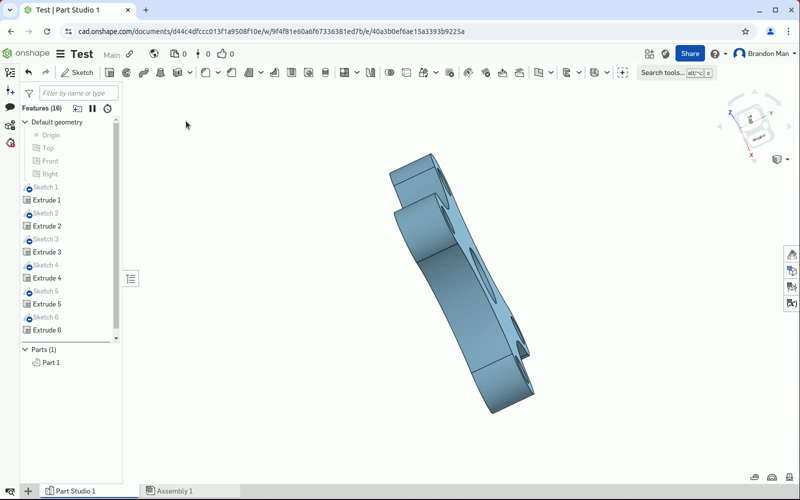
key(up, 2)
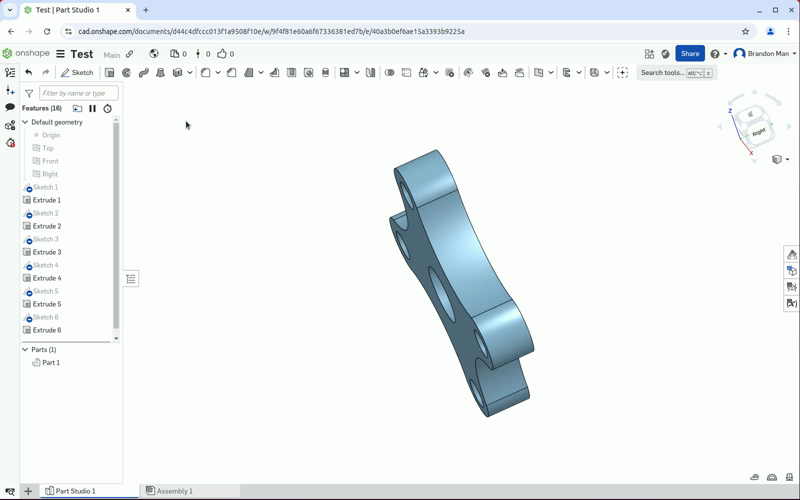
key(right, 2)
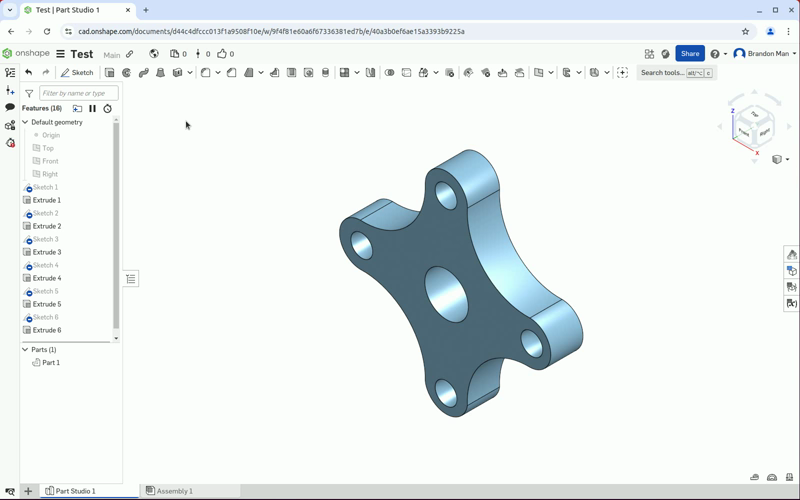
mouse_move(69, 189)
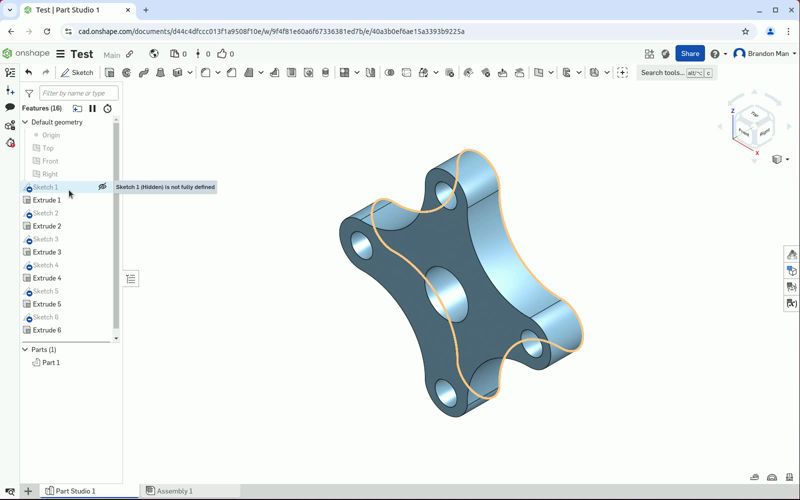
click(69, 189)